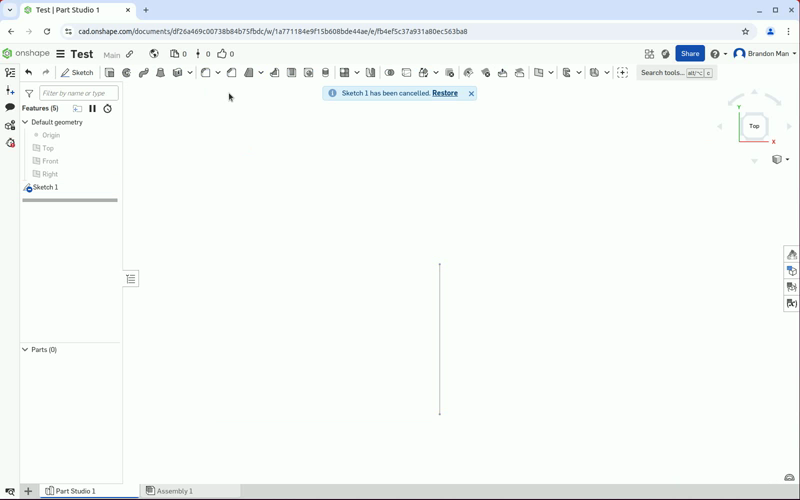
key(shift+h)
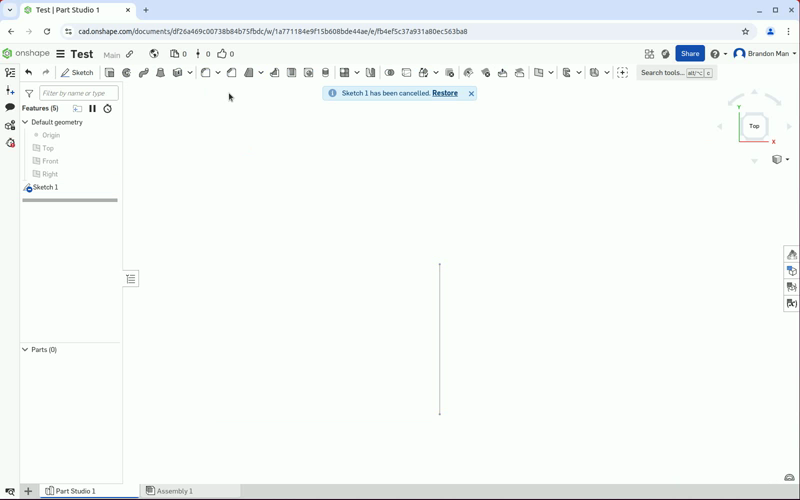
key(shift+s)
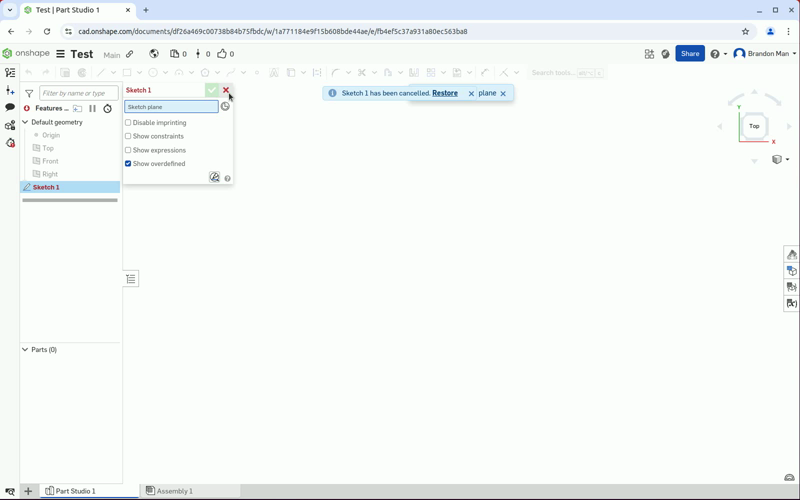
mouse_move(73, 150)
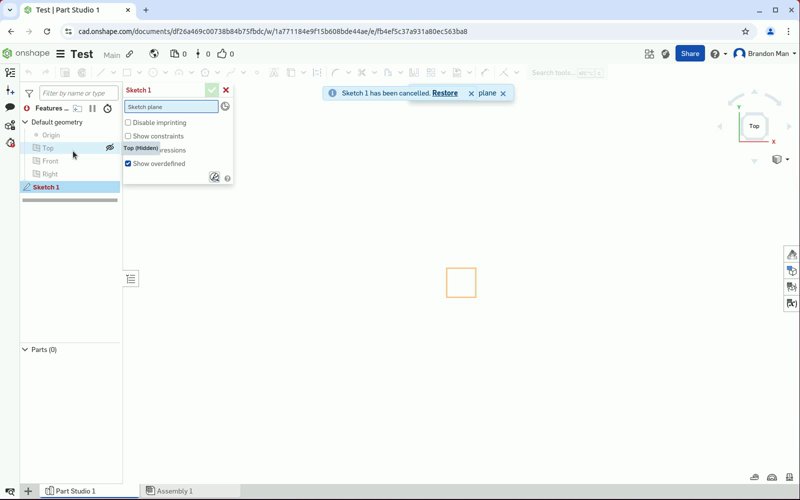
click(73, 150)
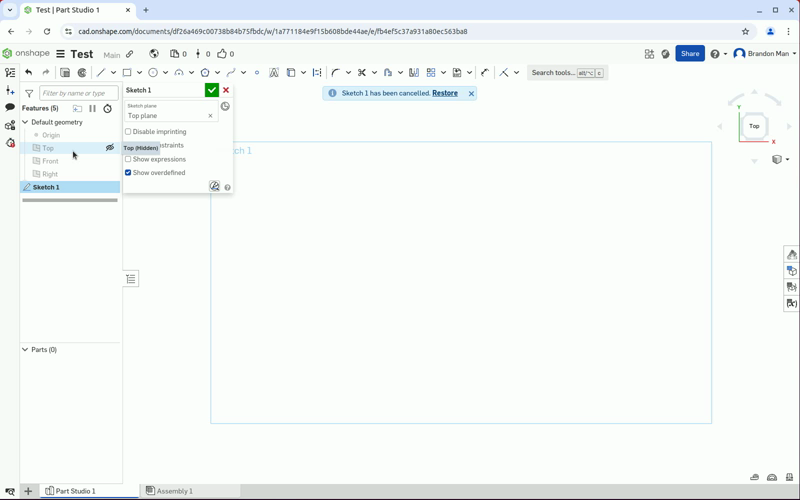
mouse_move(73, 352)
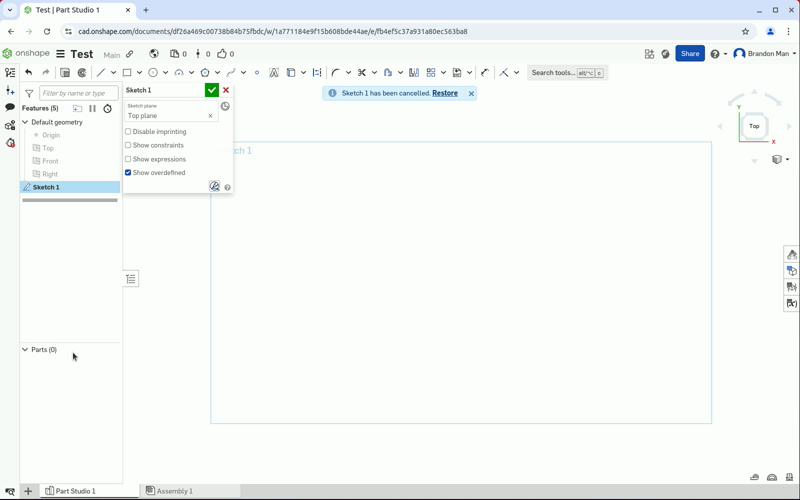
key(y)
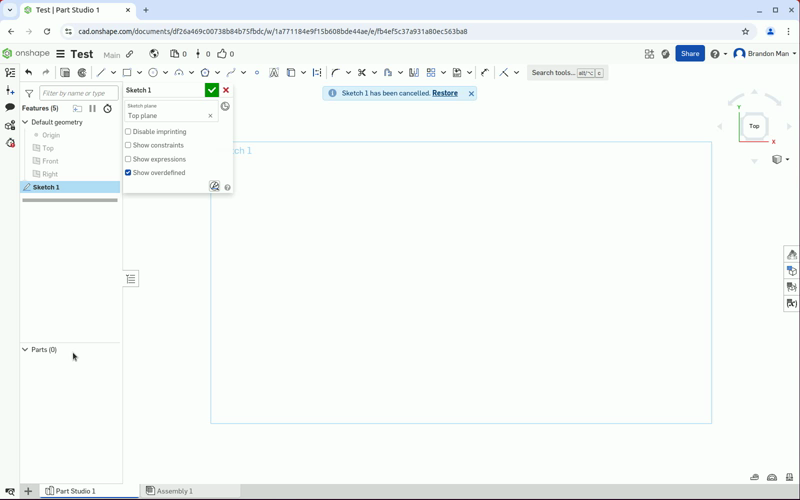
key(l)
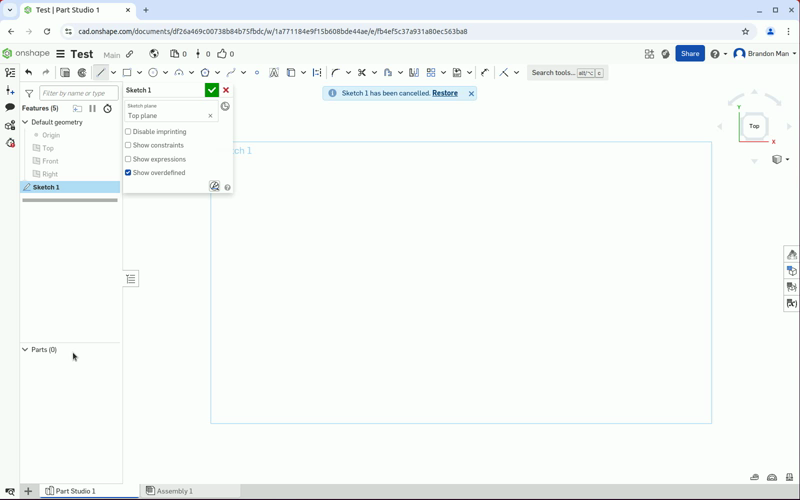
key_down(shift)
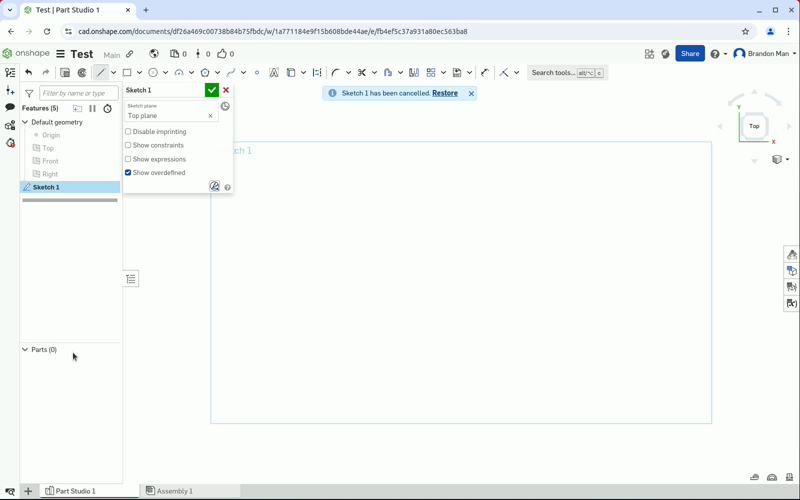
mouse_move(348, 395)
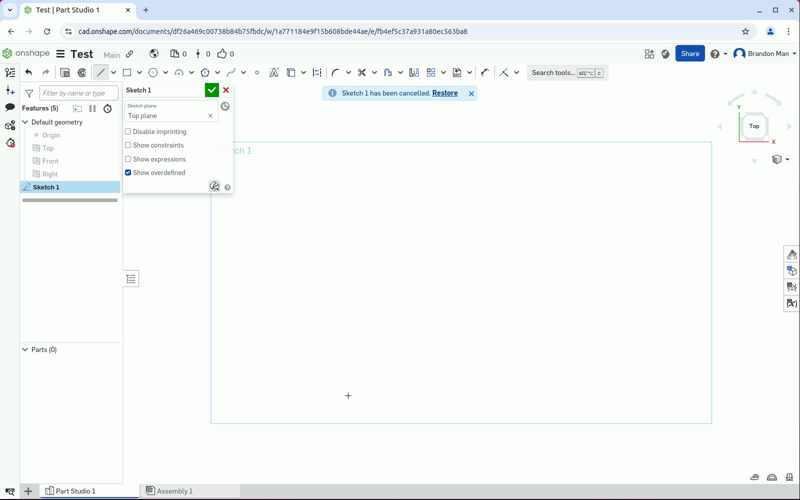
click(348, 395)
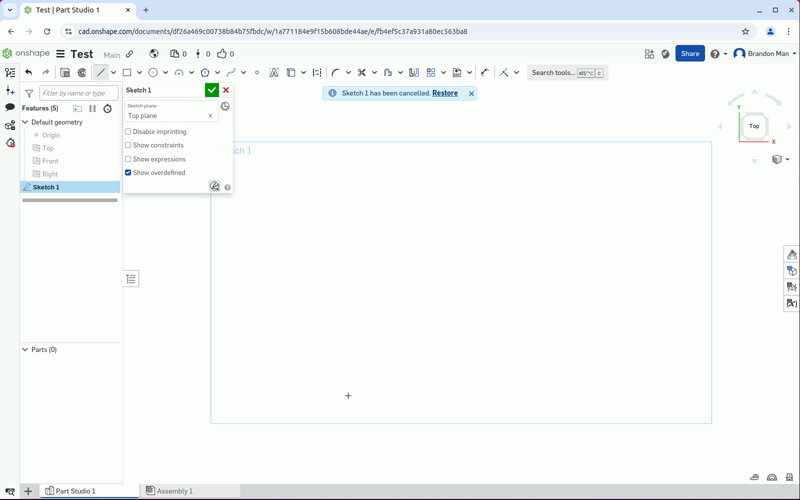
key_up(shift)
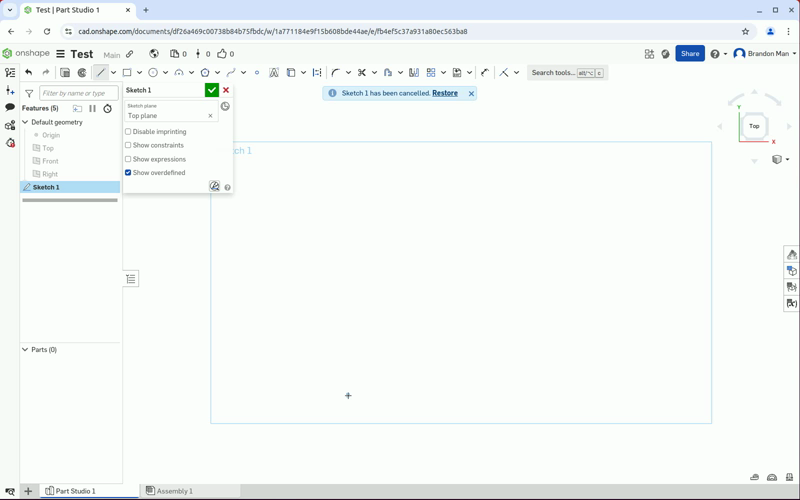
key_down(shift)
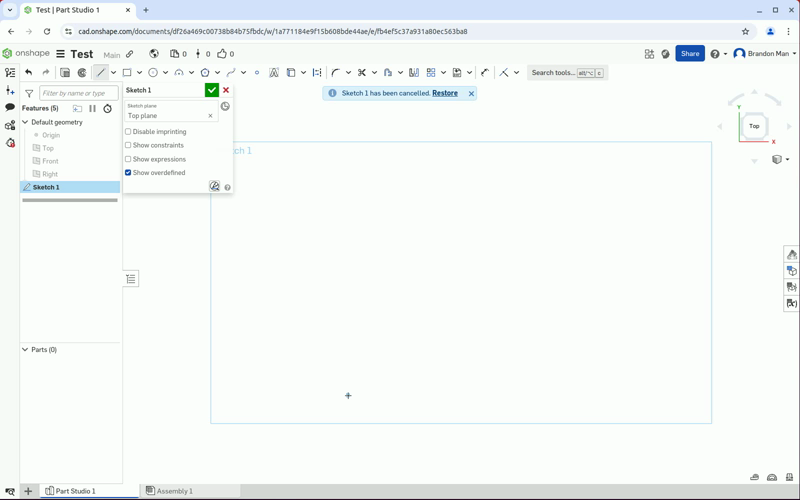
mouse_move(572, 395)
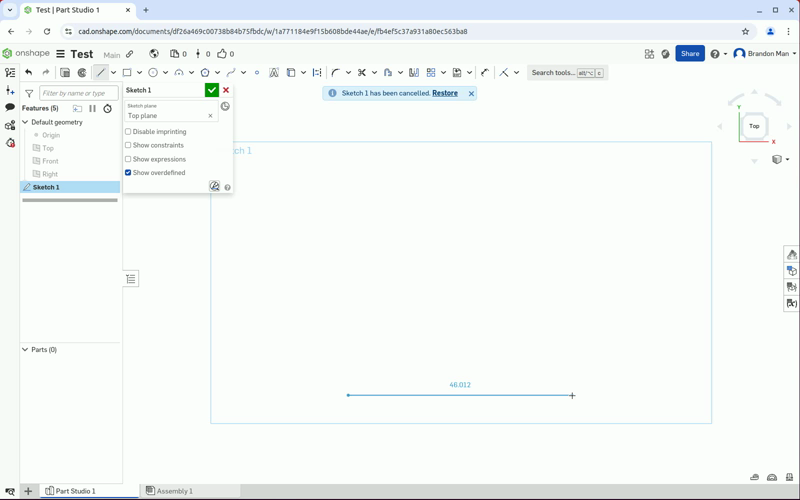
click(572, 395)
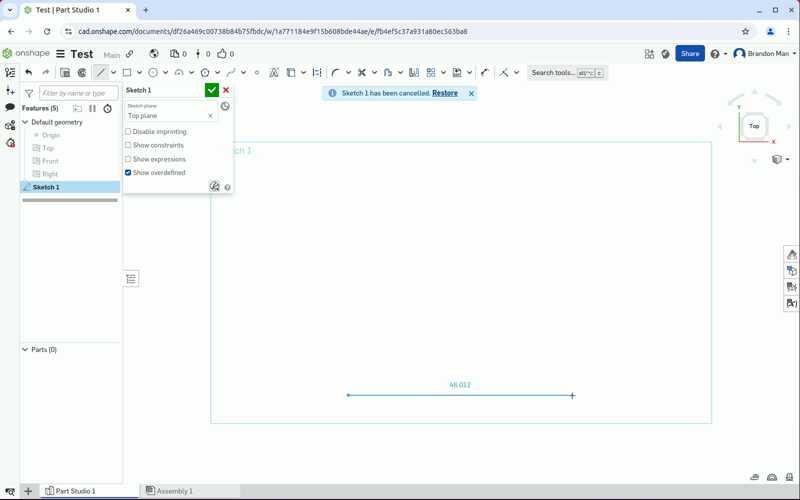
key_up(shift)
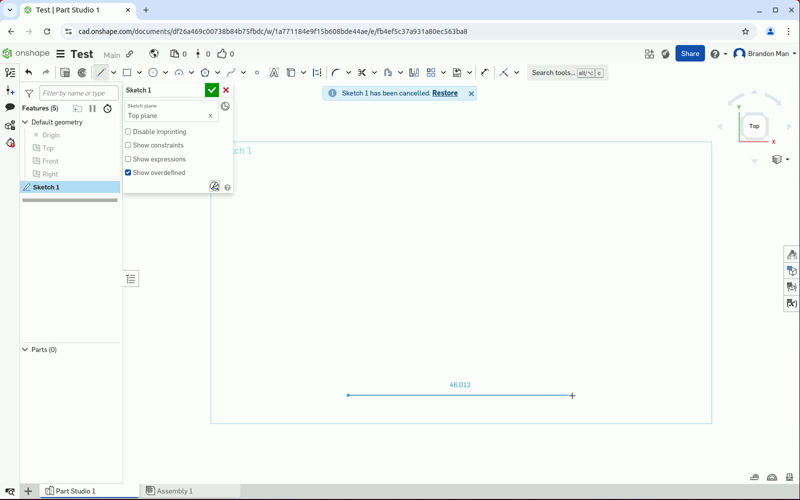
key_down(shift)
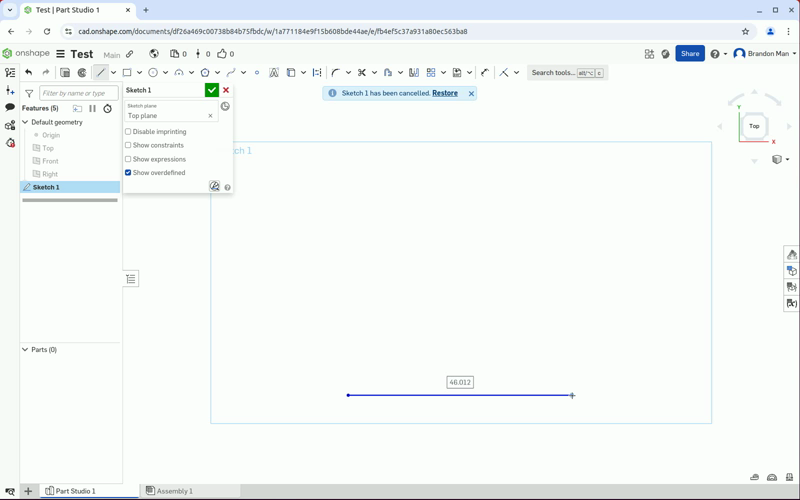
mouse_move(572, 171)
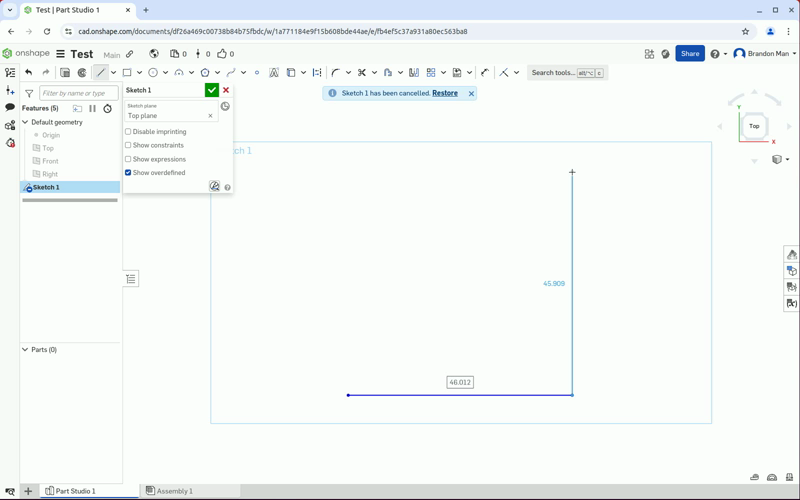
click(572, 171)
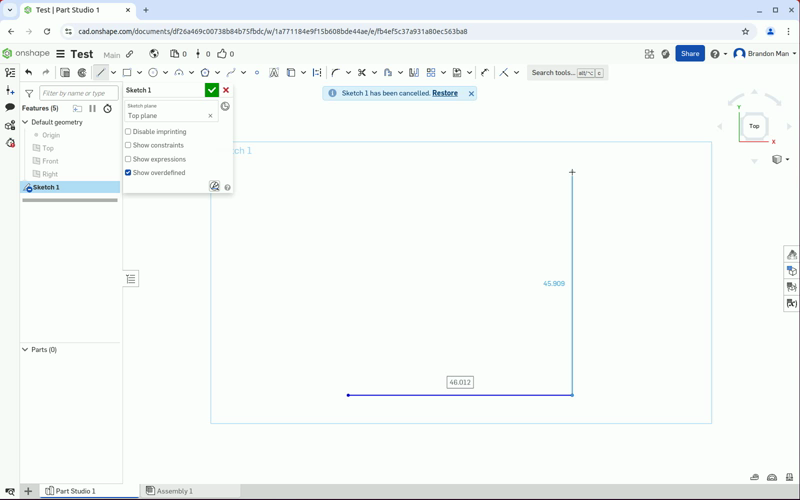
key_up(shift)
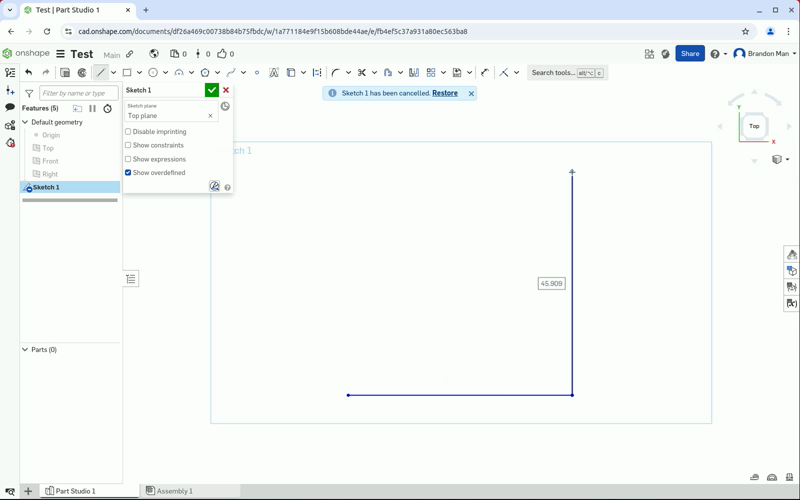
key_down(shift)
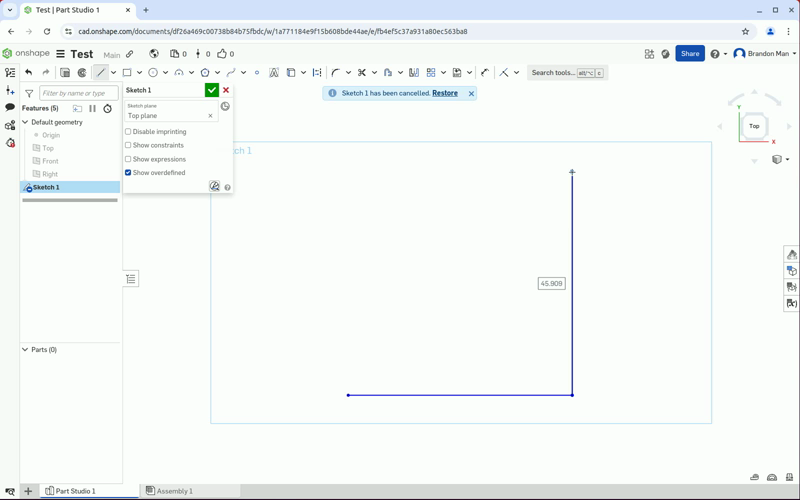
mouse_move(348, 171)
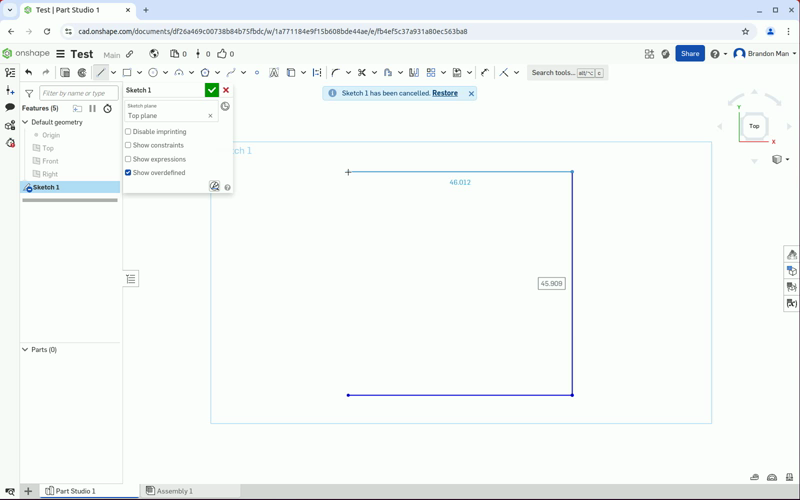
click(348, 171)
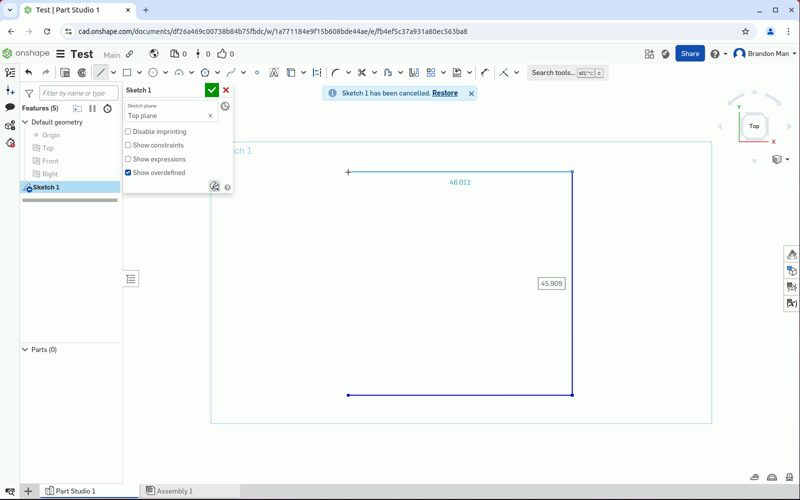
key_up(shift)
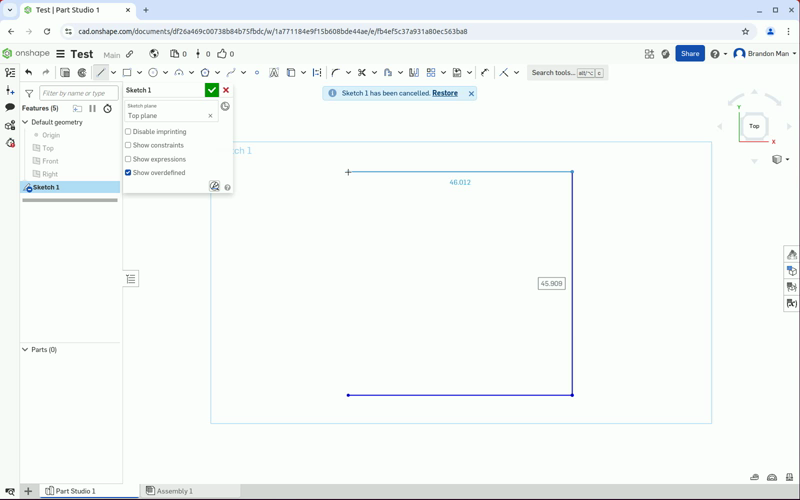
key_down(shift)
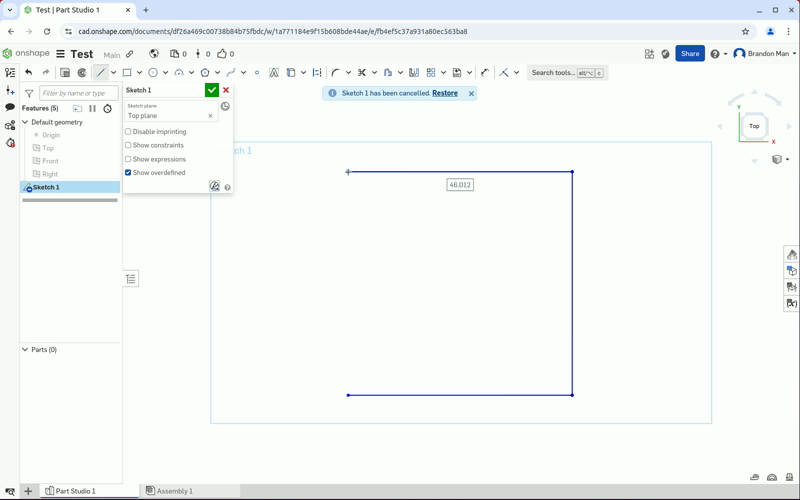
mouse_move(348, 395)
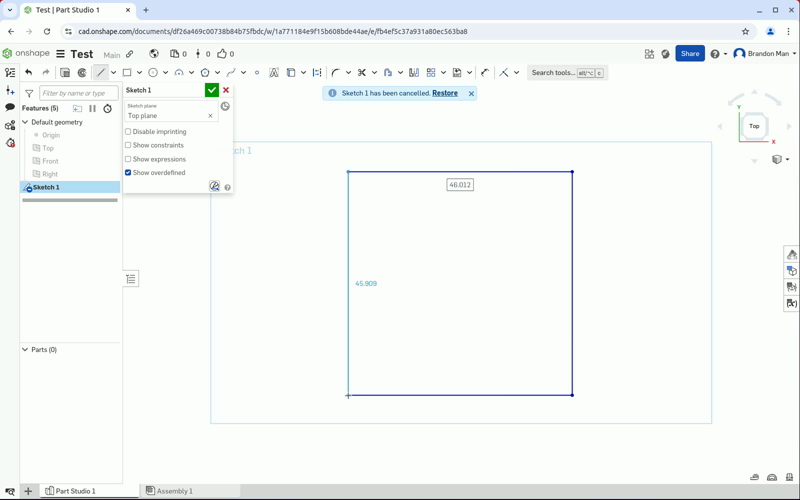
key_up(shift)
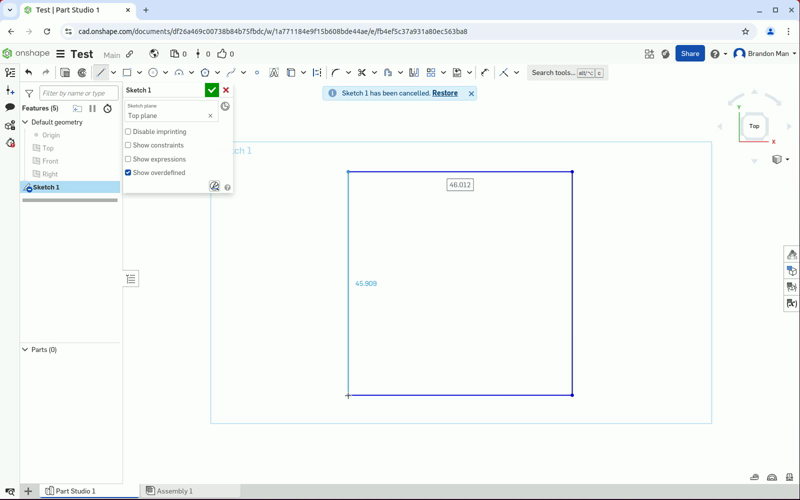
click(348, 395)
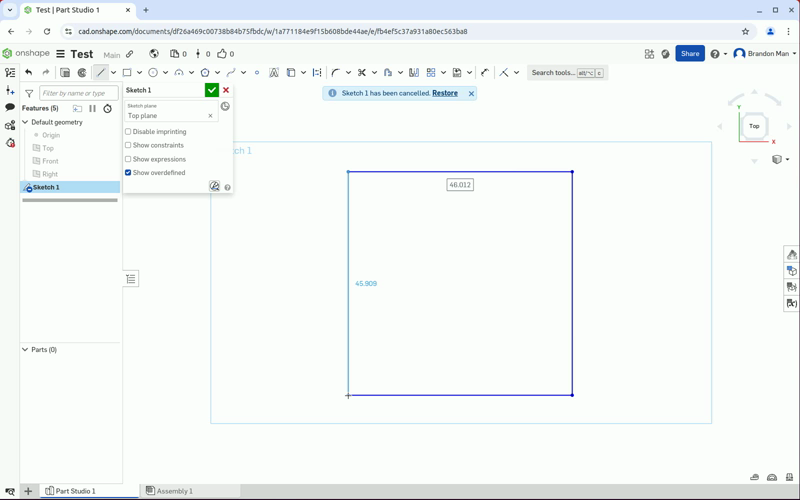
key(esc)
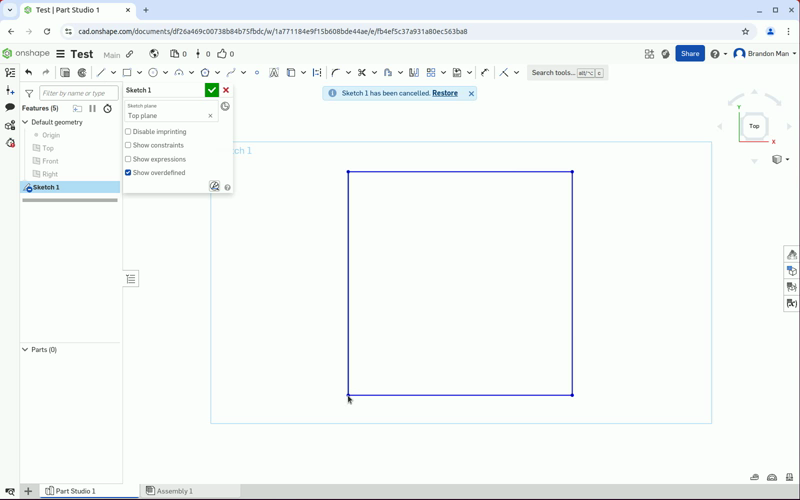
key(c)
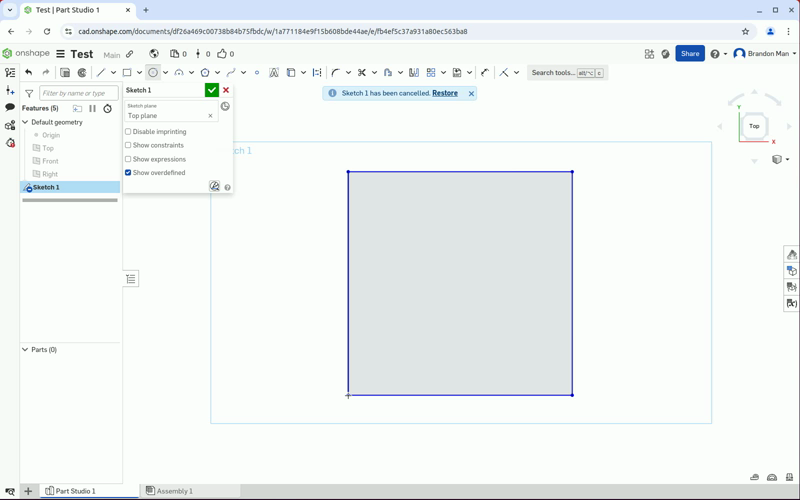
key_down(shift)
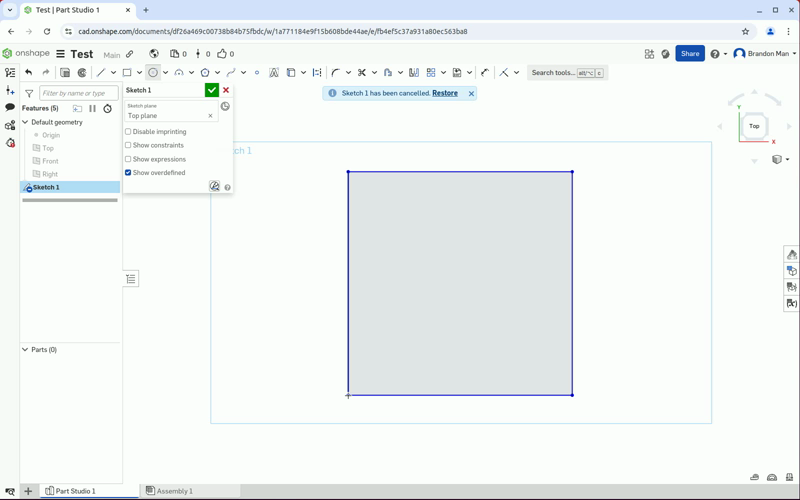
mouse_move(378, 364)
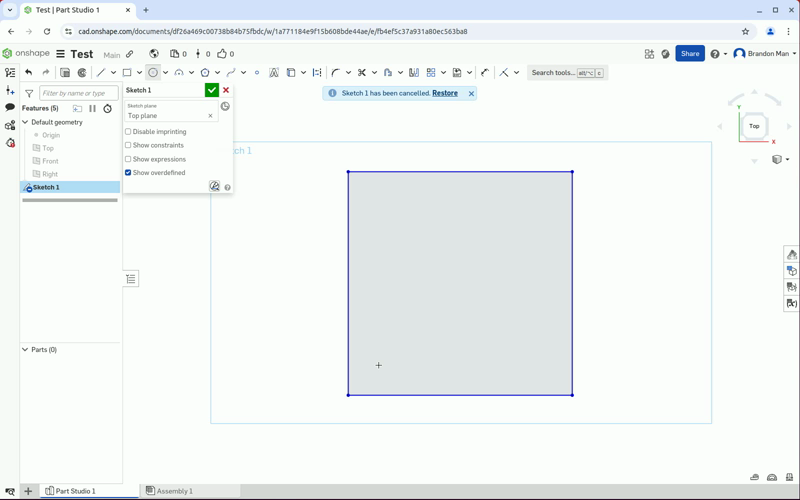
click(378, 364)
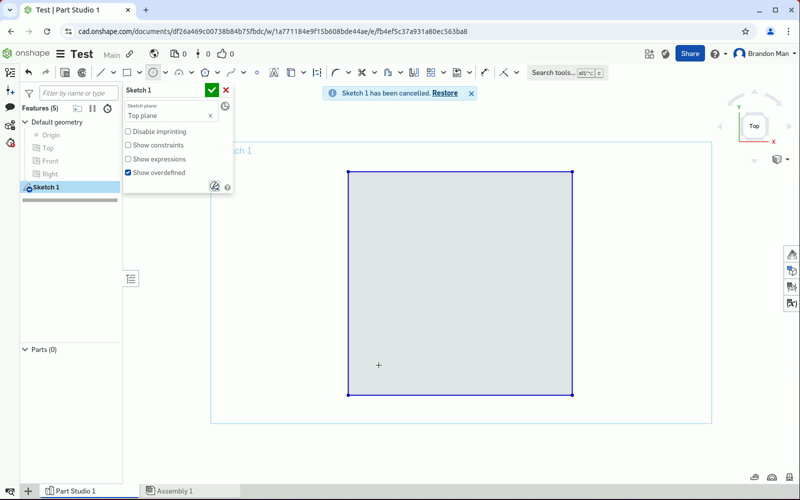
key_up(shift)
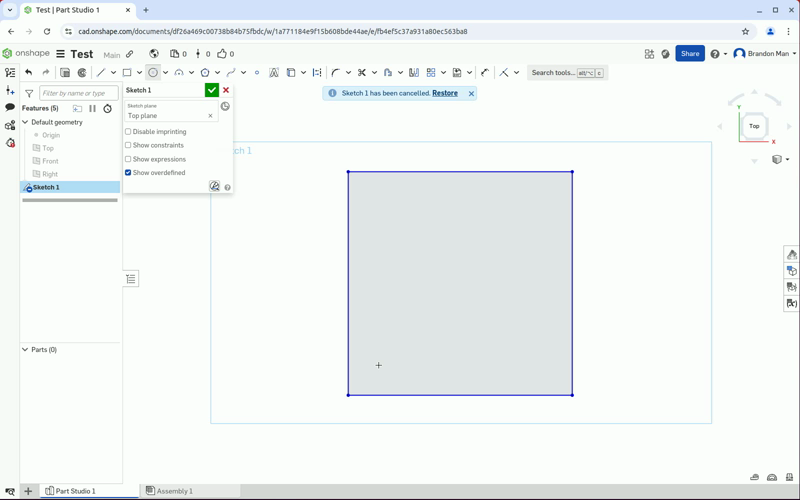
mouse_move(383, 364)
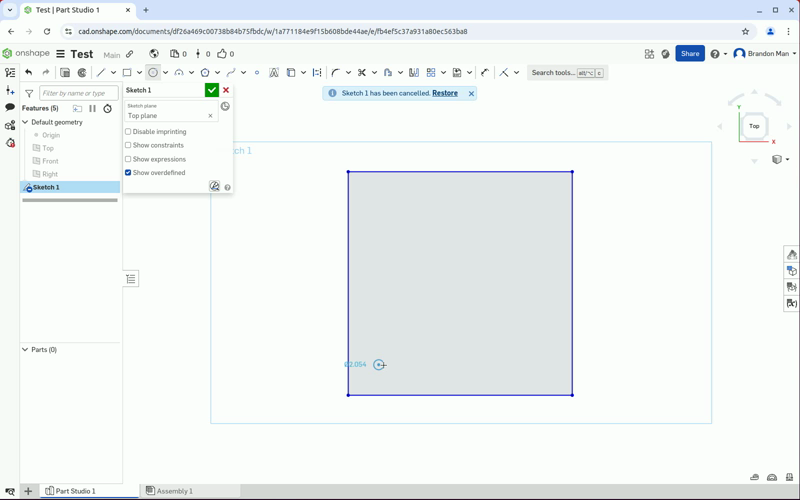
click(383, 364)
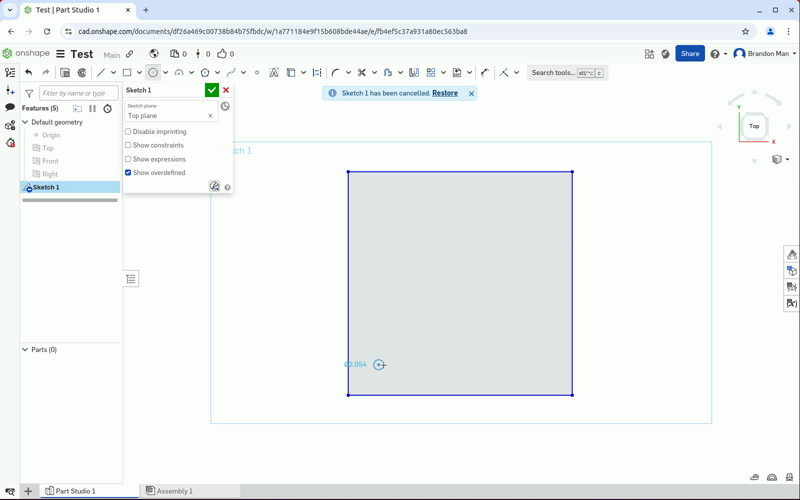
key(esc)
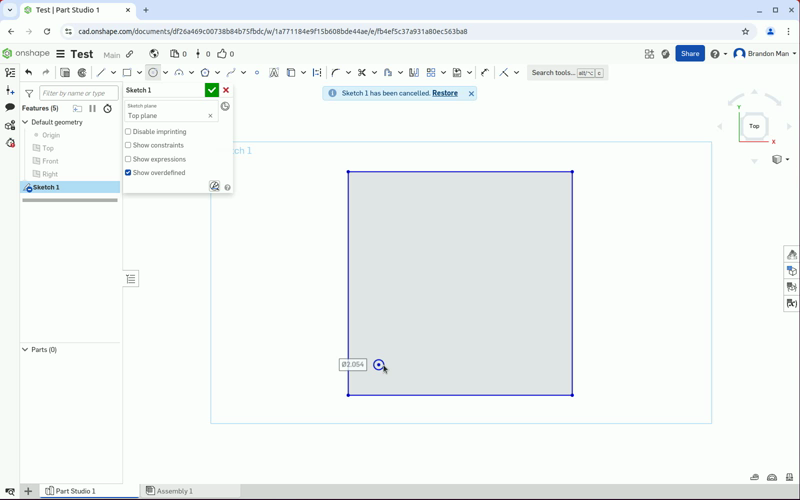
key(c)
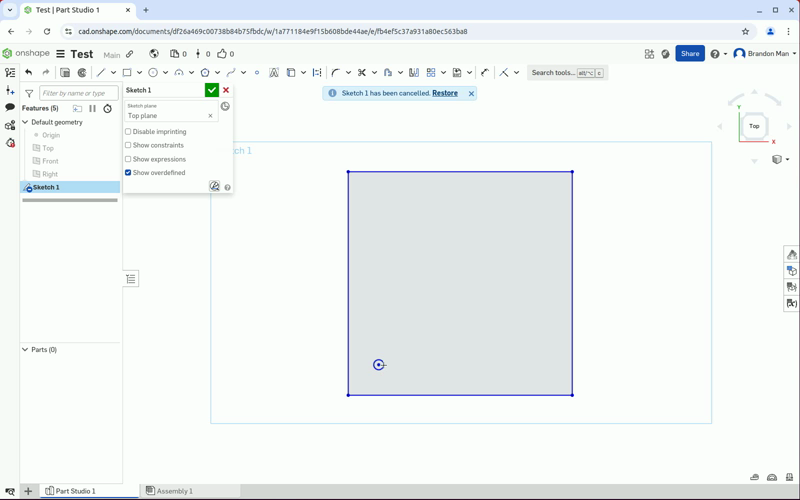
key_down(shift)
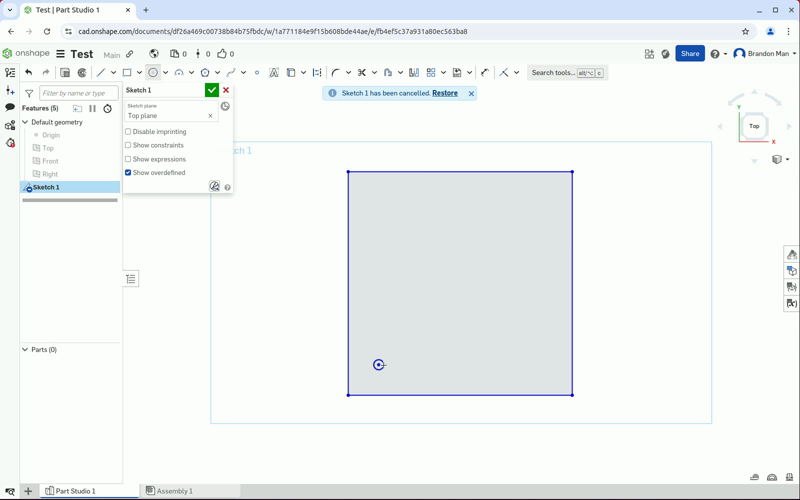
mouse_move(378, 202)
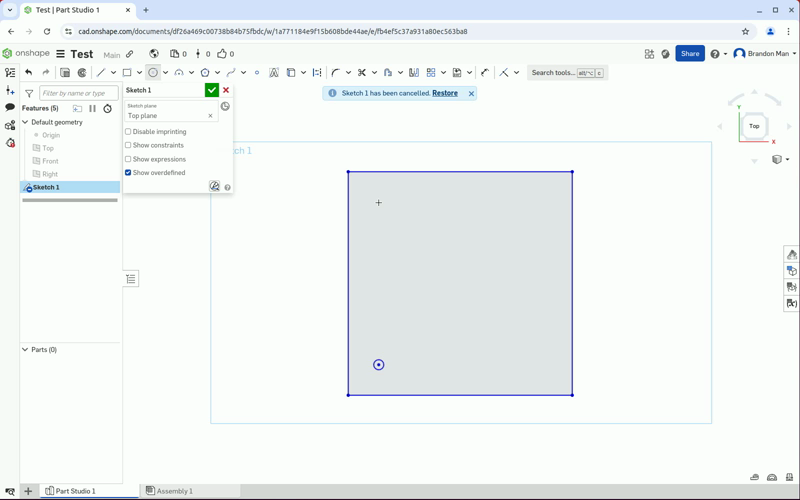
click(378, 202)
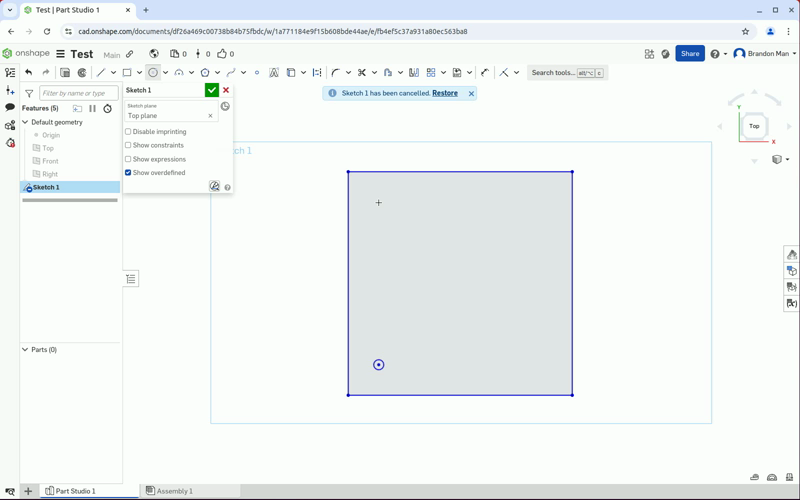
key_up(shift)
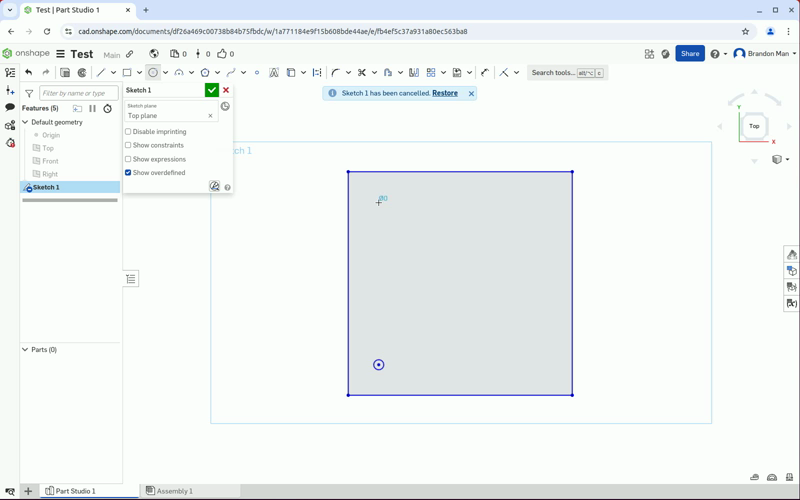
mouse_move(383, 202)
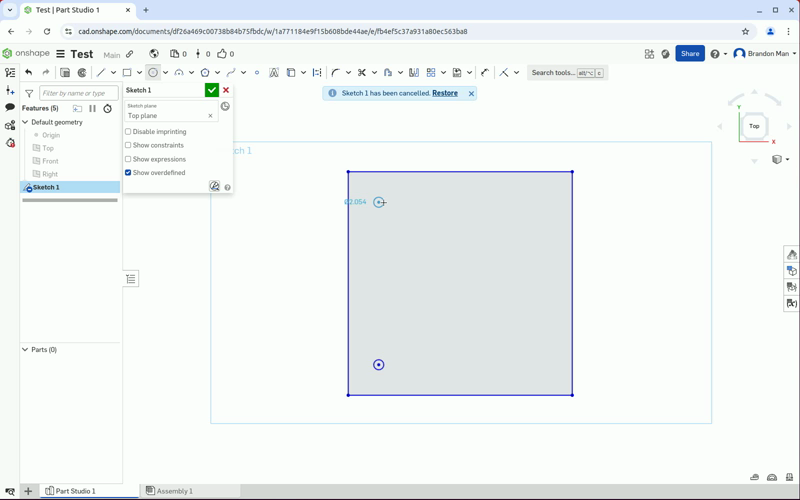
click(383, 202)
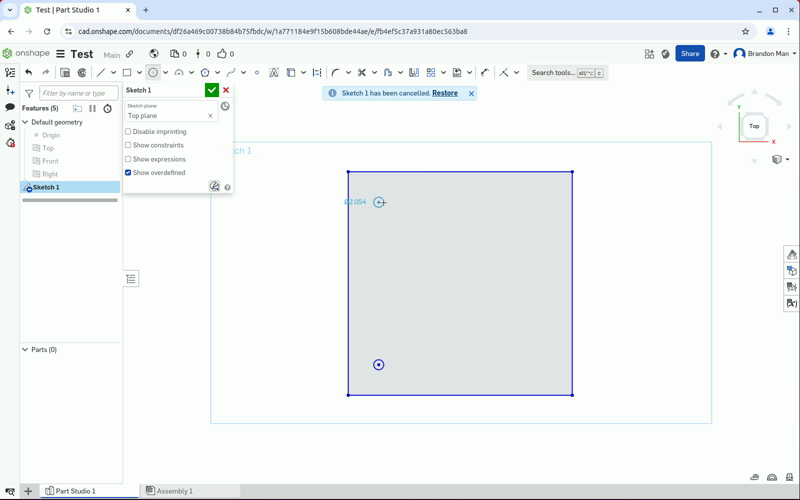
key(esc)
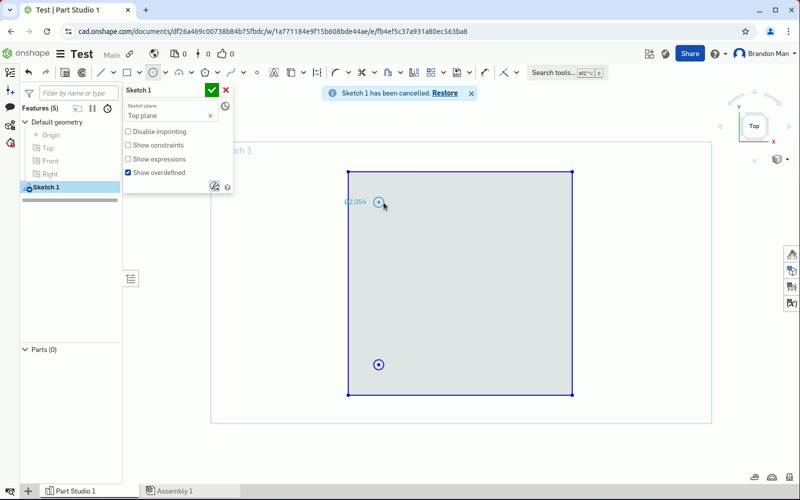
key(c)
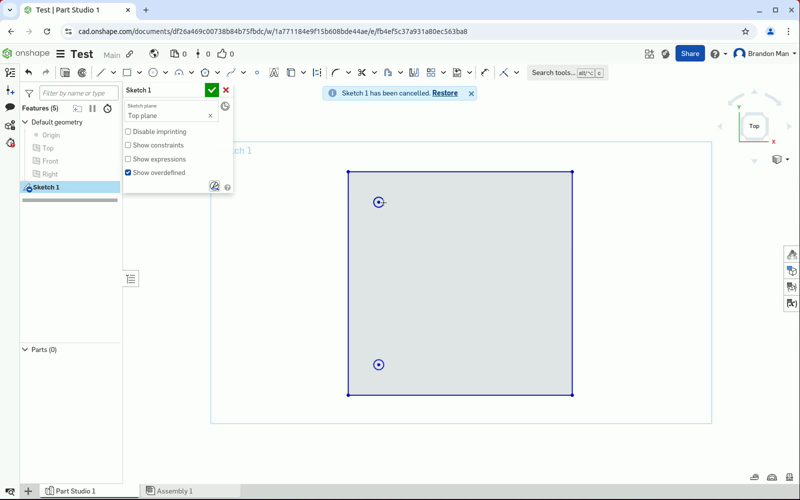
key_down(shift)
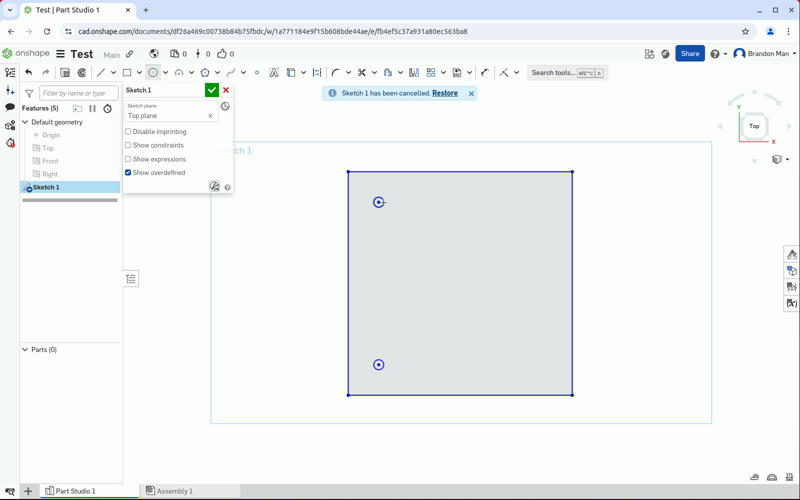
mouse_move(541, 364)
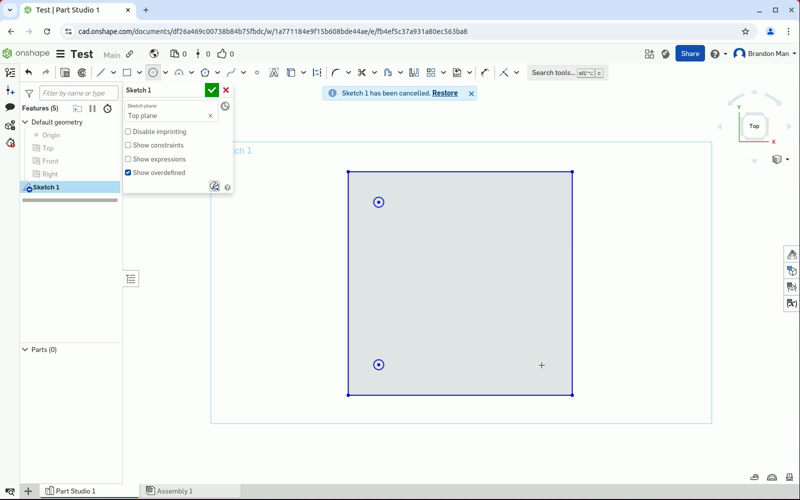
click(541, 364)
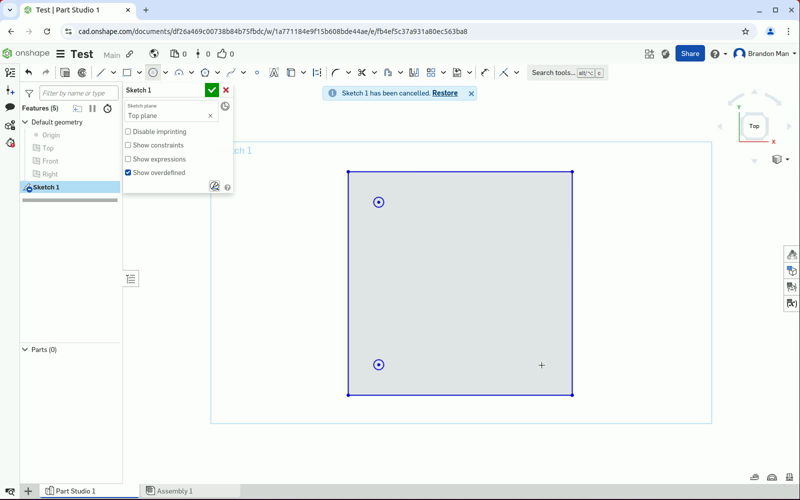
key_up(shift)
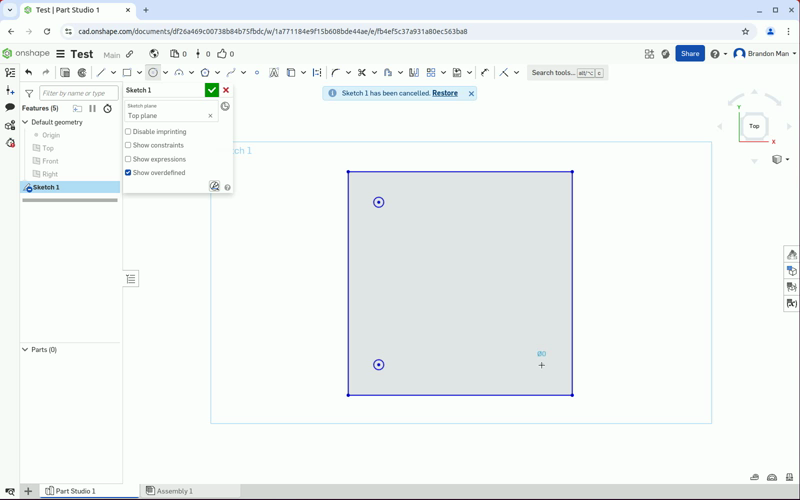
mouse_move(546, 364)
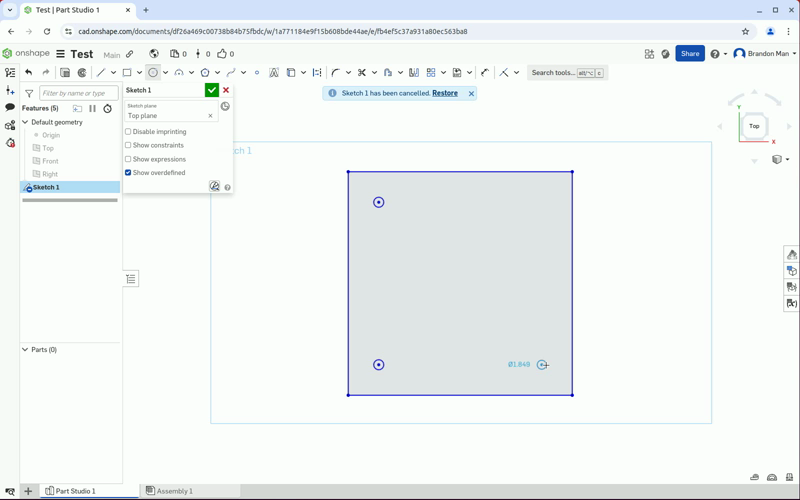
click(546, 364)
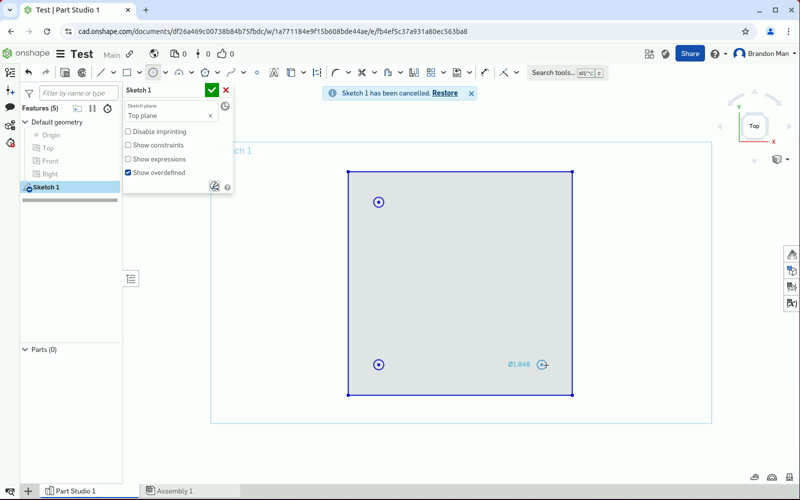
key(esc)
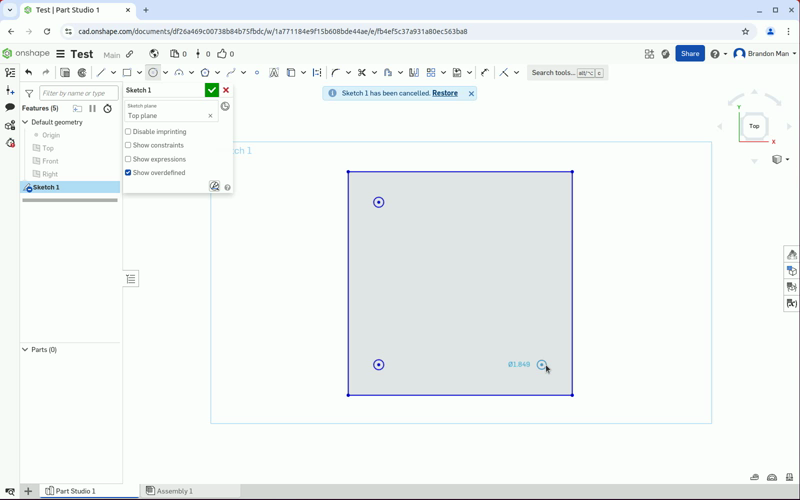
key(c)
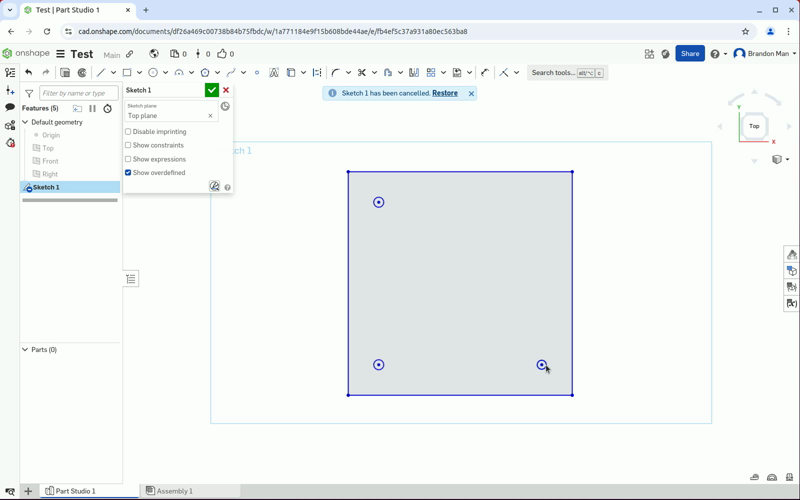
key_down(shift)
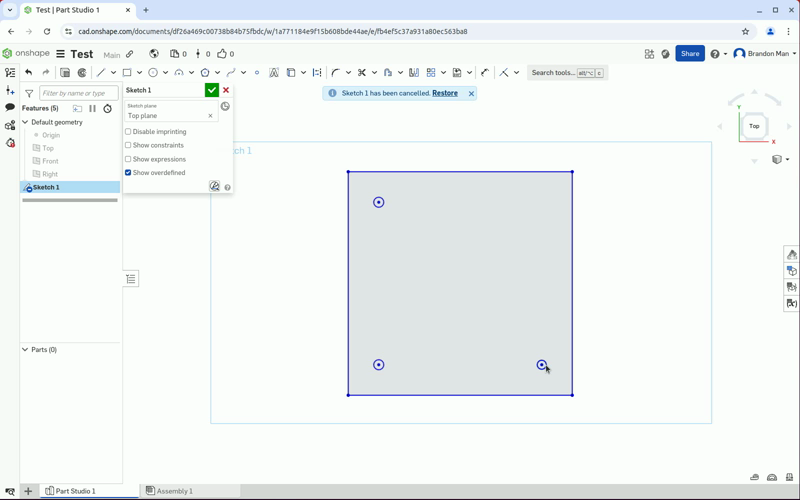
mouse_move(541, 202)
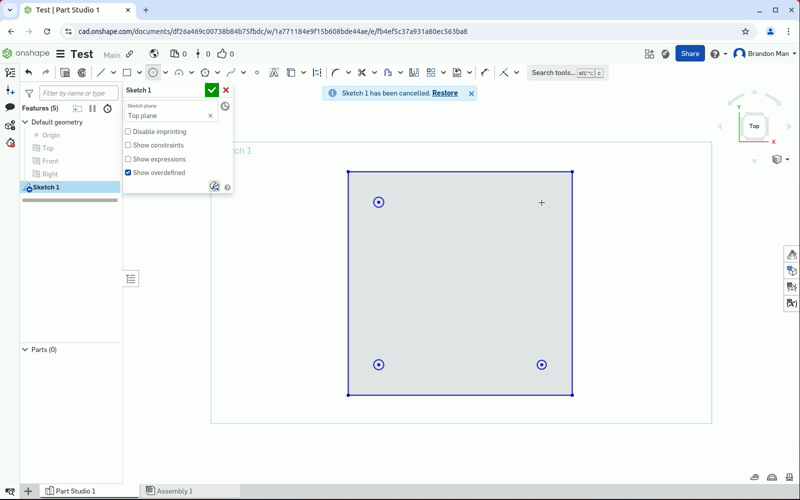
click(541, 202)
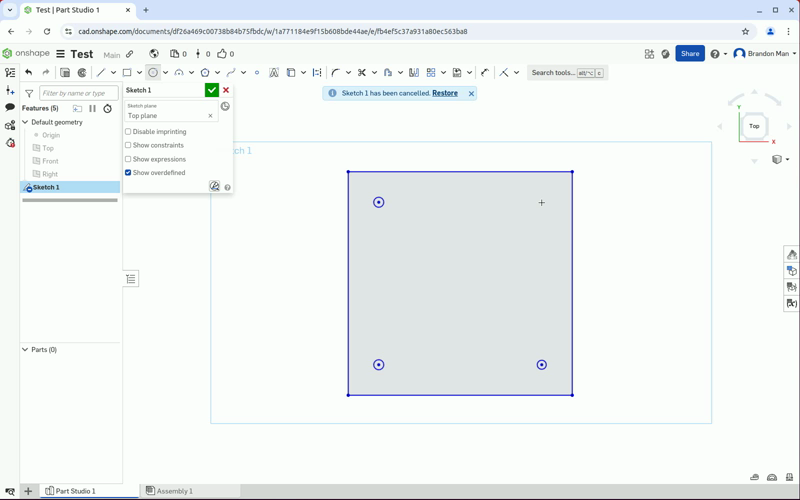
key_up(shift)
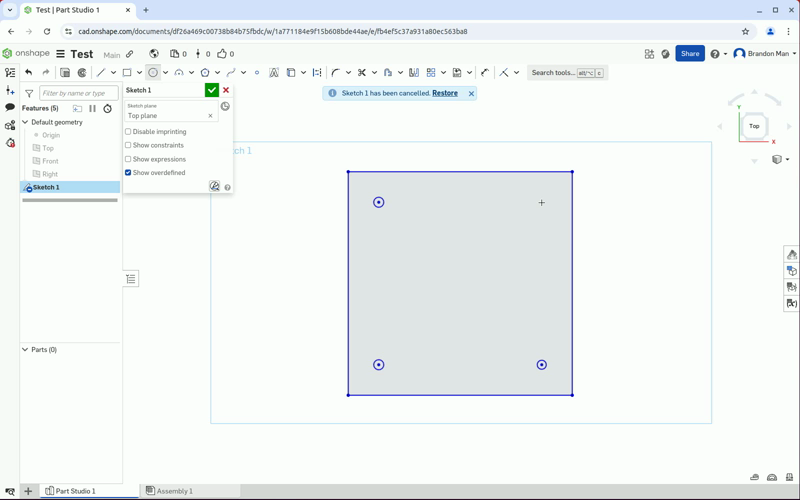
mouse_move(546, 202)
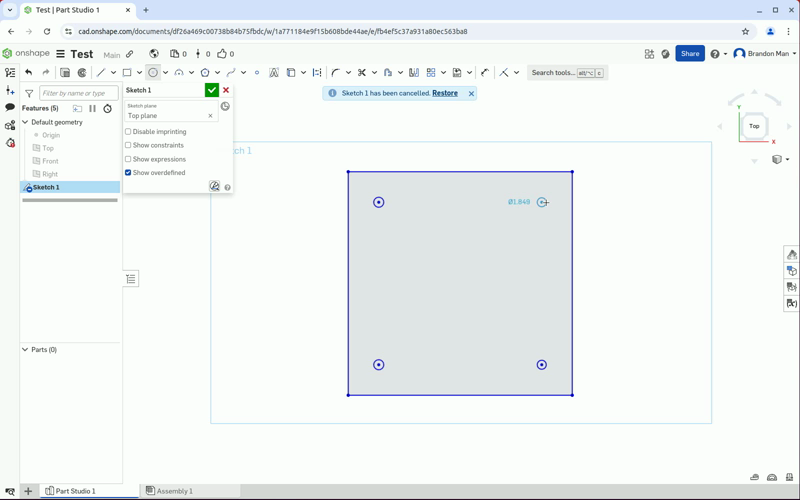
click(546, 202)
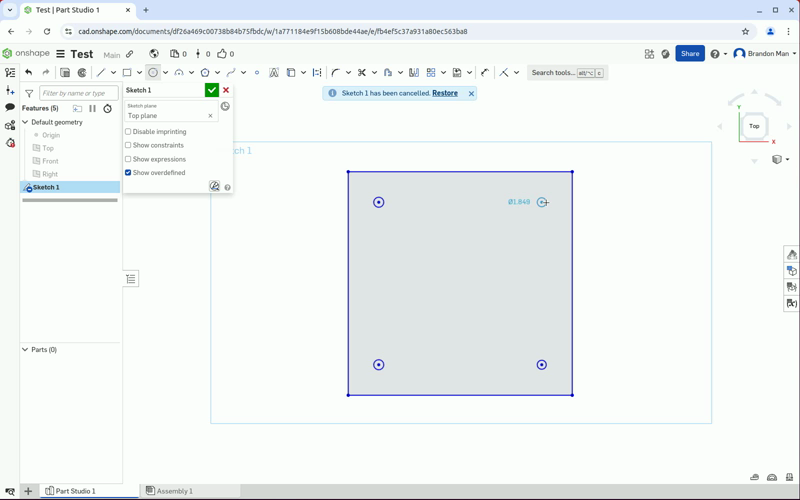
key(esc)
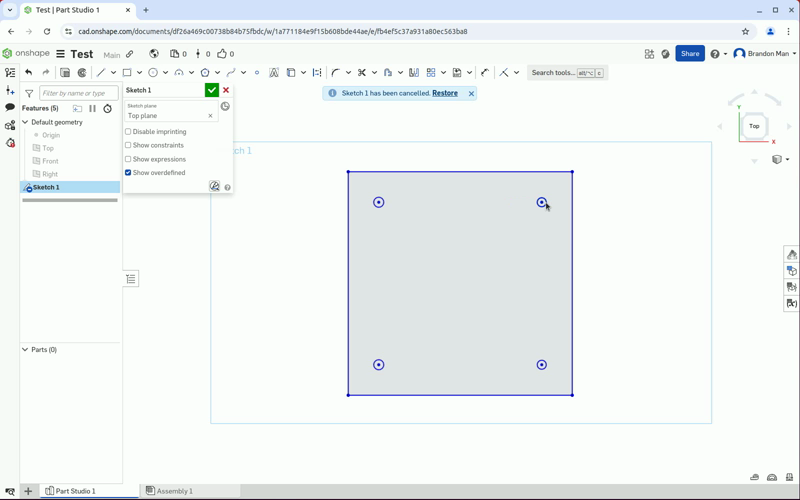
mouse_move(537, 281)
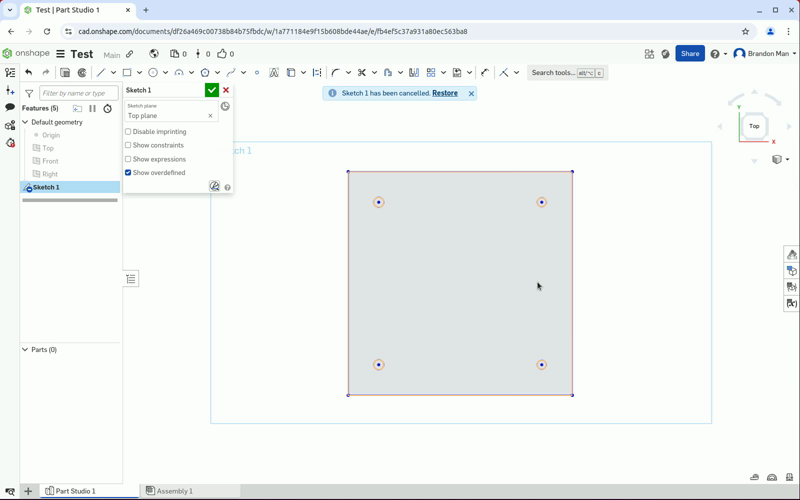
click(537, 281)
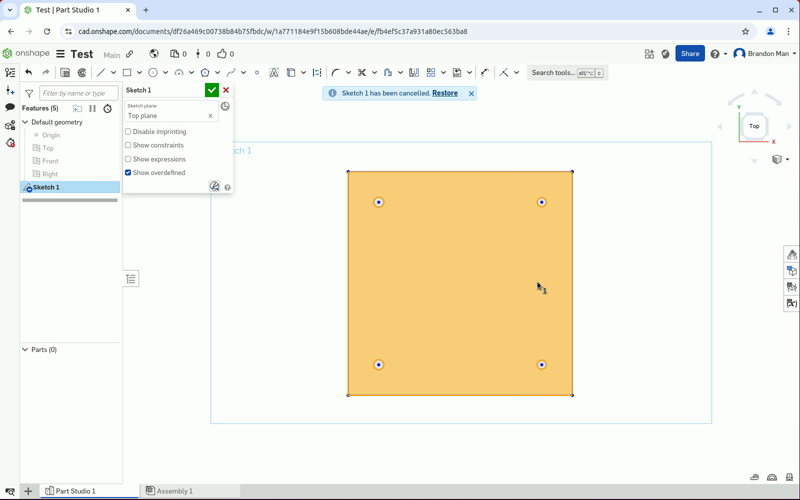
mouse_move(73, 352)
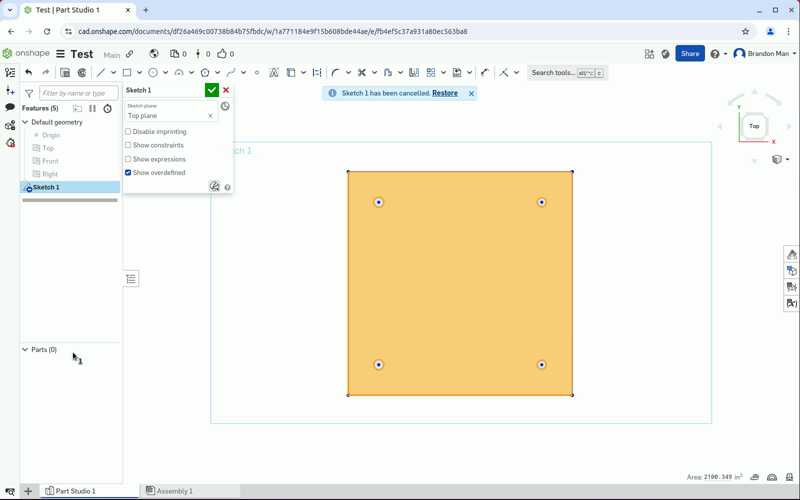
key(shift+y)
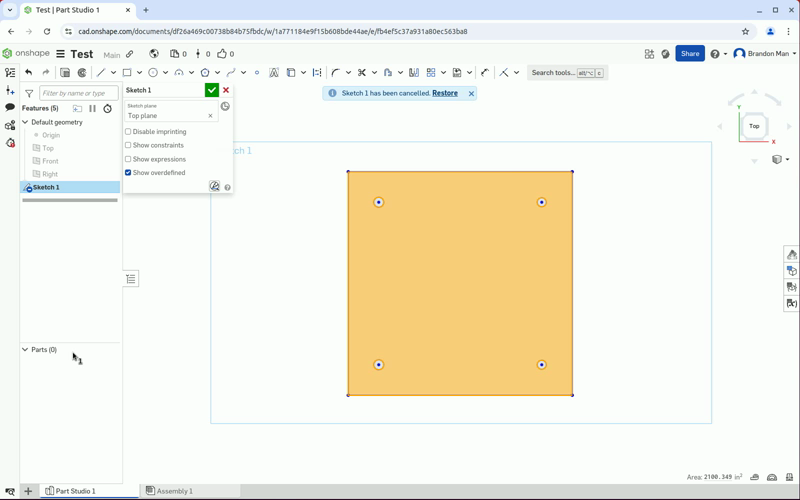
key(shift+e)
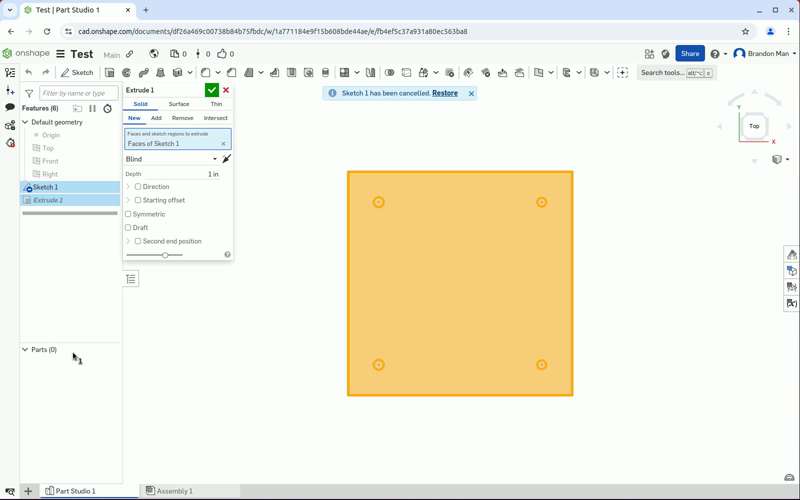
mouse_move(143, 106)
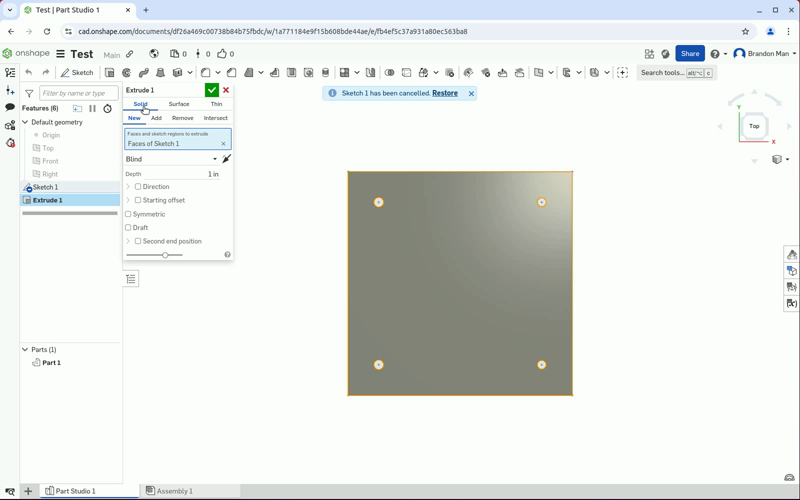
click(143, 106)
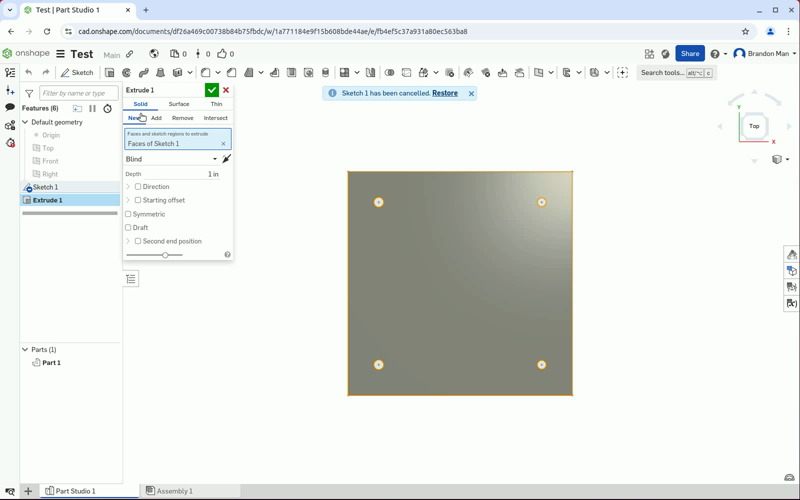
mouse_move(137, 120)
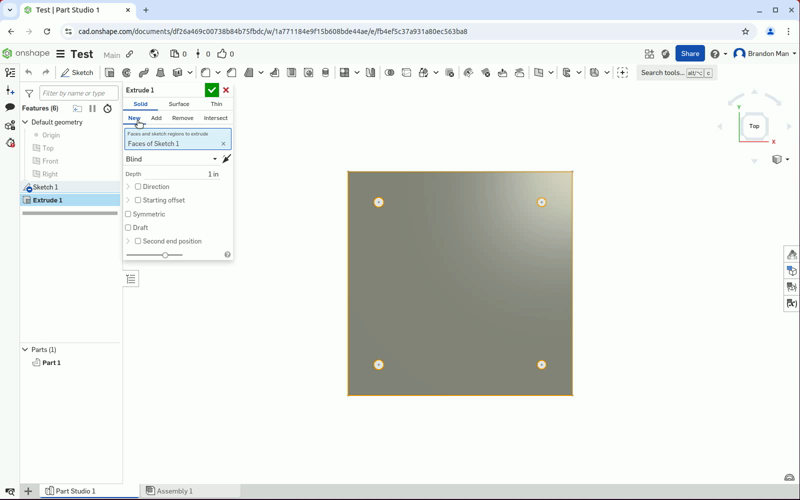
click(137, 120)
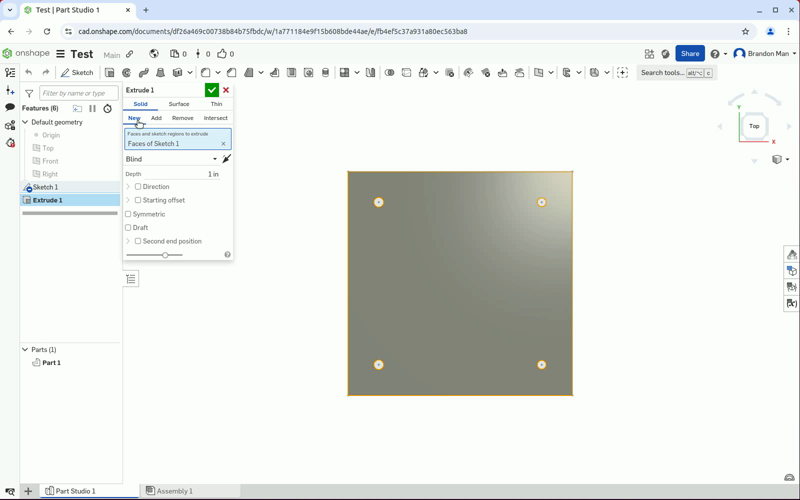
key(tab, 4)
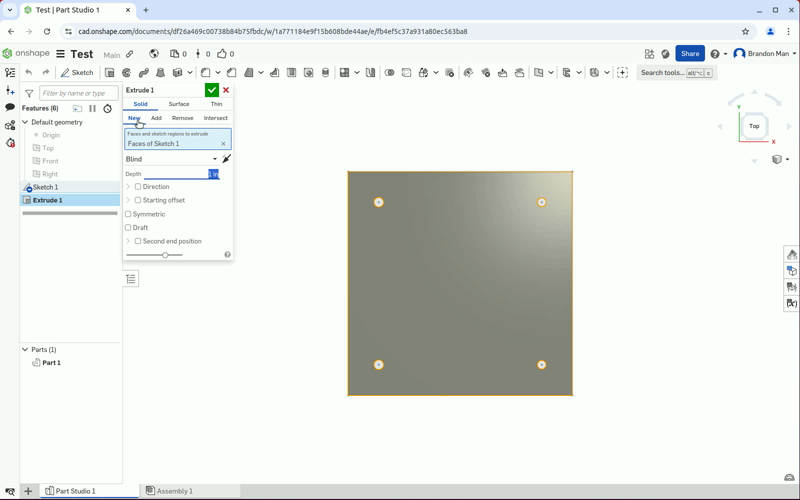
text(2.648)
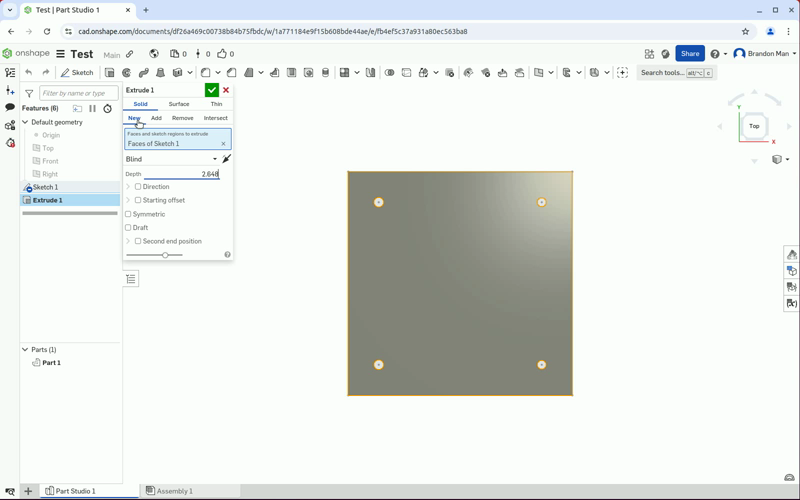
key(enter)
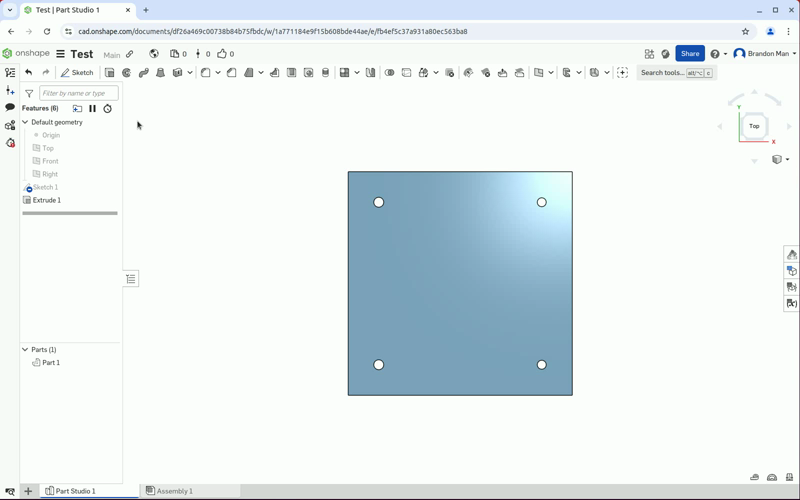
key(shift+h)
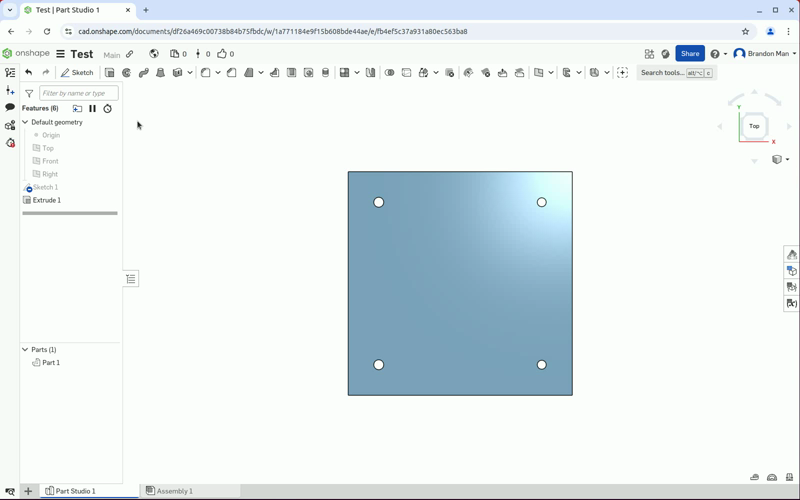
key(shift+h)
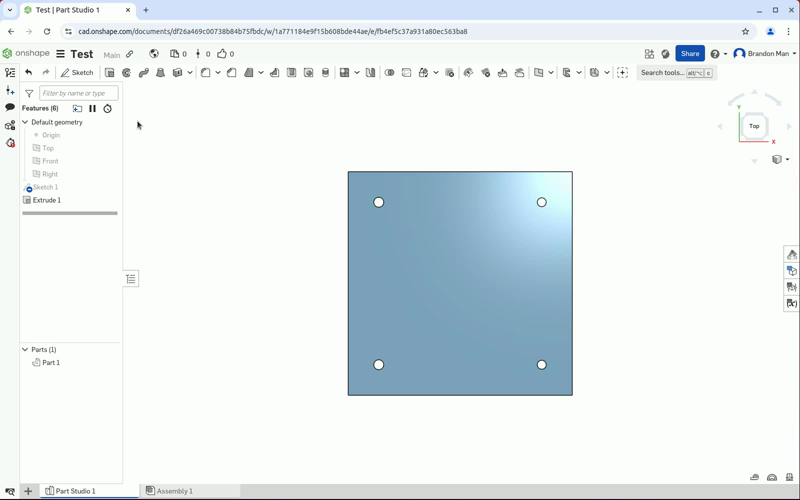
mouse_move(73, 189)
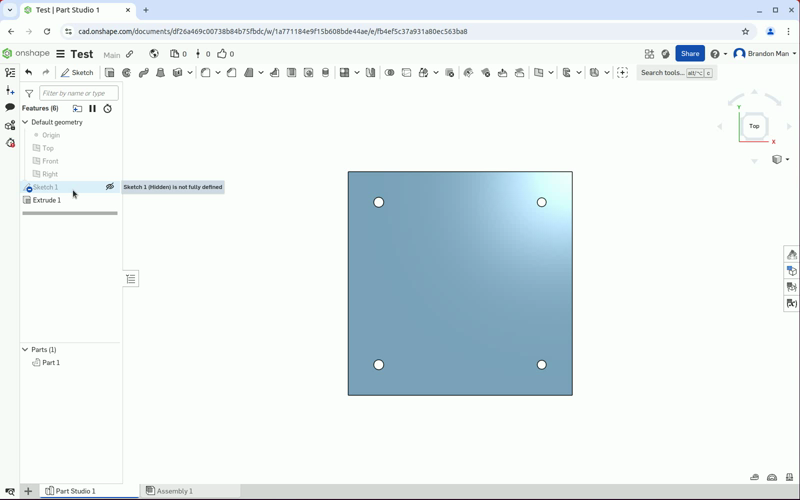
click(73, 189)
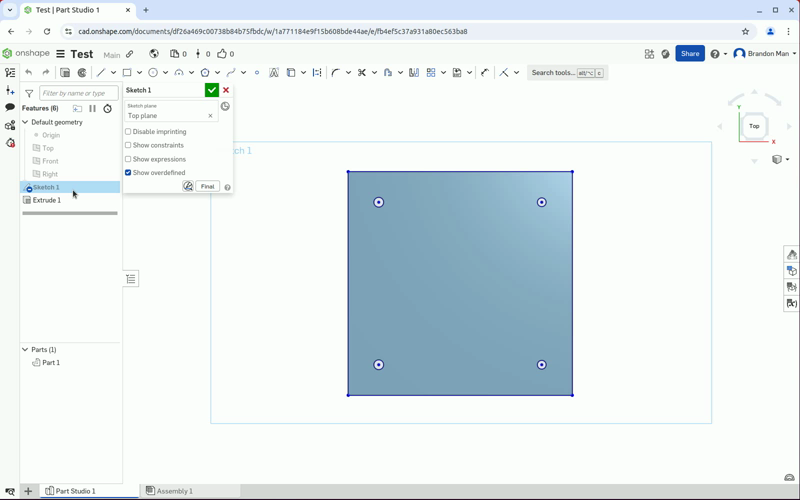
mouse_move(229, 92)
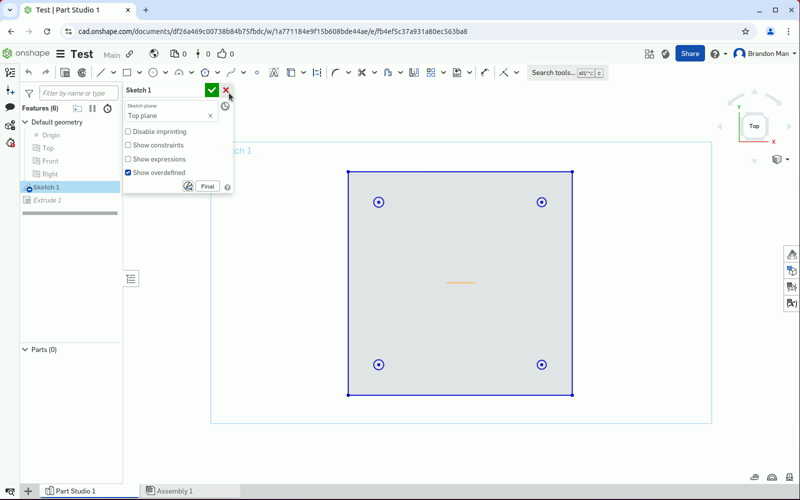
click(229, 92)
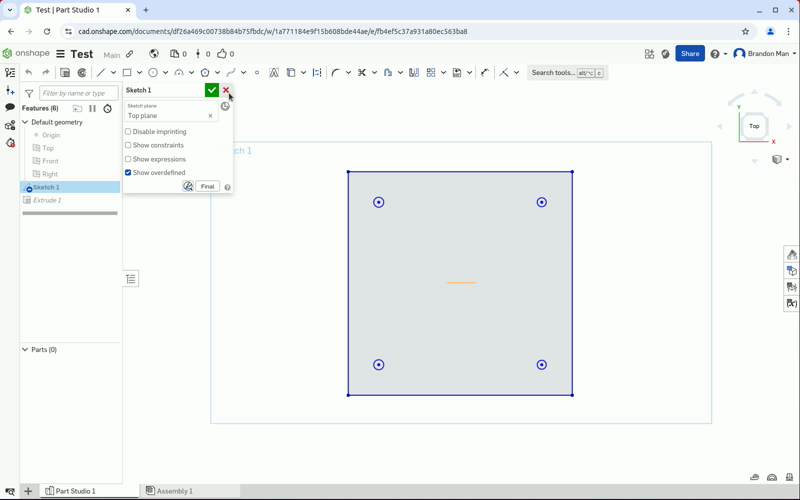
key(shift+s)
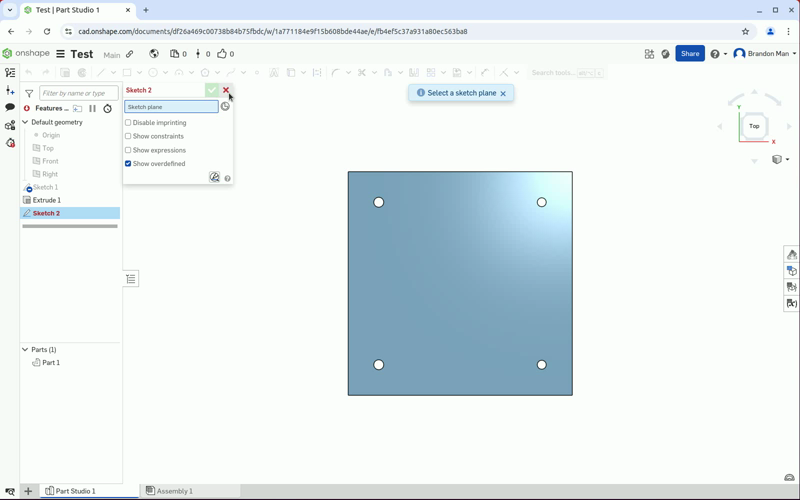
mouse_move(73, 150)
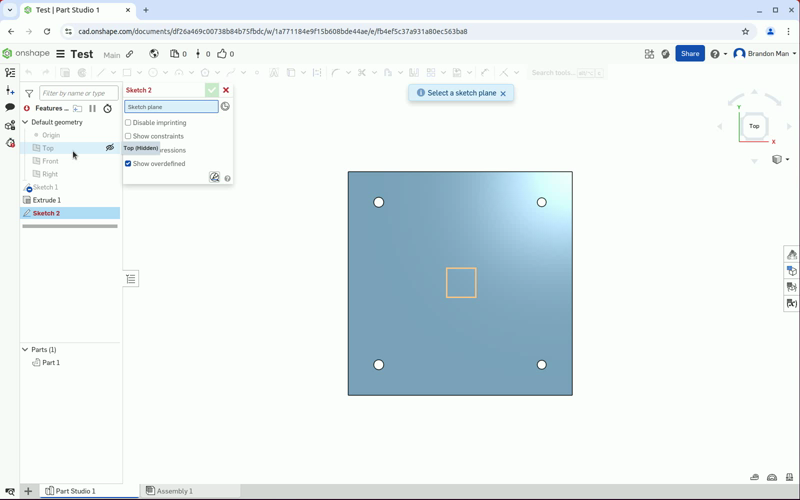
click(73, 150)
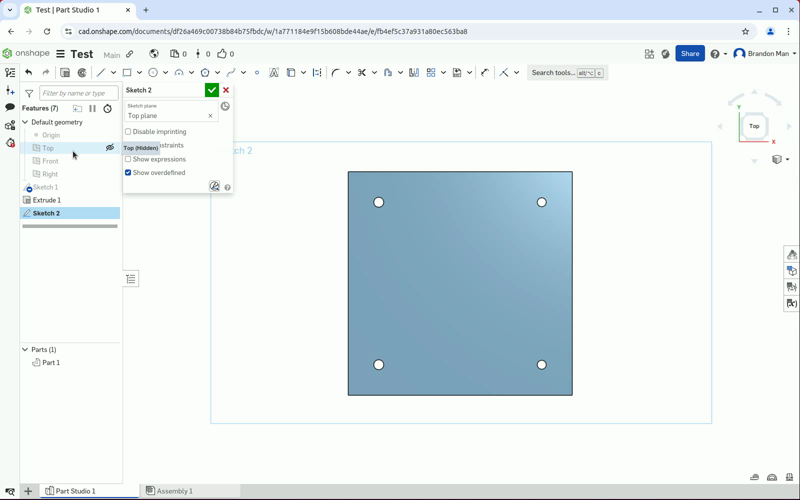
mouse_move(73, 352)
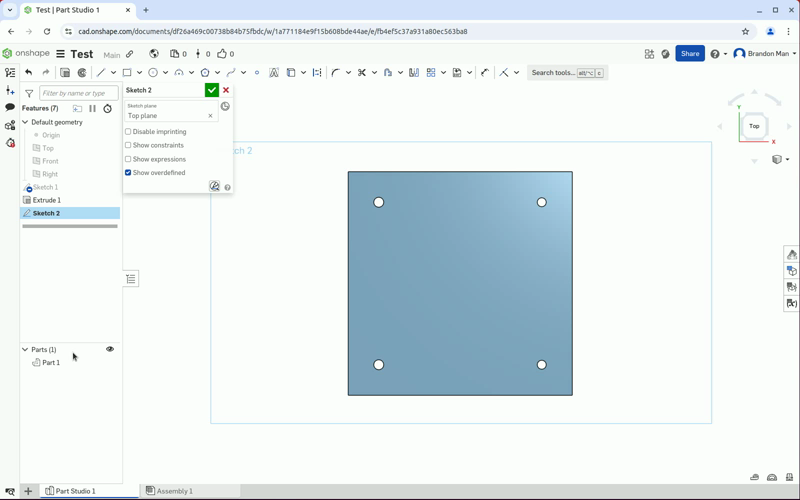
key(y)
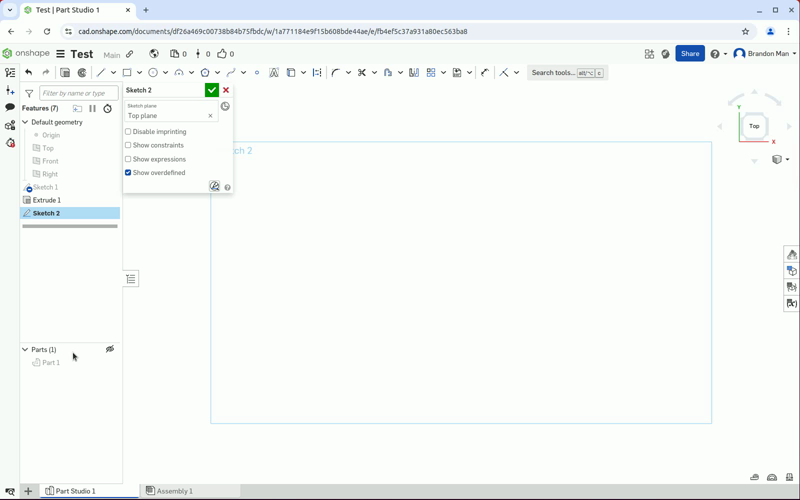
key(c)
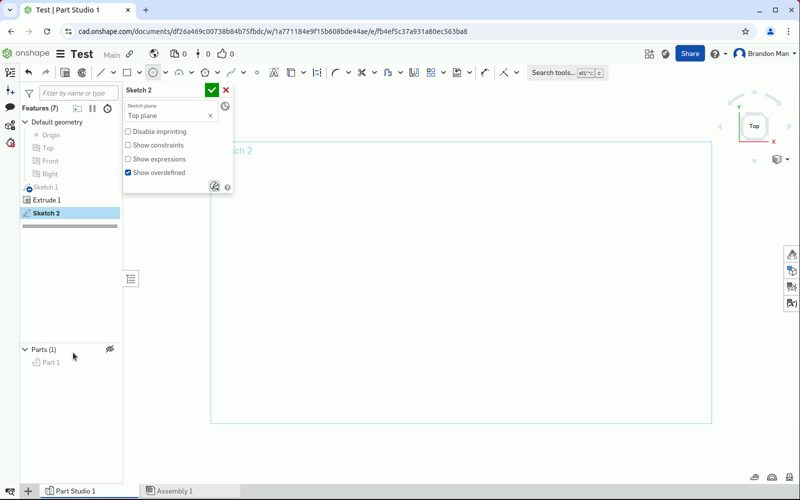
key_down(shift)
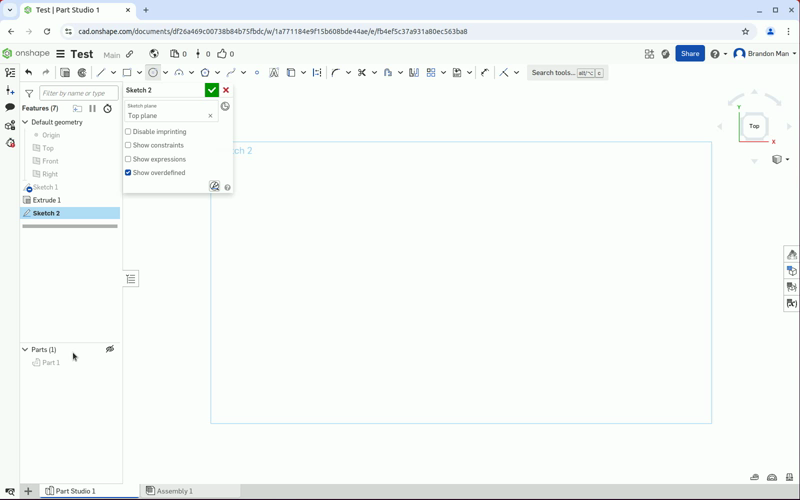
mouse_move(449, 187)
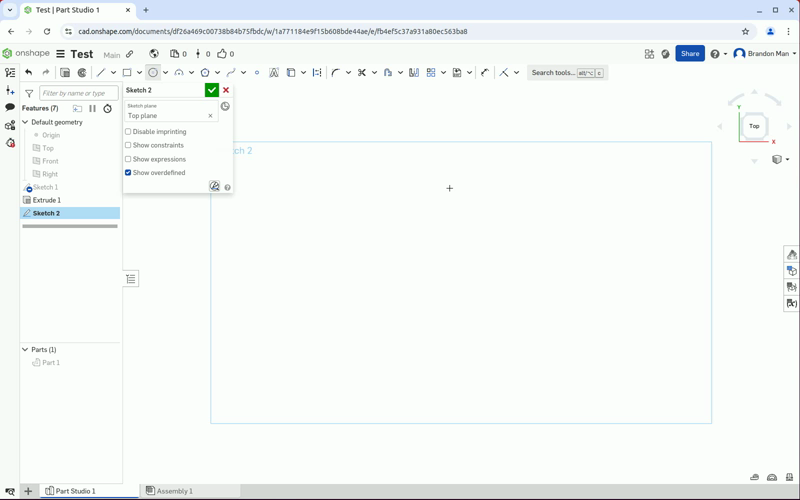
click(449, 187)
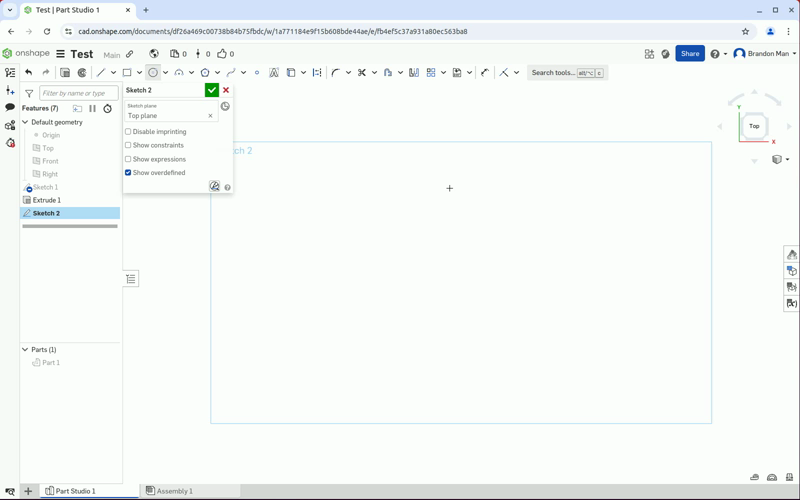
key_up(shift)
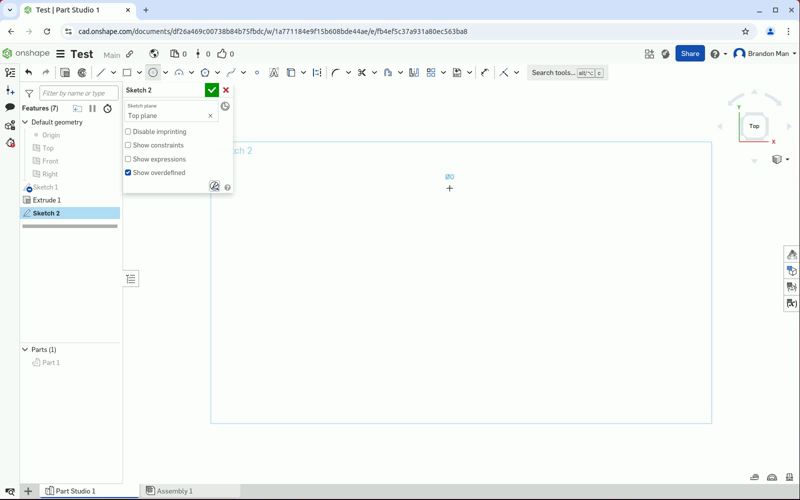
mouse_move(455, 187)
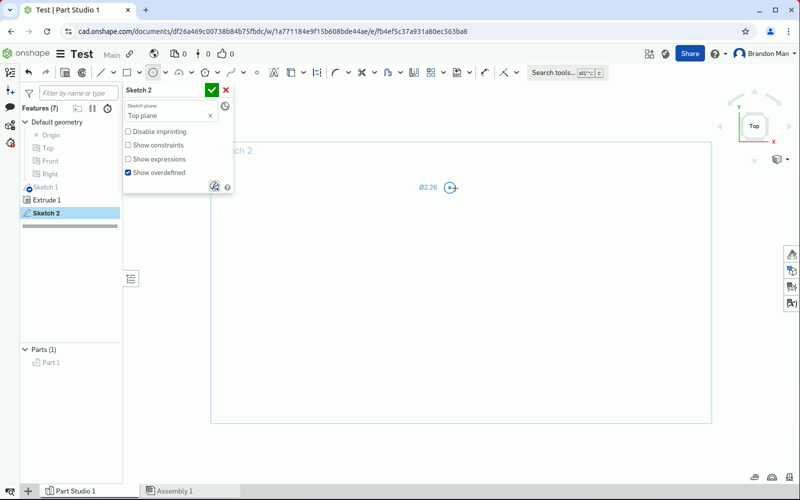
click(455, 187)
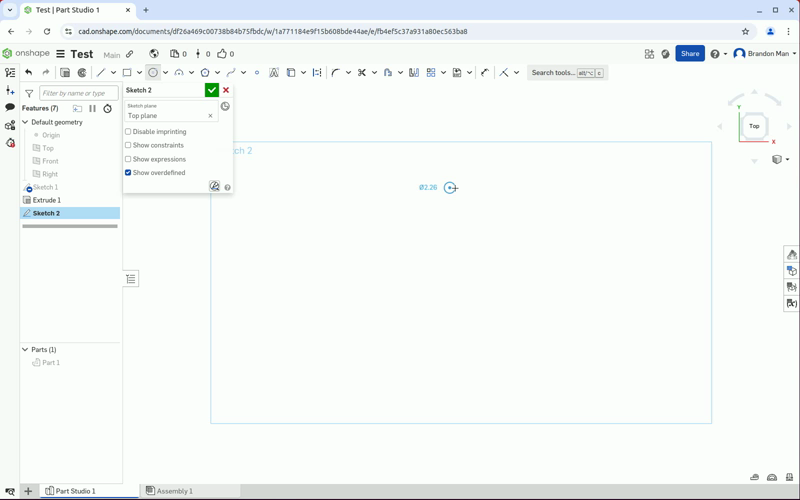
key(esc)
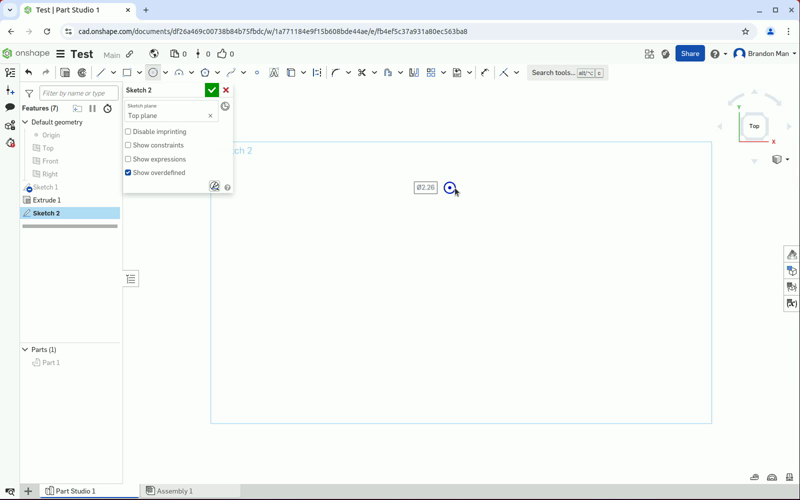
mouse_move(450, 188)
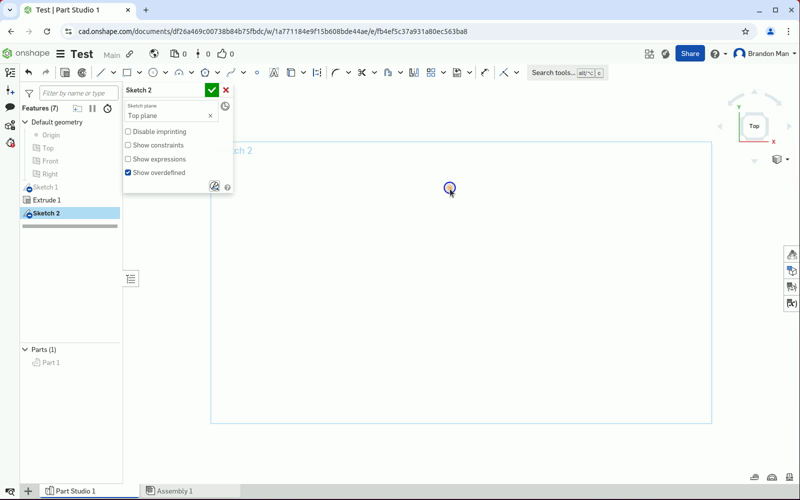
scroll(6)
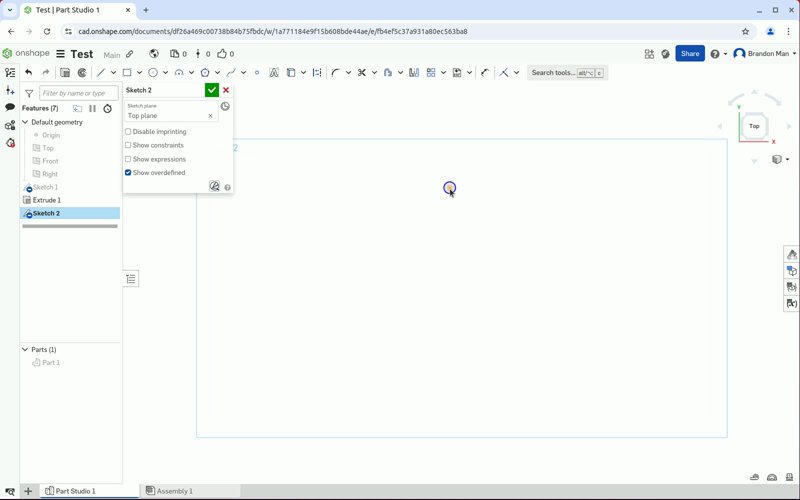
scroll(6)
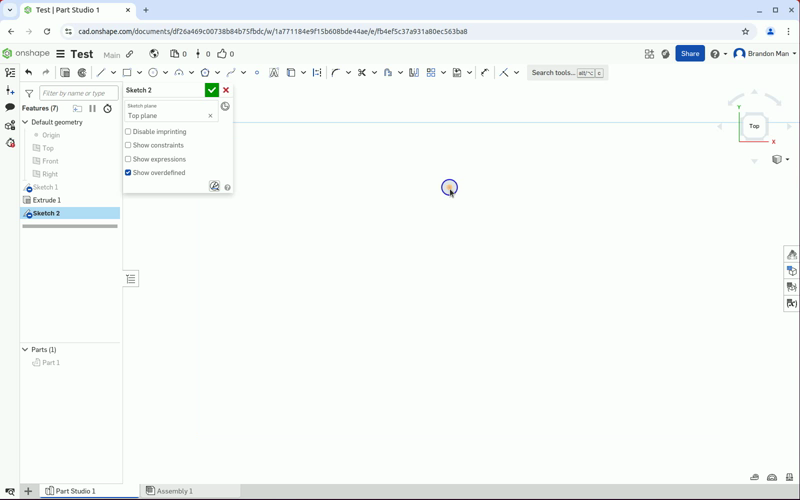
scroll(6)
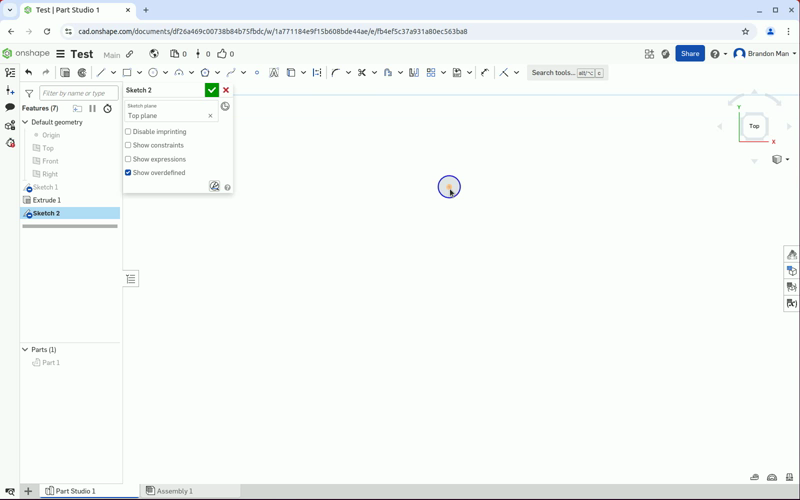
scroll(6)
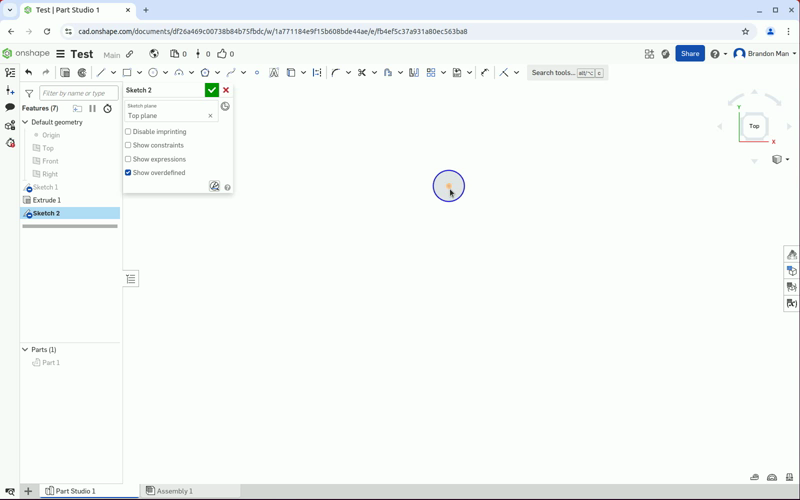
scroll(6)
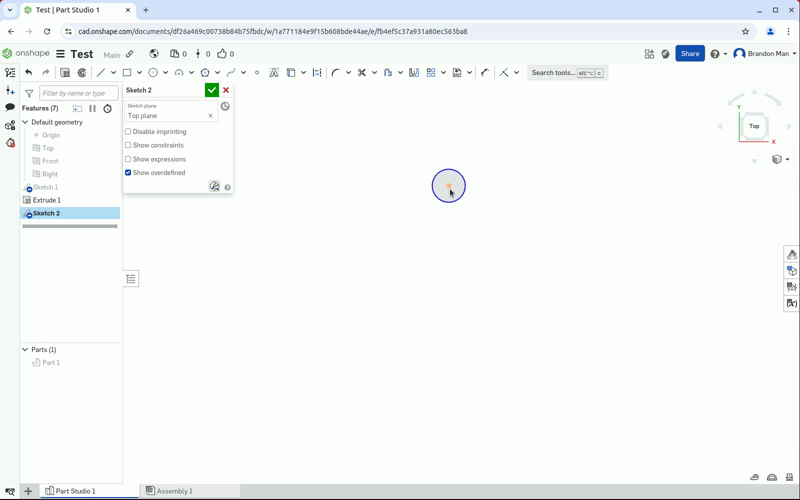
scroll(6)
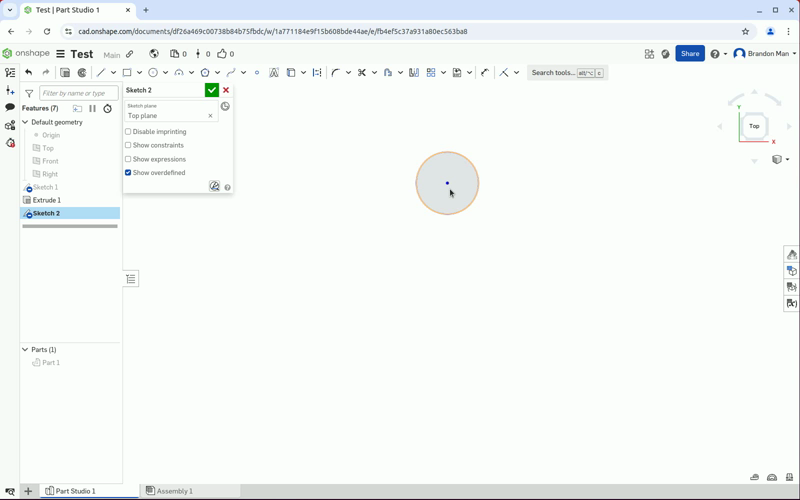
scroll(6)
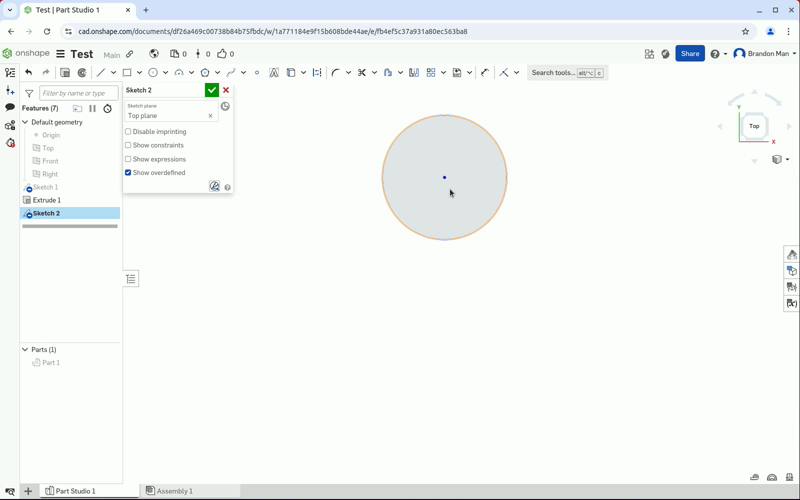
click(450, 188)
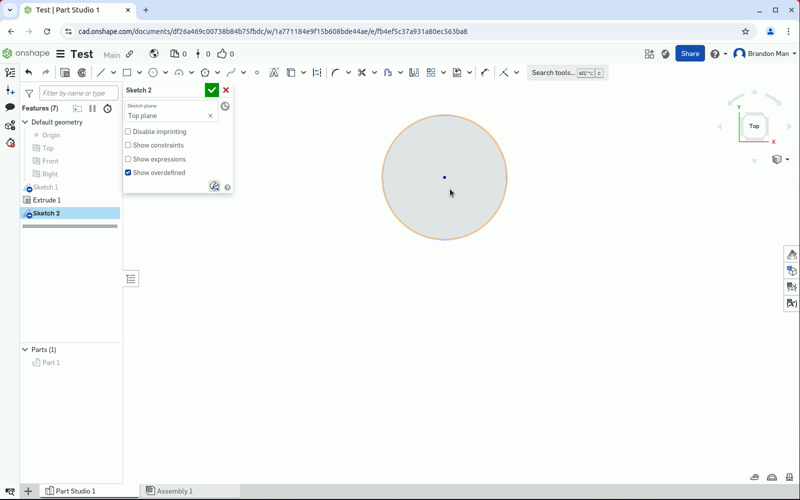
scroll(-6)
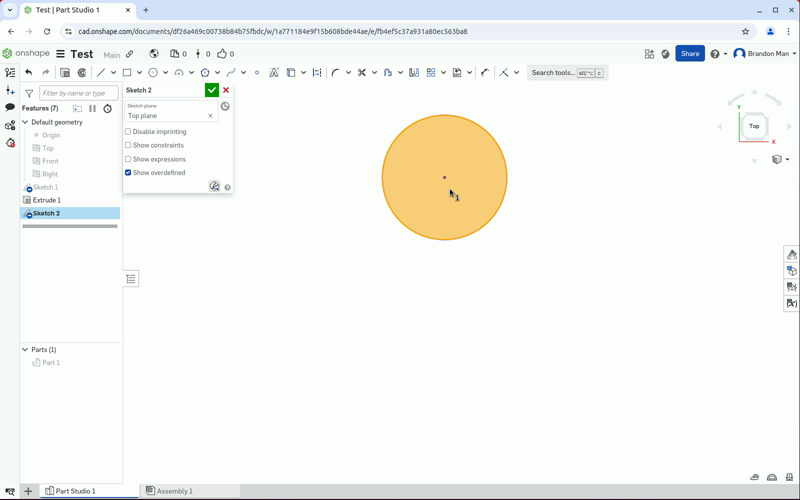
scroll(-6)
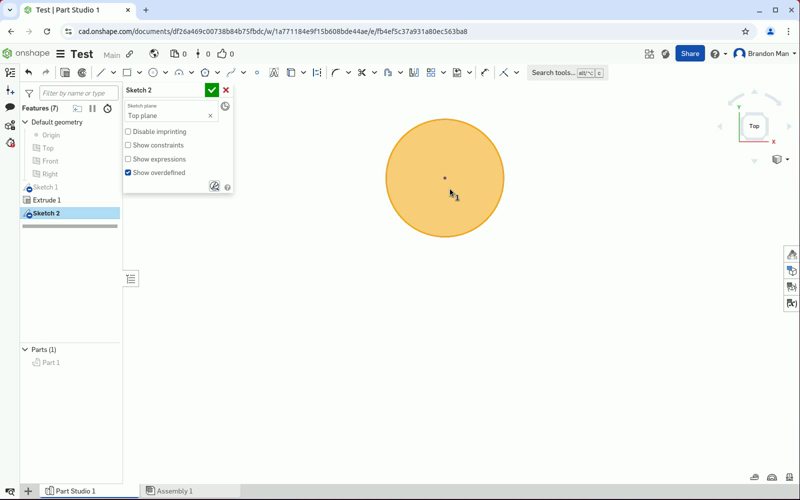
scroll(-6)
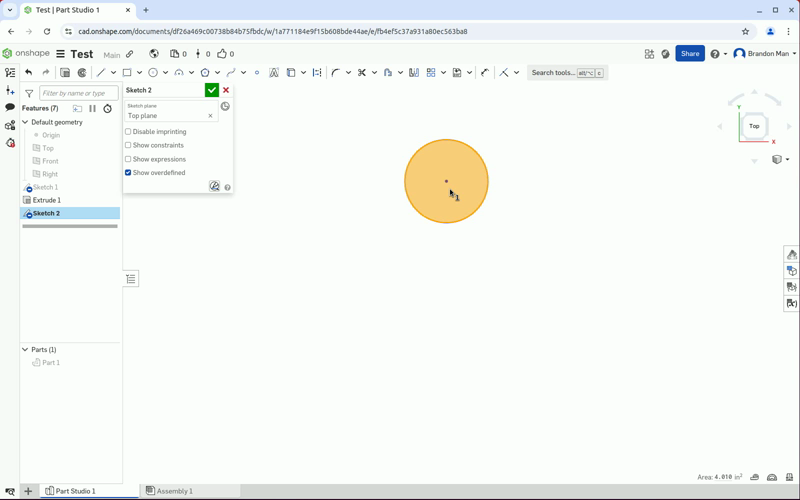
scroll(-6)
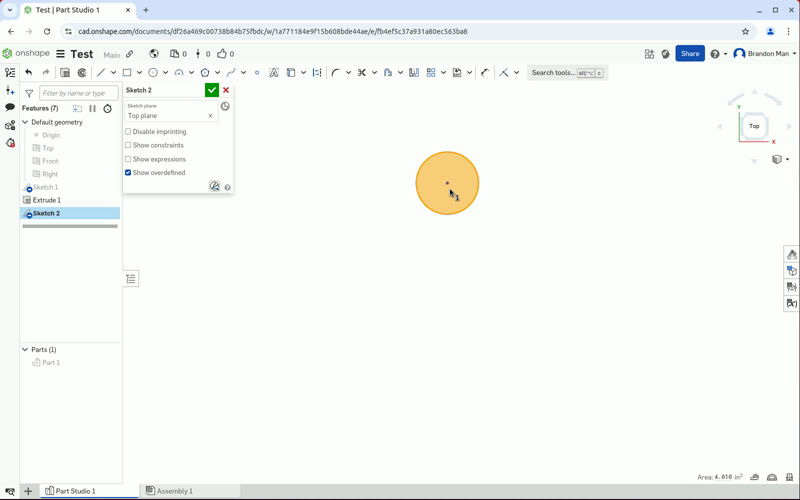
scroll(-6)
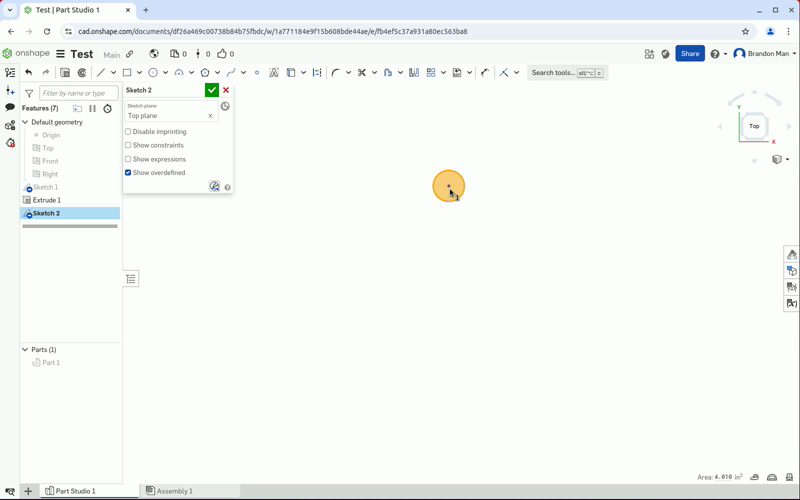
scroll(-6)
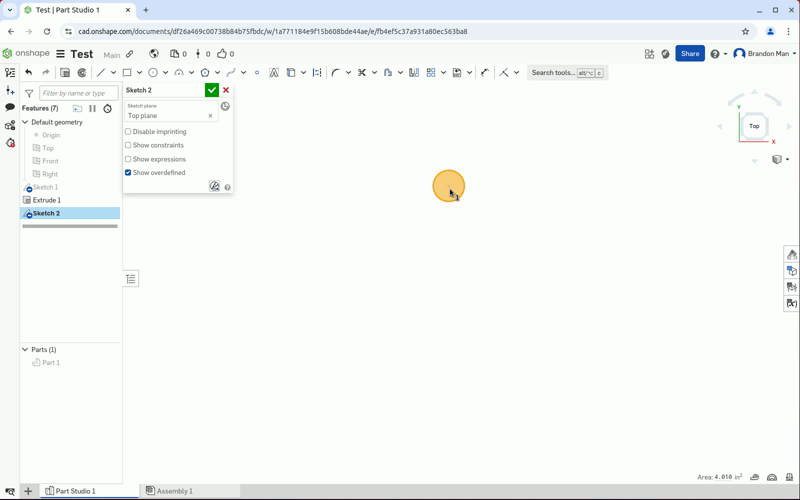
scroll(-6)
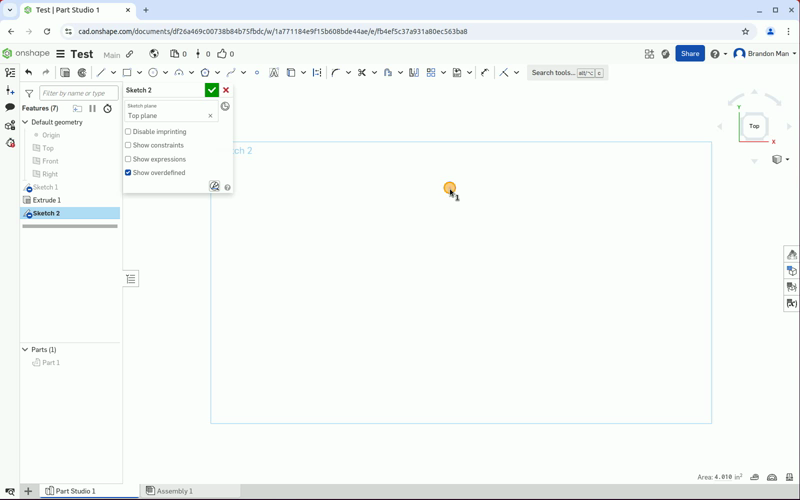
mouse_move(73, 352)
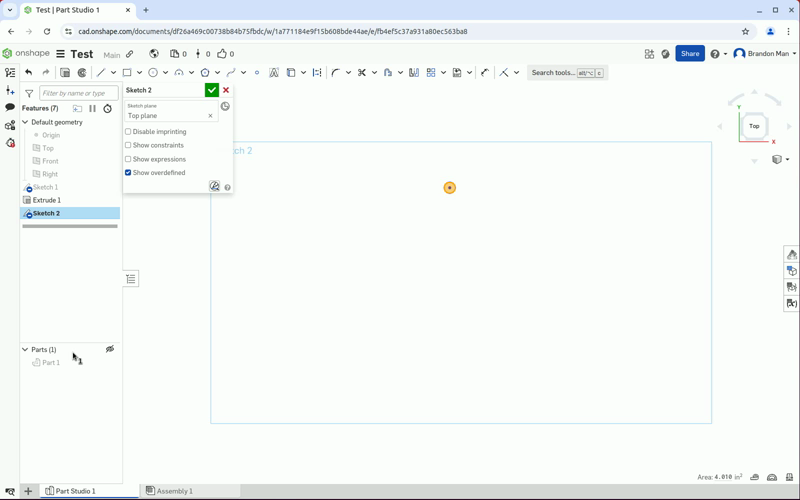
key(shift+y)
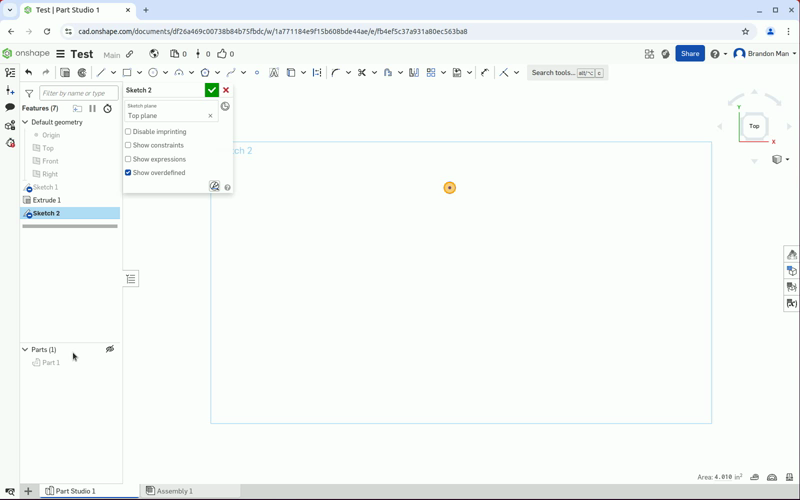
key(shift+e)
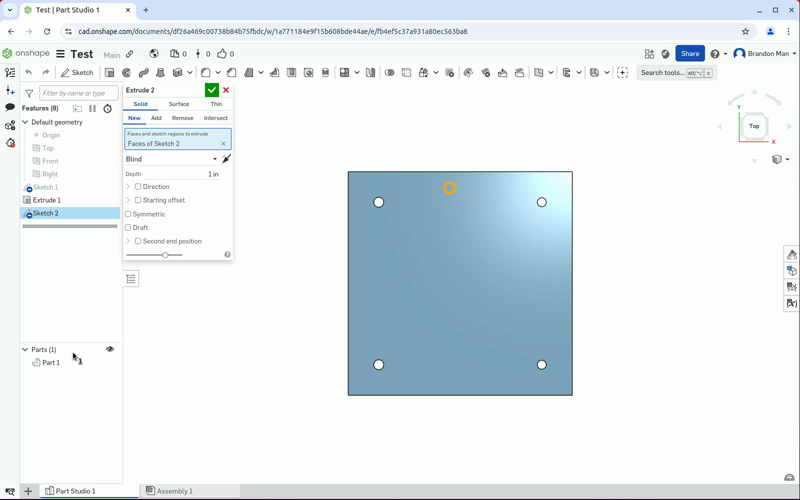
mouse_move(143, 106)
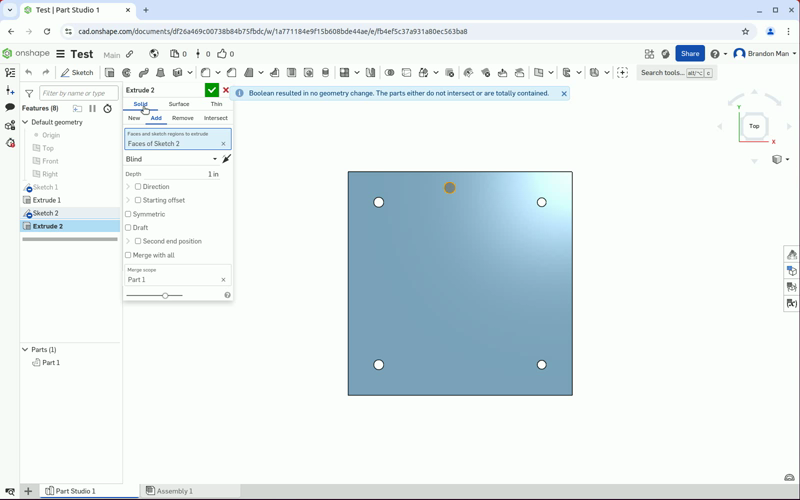
click(143, 106)
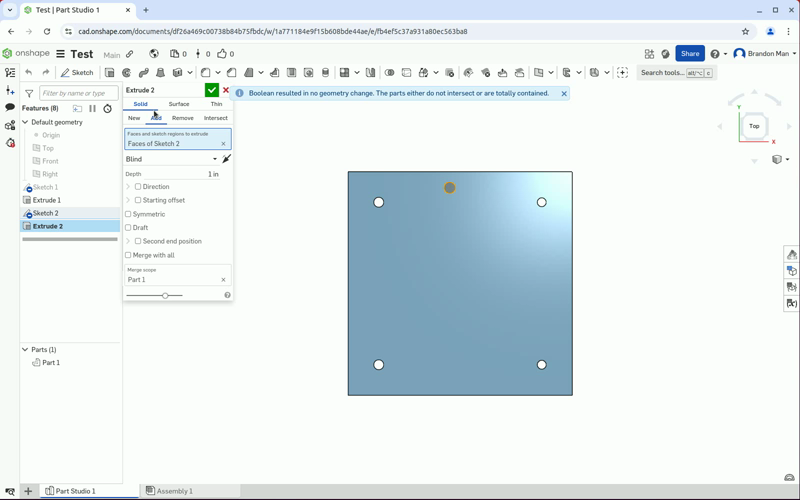
mouse_move(186, 120)
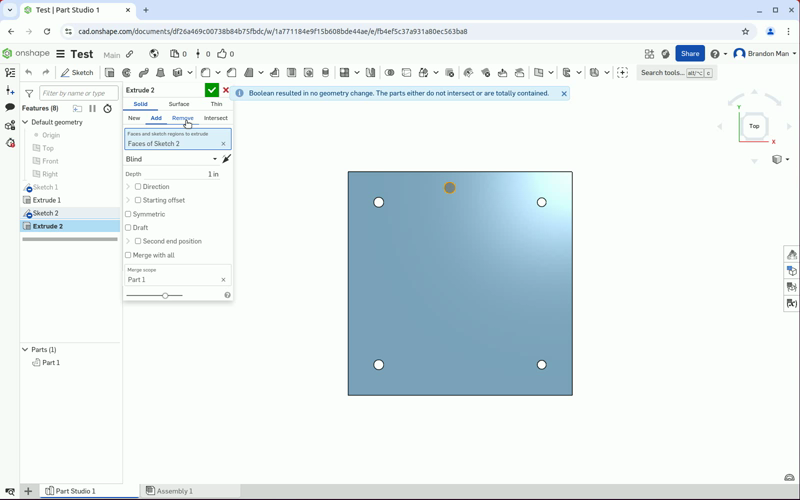
click(186, 120)
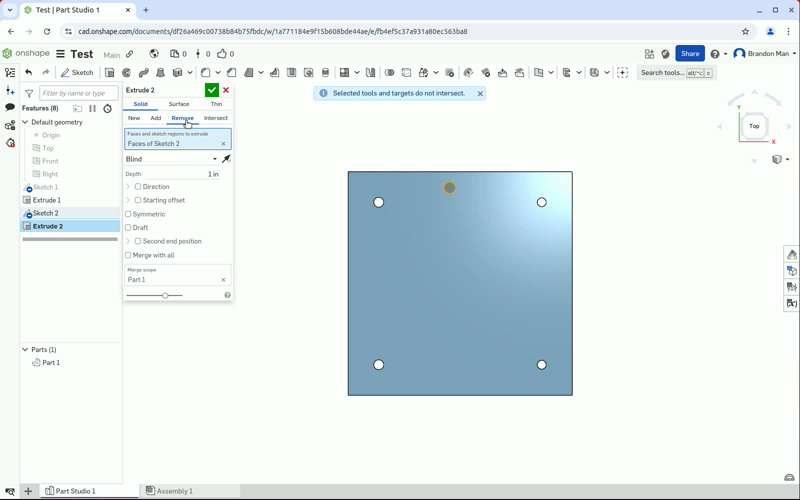
key(tab, 4)
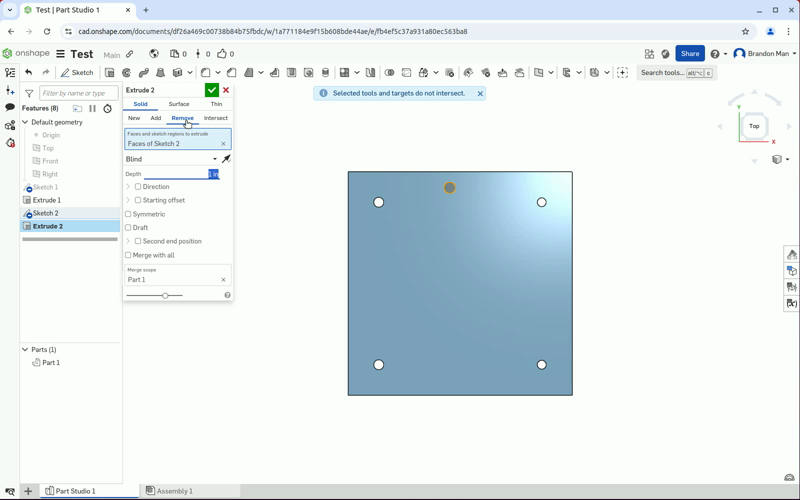
text(-5.536)
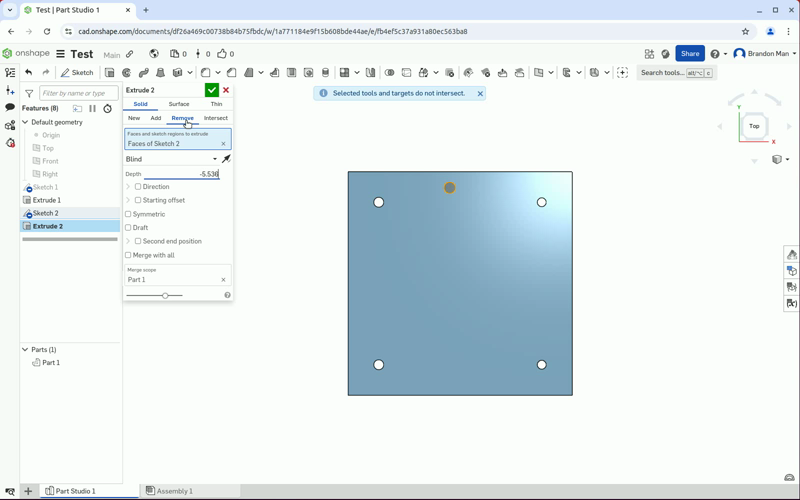
key(tab, 6)
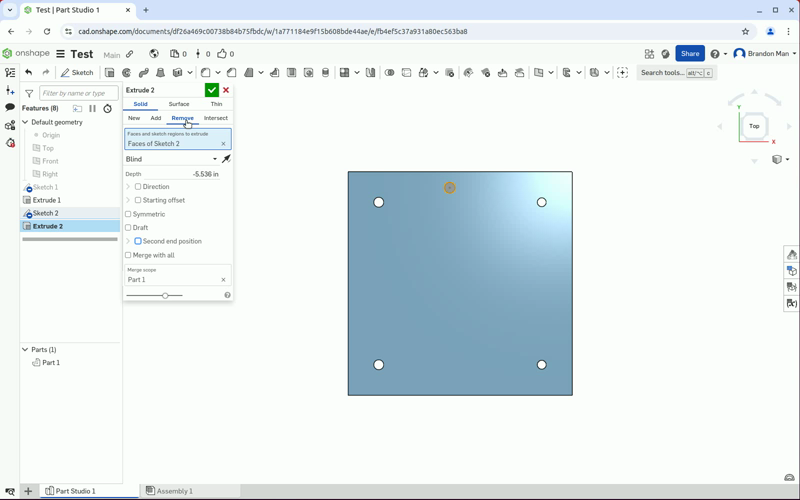
key(space)
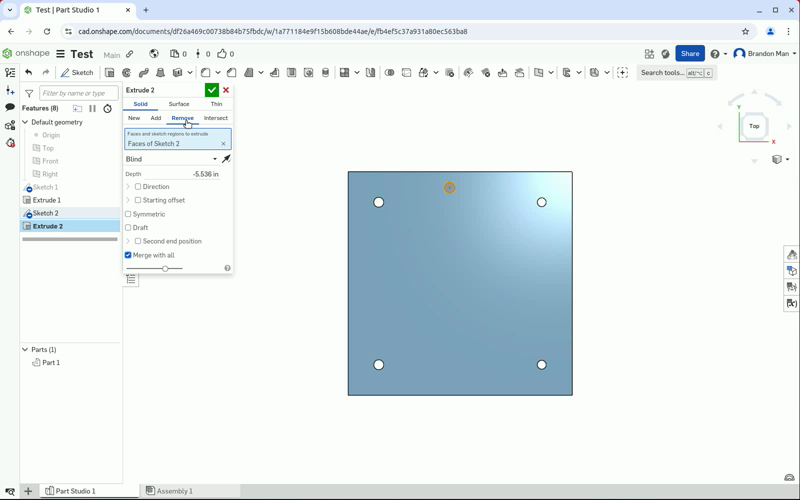
key(enter)
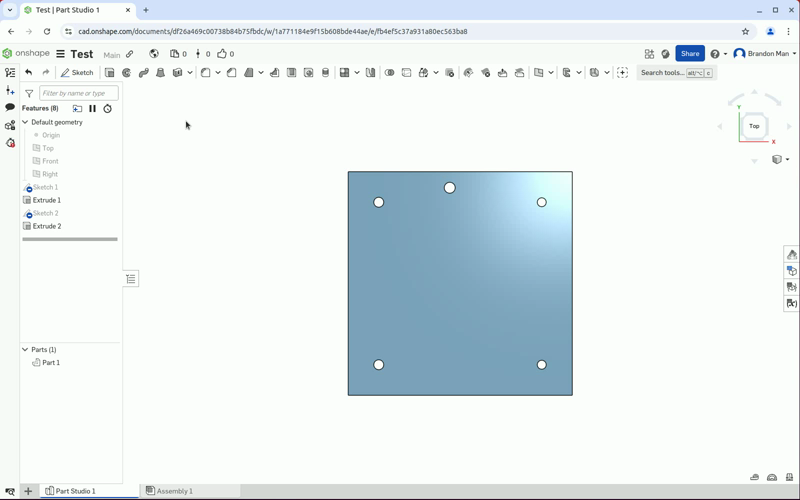
key(shift+h)
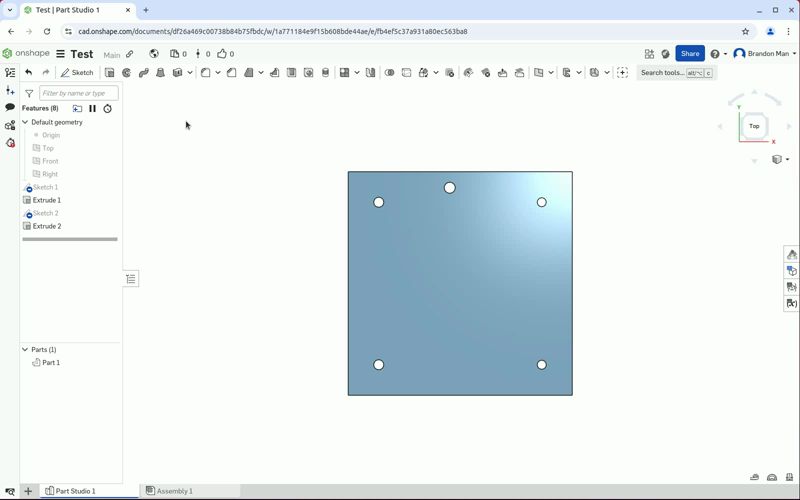
key(shift+h)
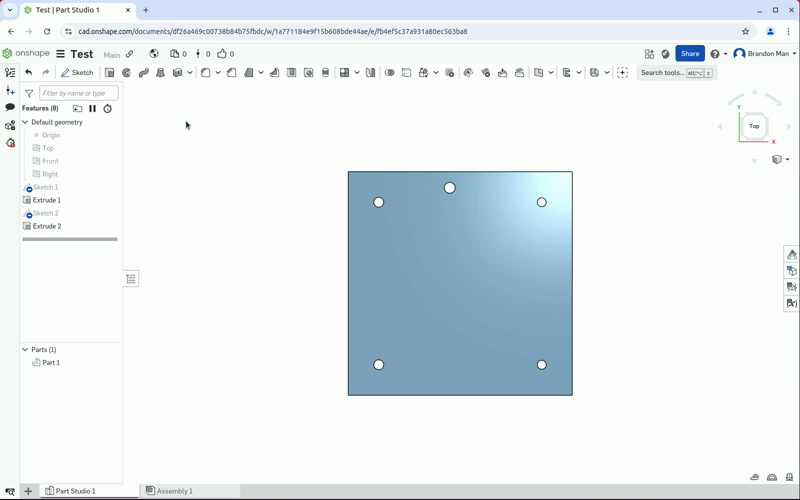
mouse_move(73, 189)
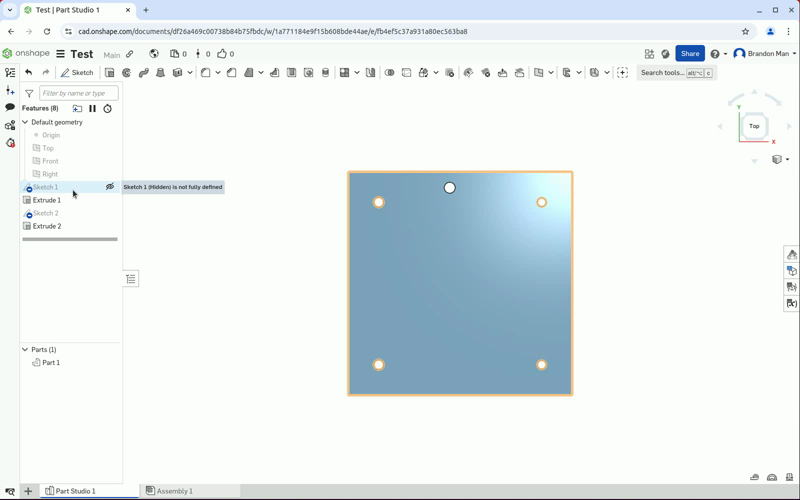
click(73, 189)
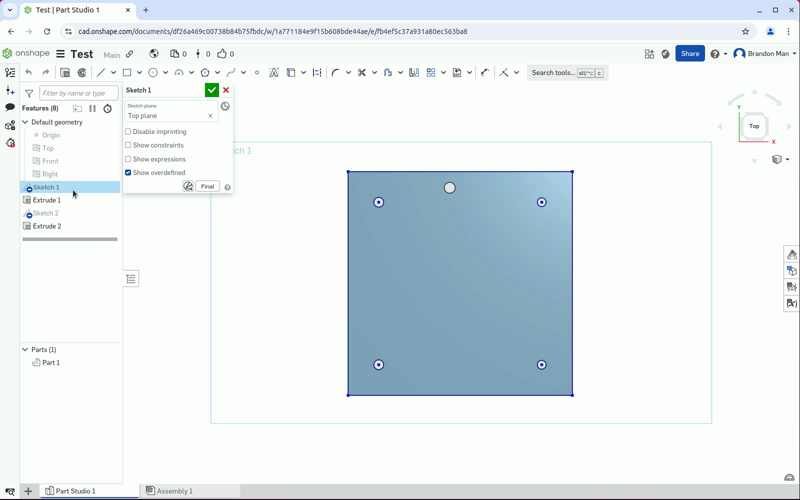
mouse_move(229, 92)
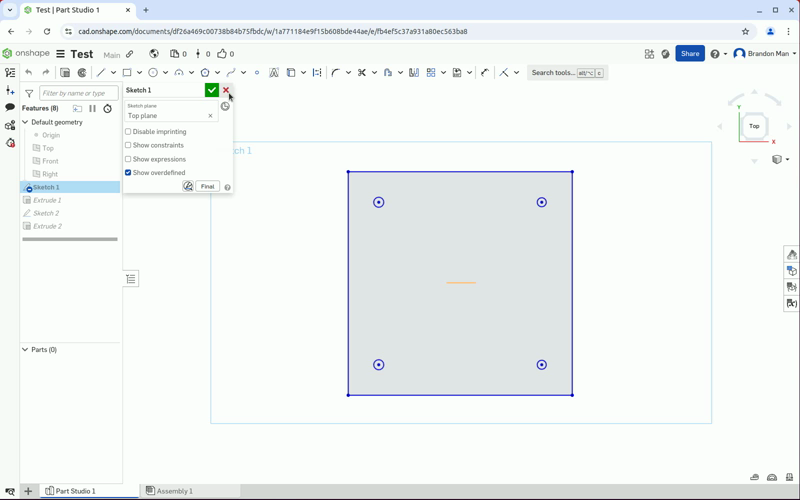
click(229, 92)
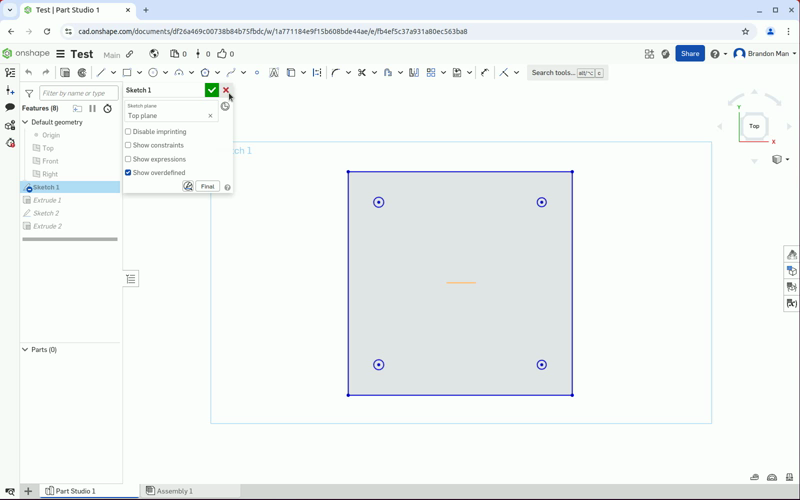
key(shift+s)
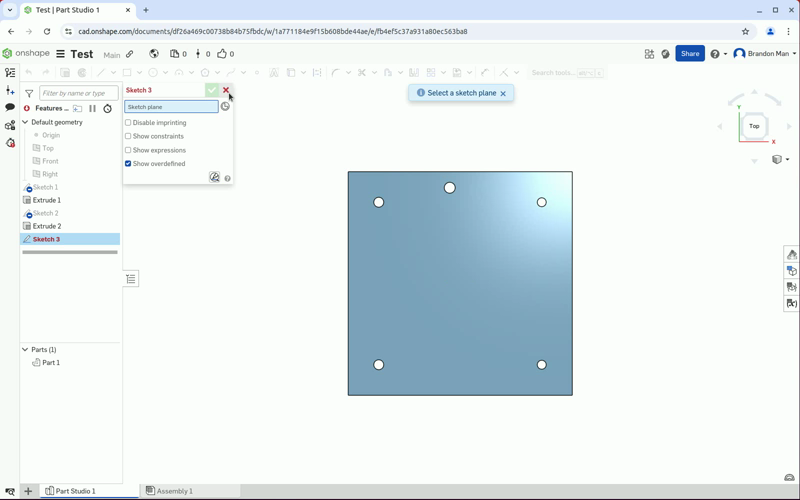
mouse_move(73, 150)
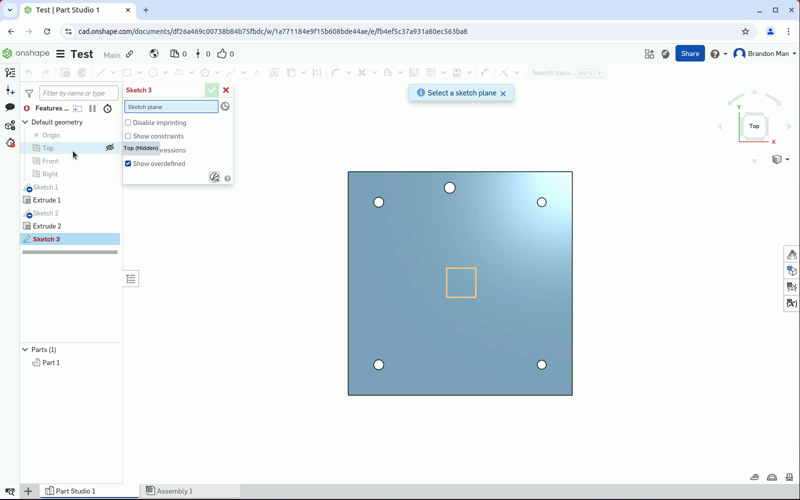
click(73, 150)
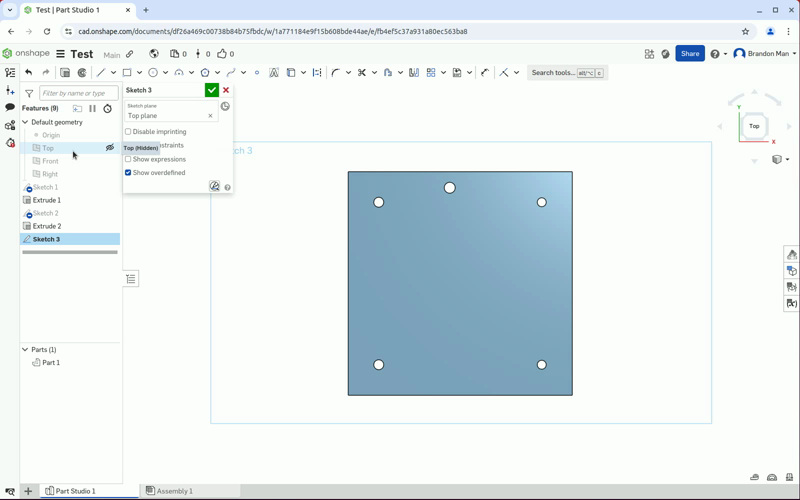
mouse_move(73, 352)
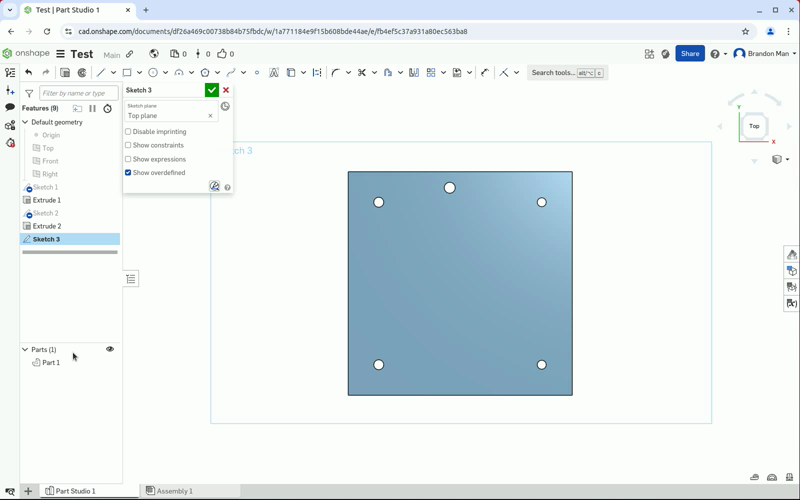
key(y)
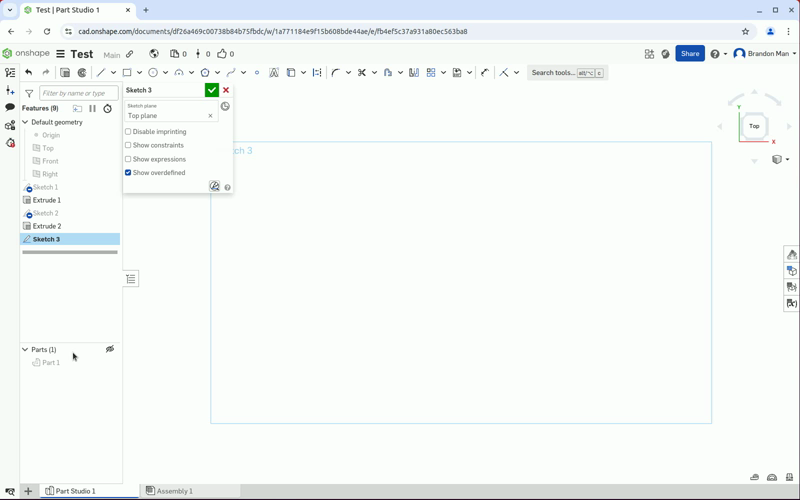
key(c)
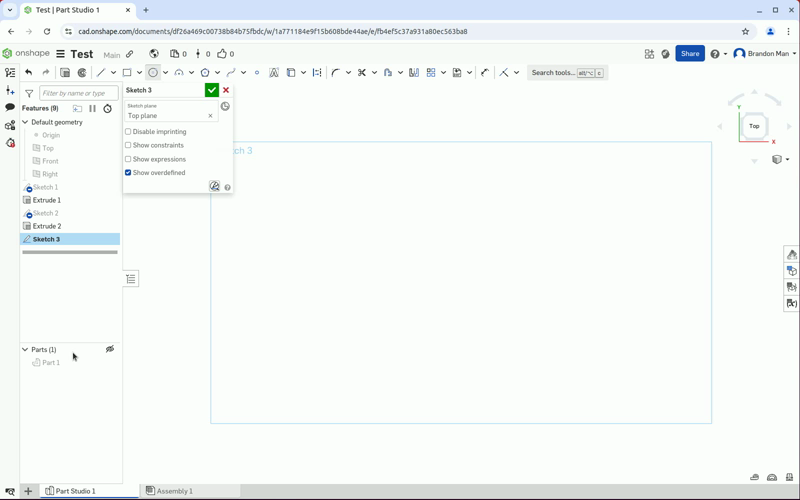
key_down(shift)
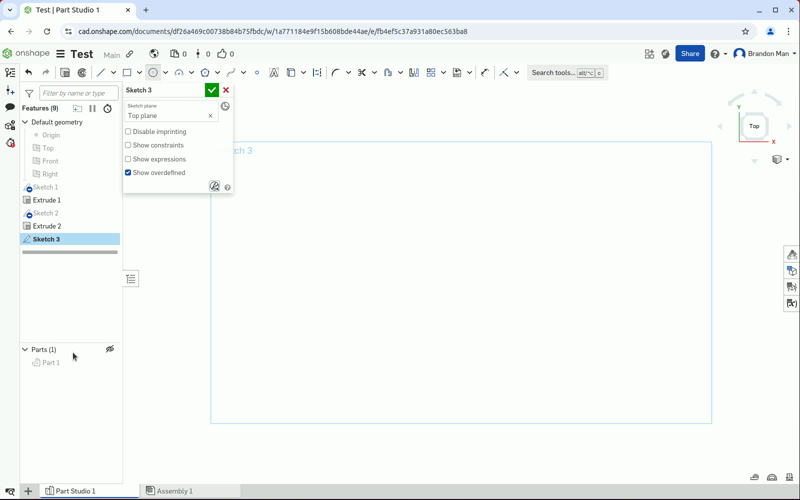
mouse_move(556, 294)
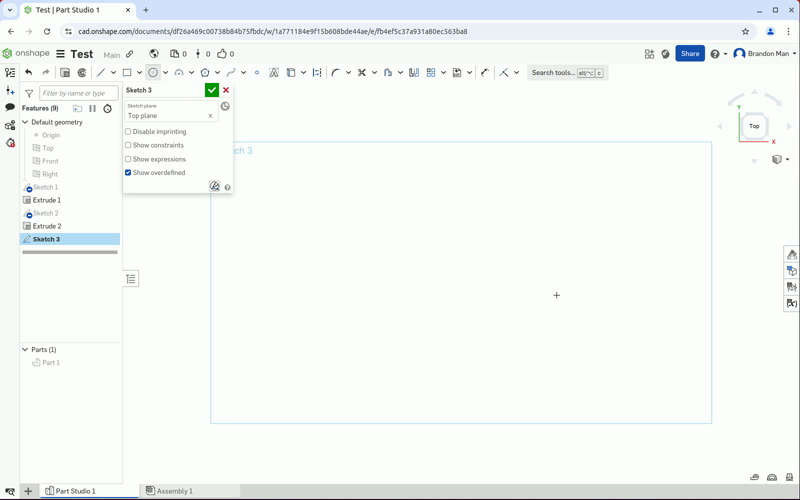
click(556, 294)
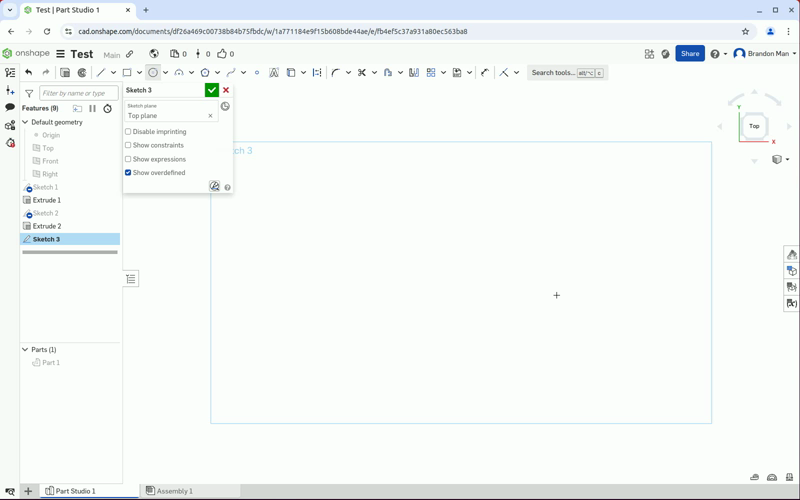
key_up(shift)
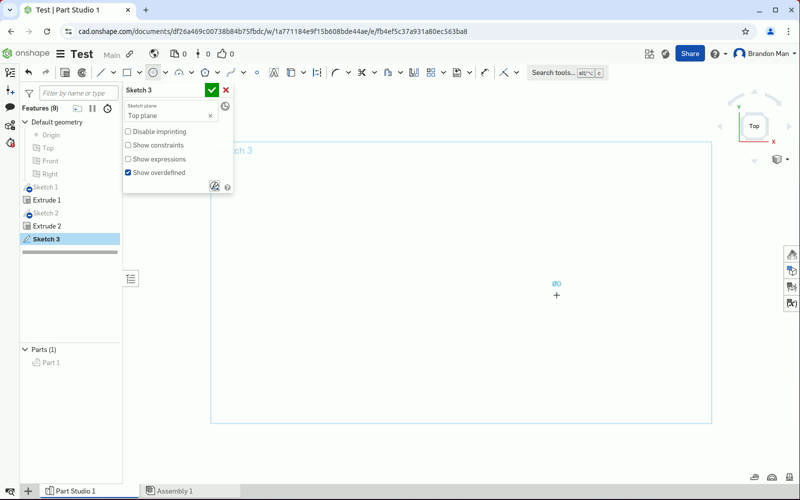
mouse_move(561, 294)
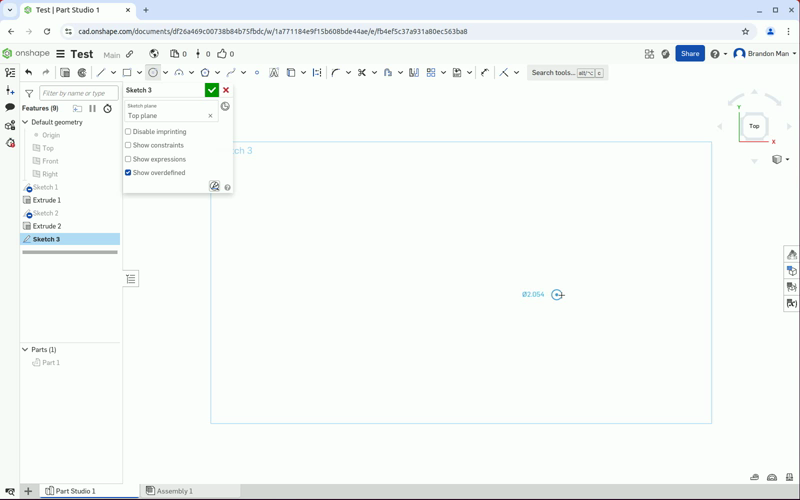
click(561, 294)
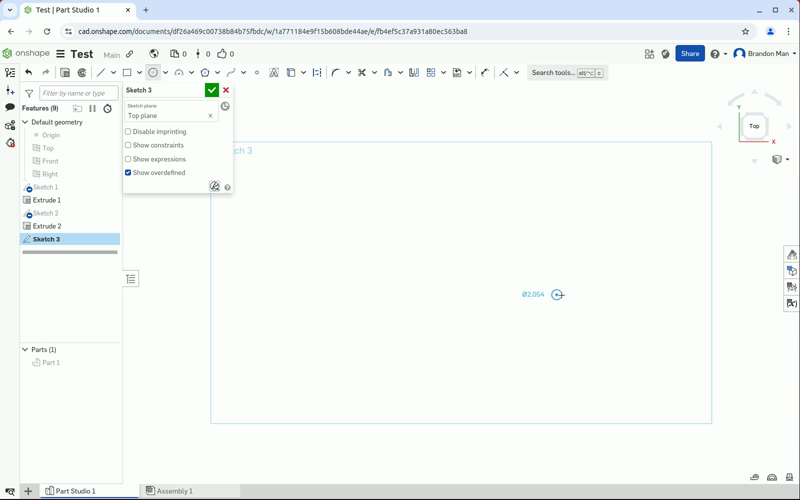
key(esc)
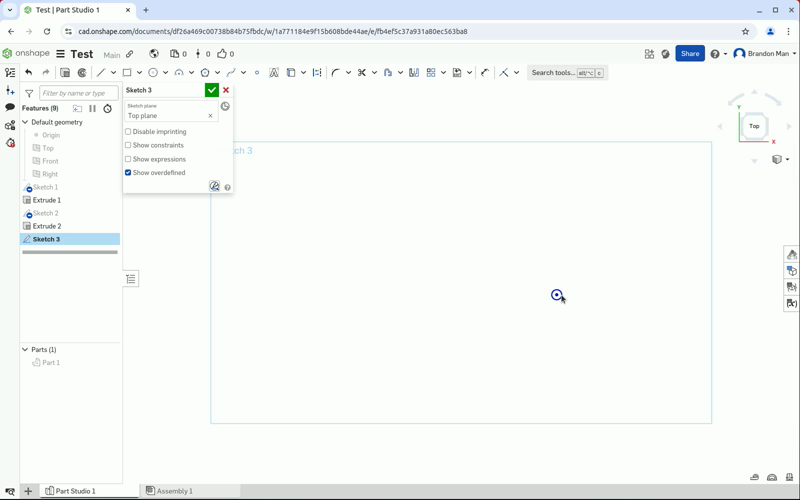
mouse_move(557, 297)
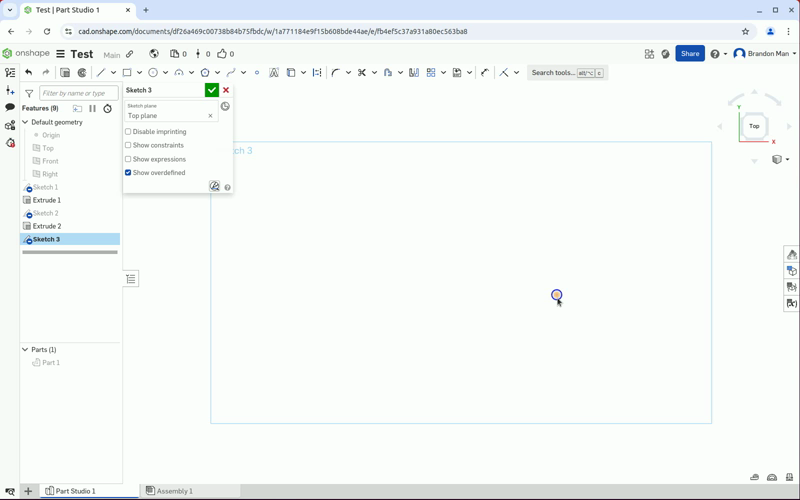
scroll(6)
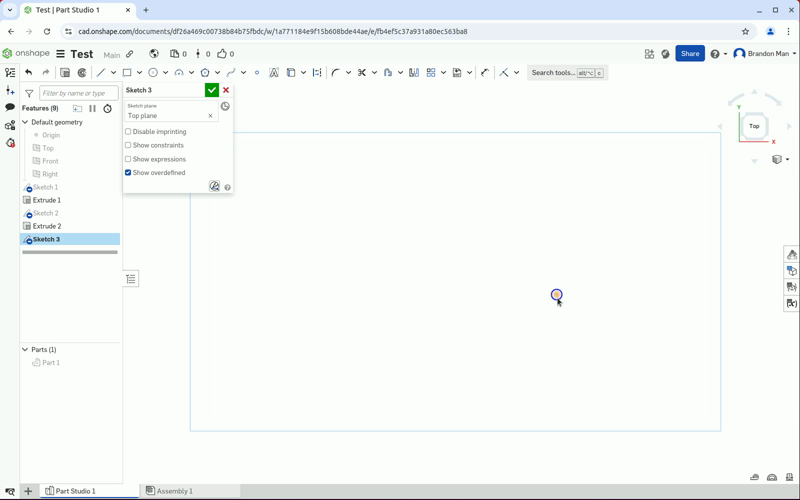
scroll(6)
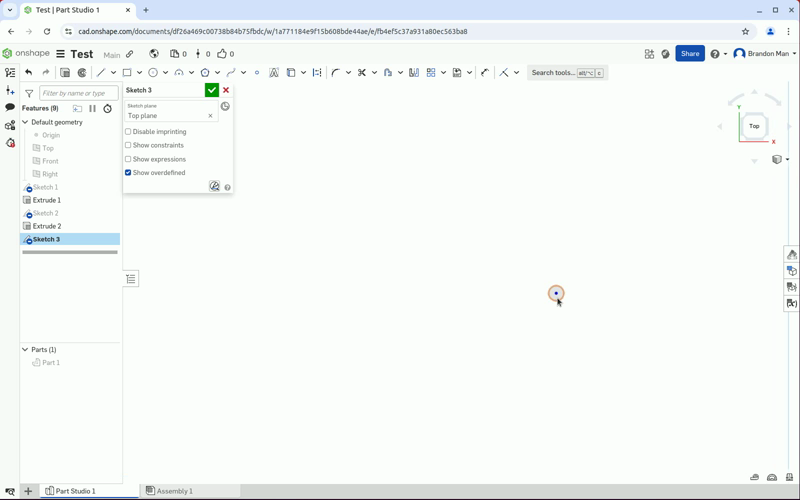
scroll(6)
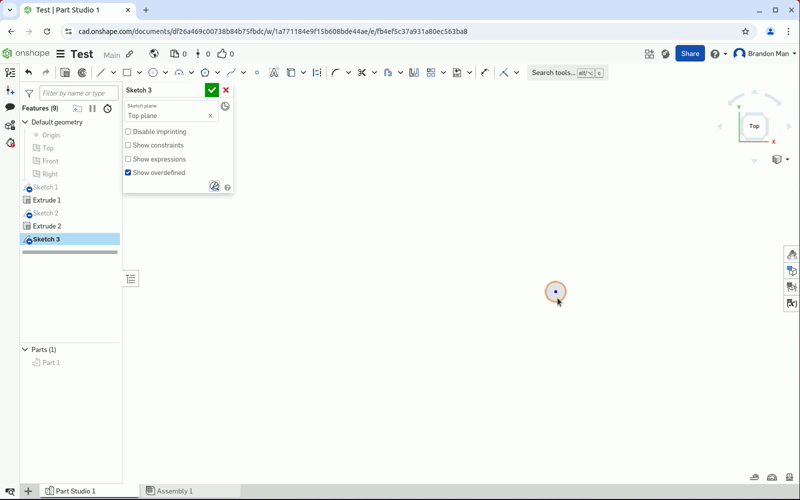
scroll(6)
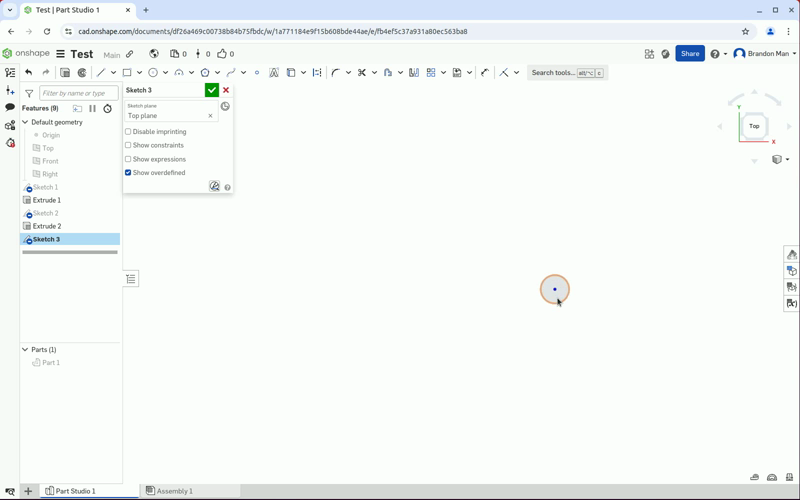
scroll(6)
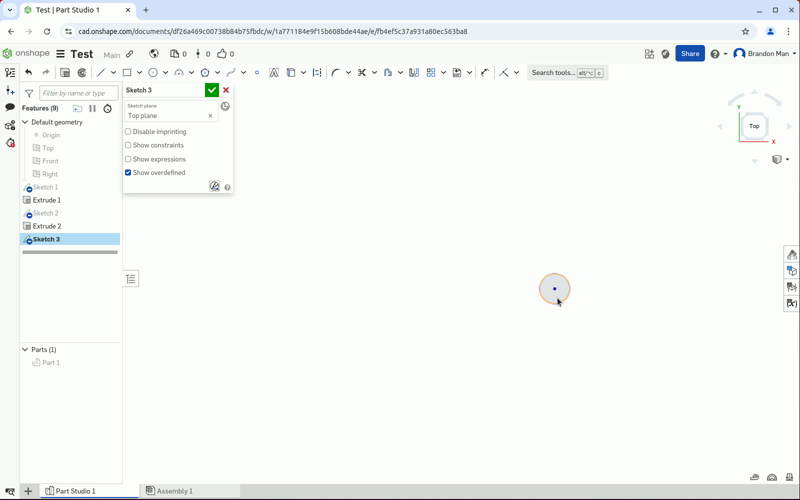
scroll(6)
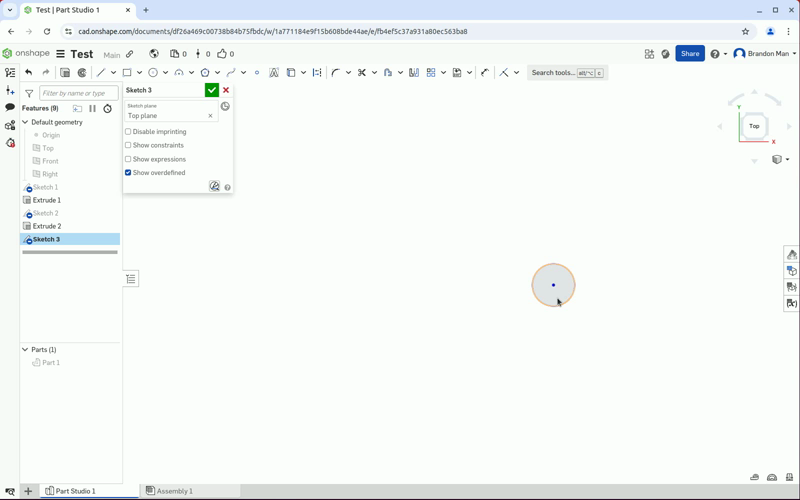
scroll(6)
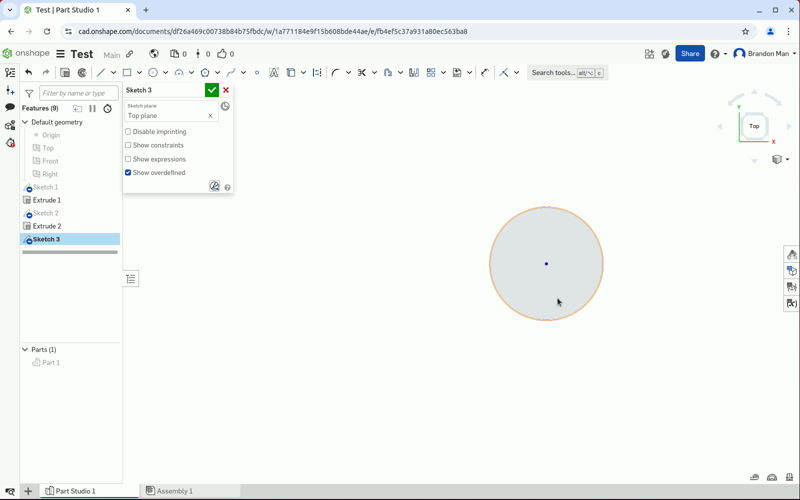
click(557, 297)
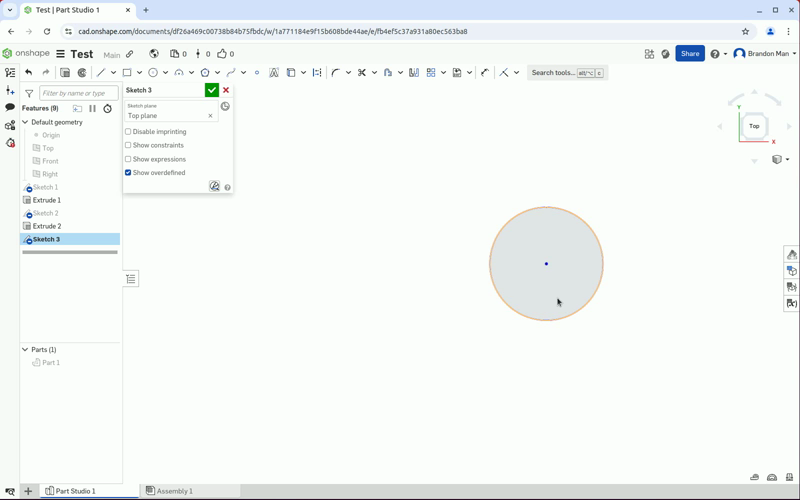
scroll(-6)
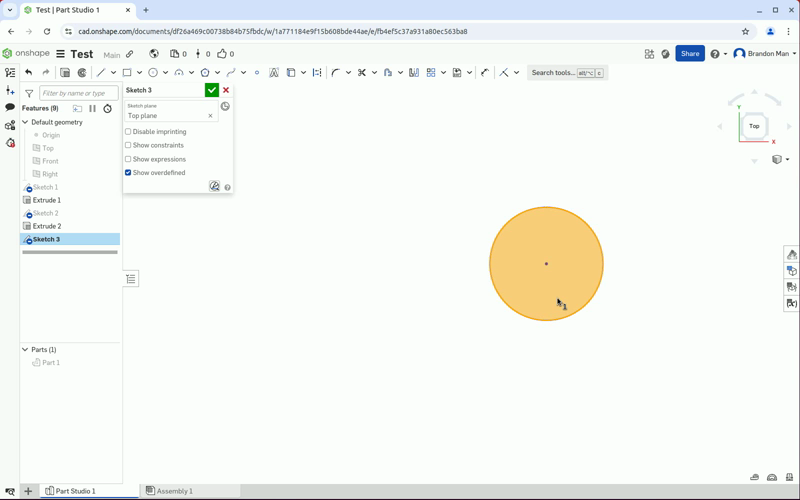
scroll(-6)
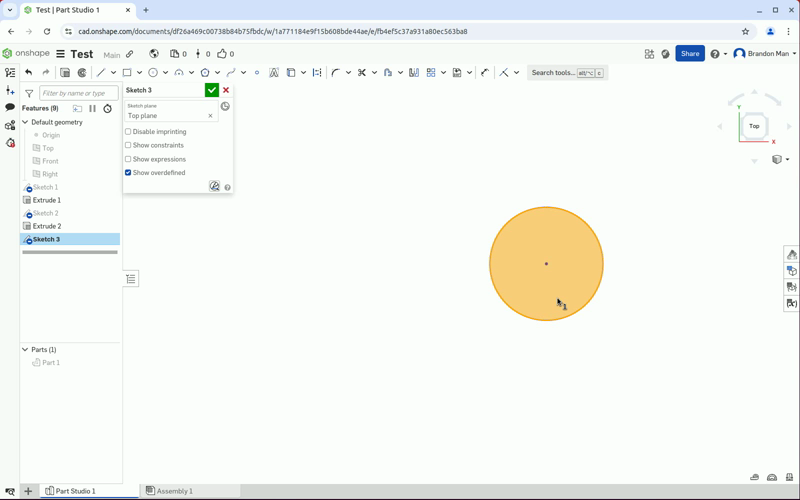
scroll(-6)
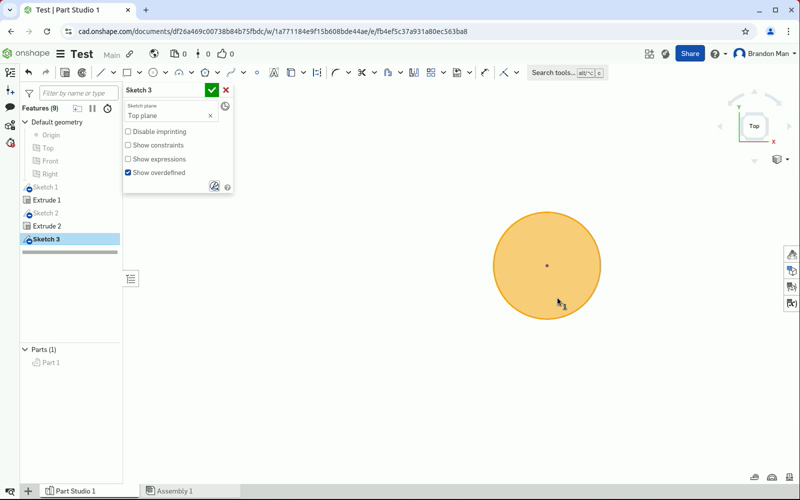
scroll(-6)
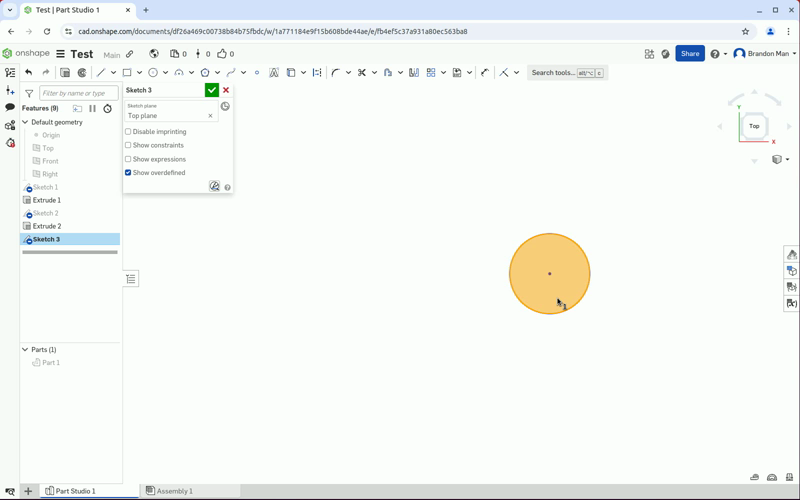
scroll(-6)
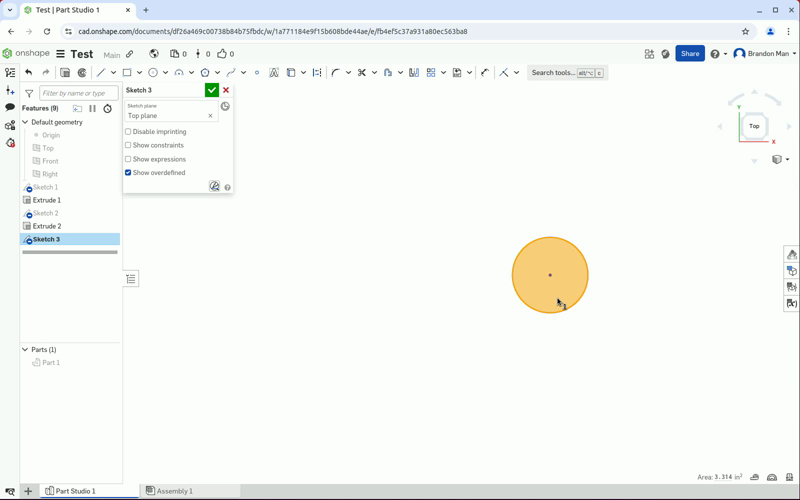
scroll(-6)
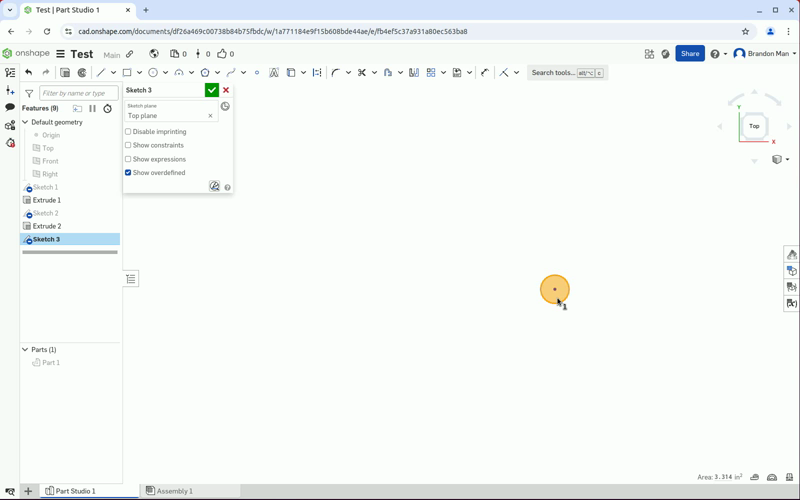
scroll(-6)
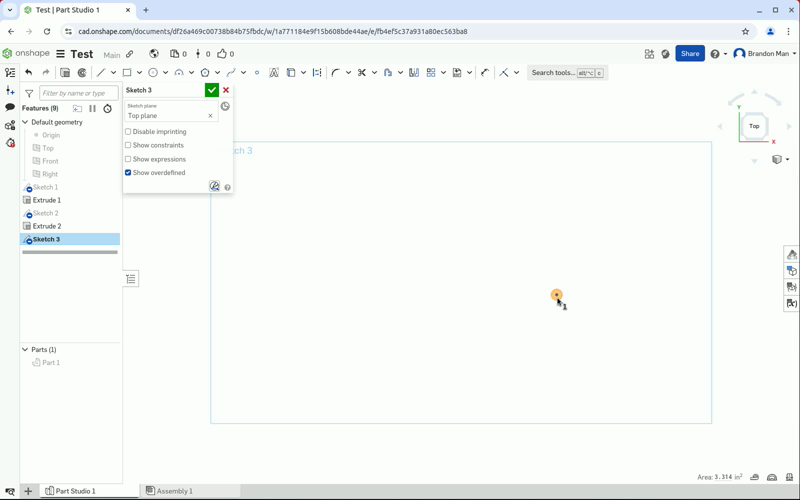
mouse_move(73, 352)
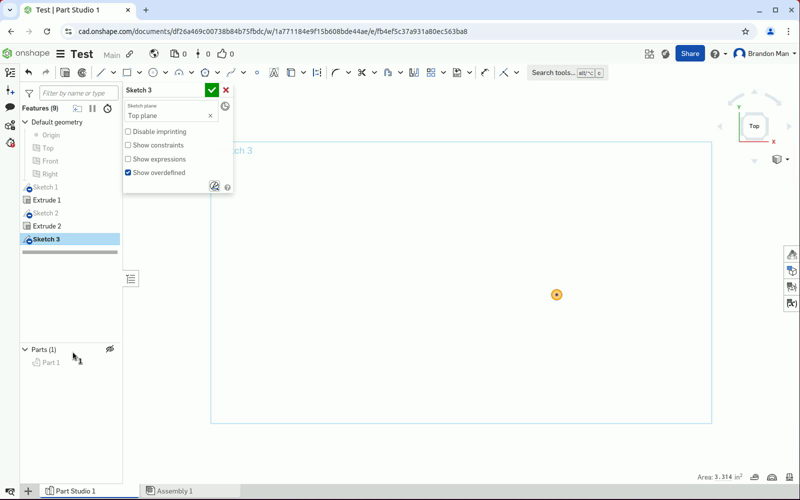
key(shift+y)
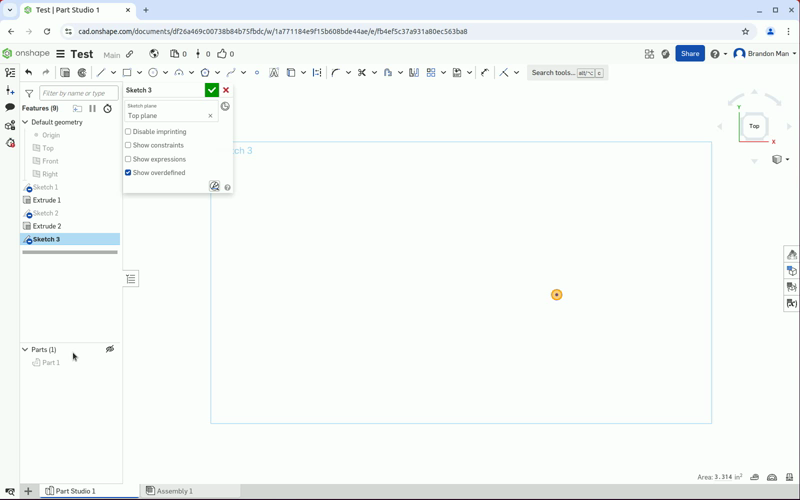
key(shift+e)
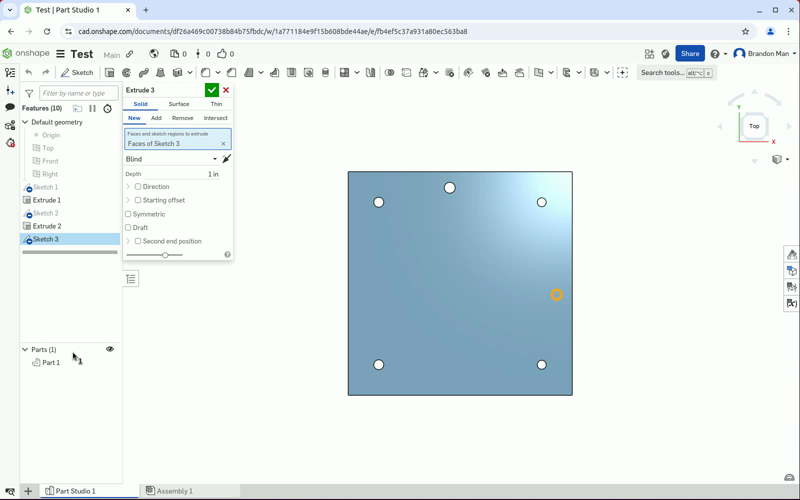
mouse_move(143, 106)
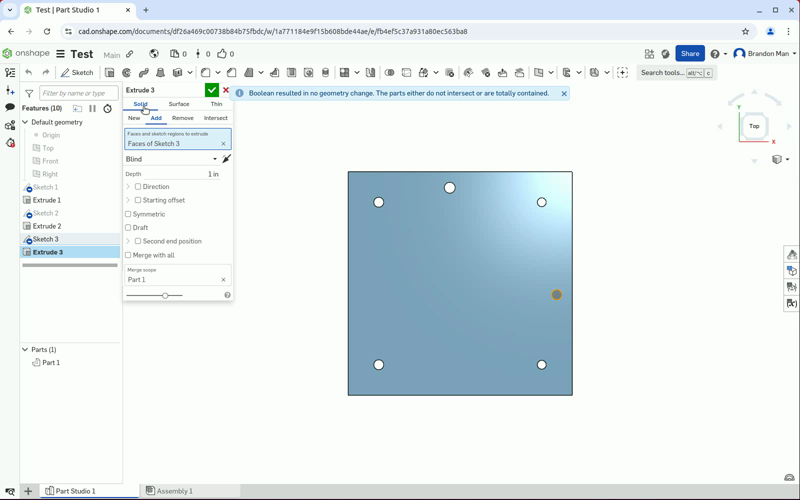
click(143, 106)
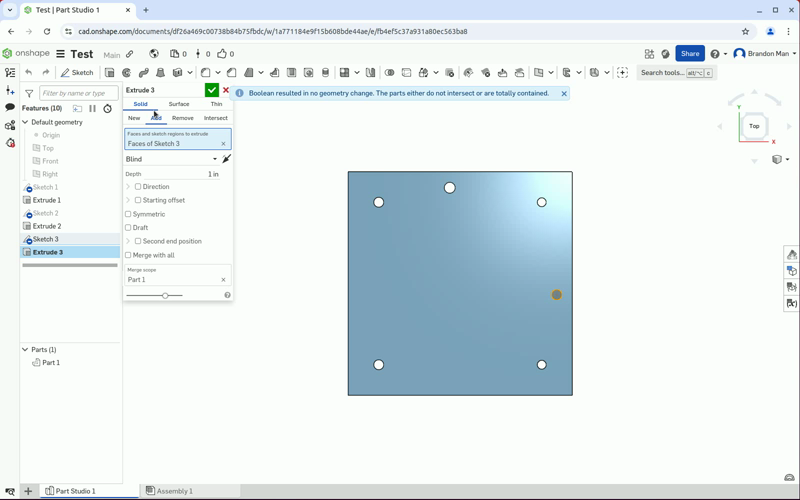
mouse_move(186, 120)
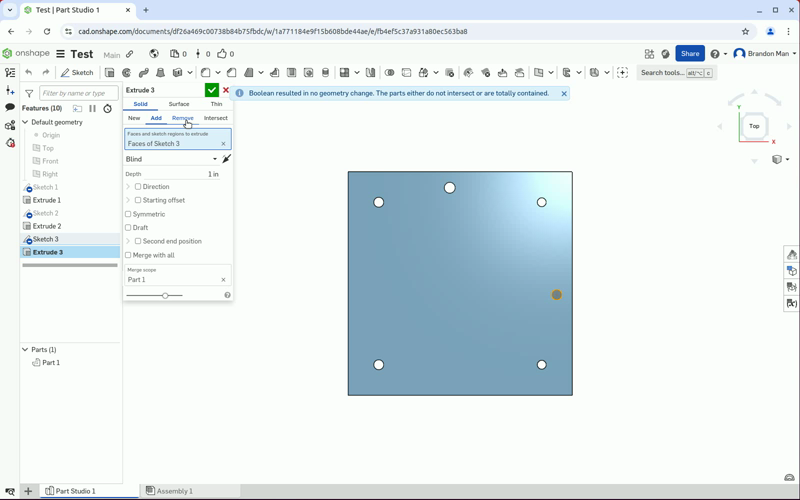
click(186, 120)
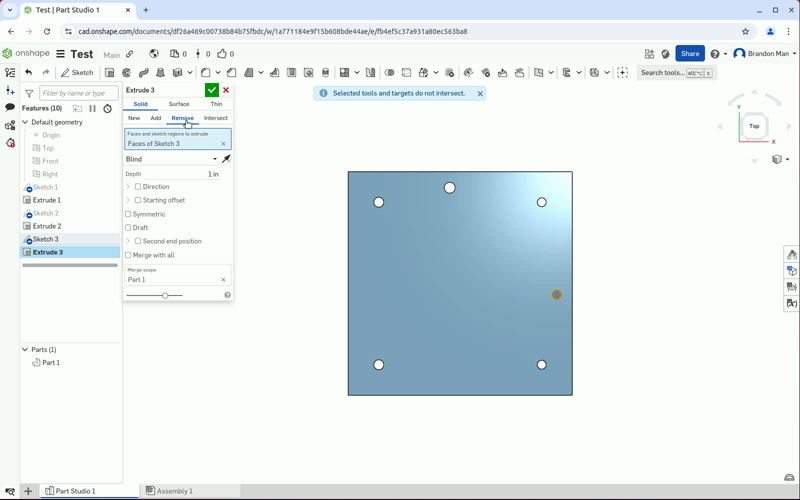
key(tab, 4)
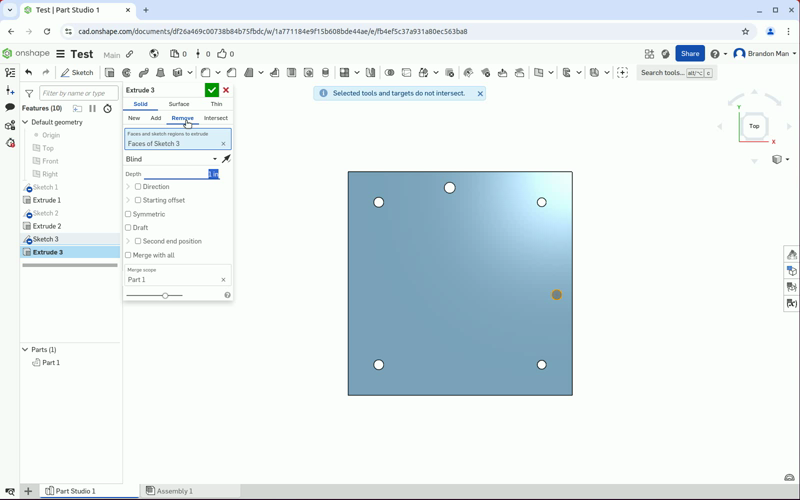
text(-5.536)
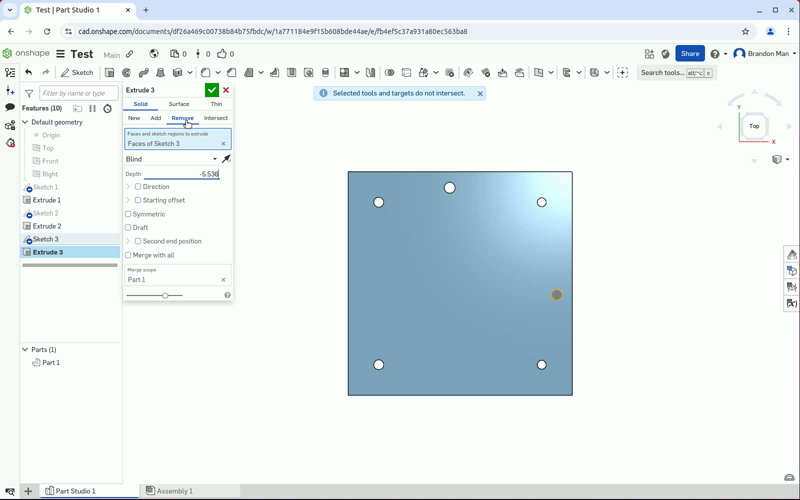
key(tab, 6)
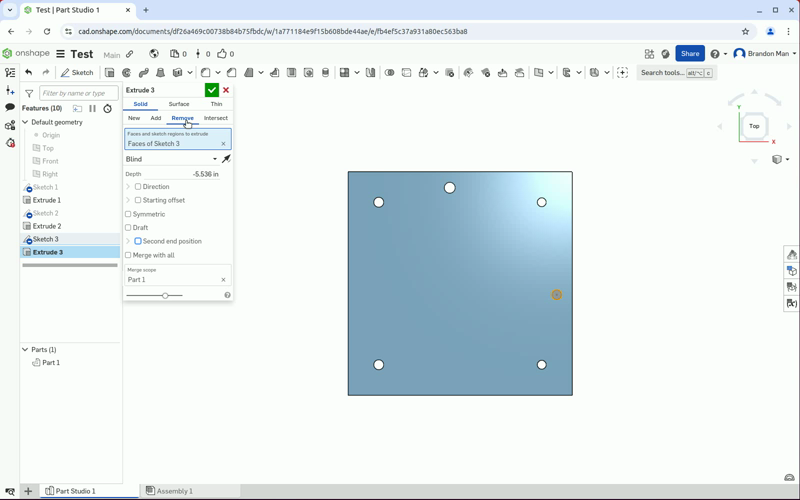
key(space)
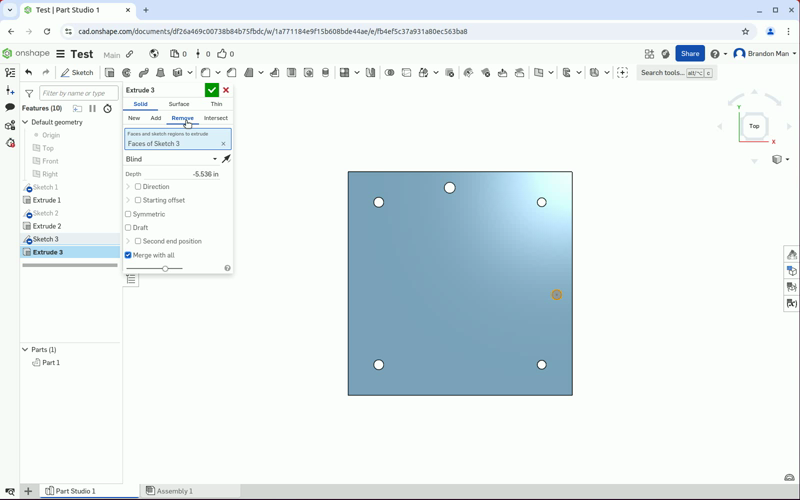
key(enter)
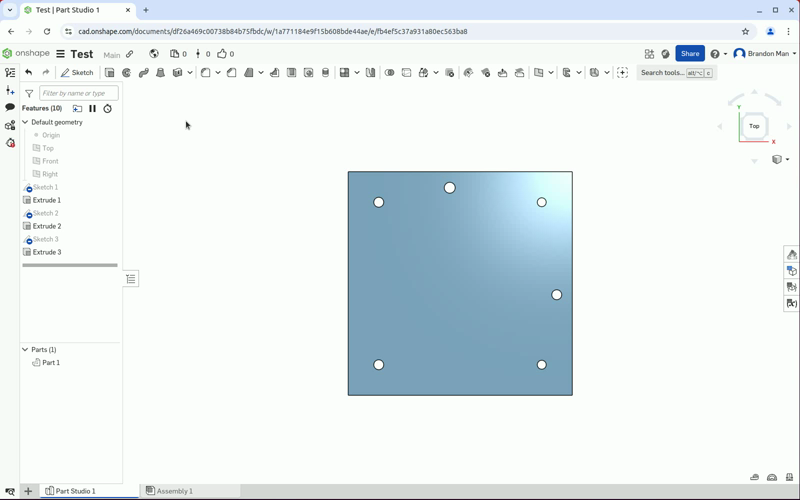
key(shift+h)
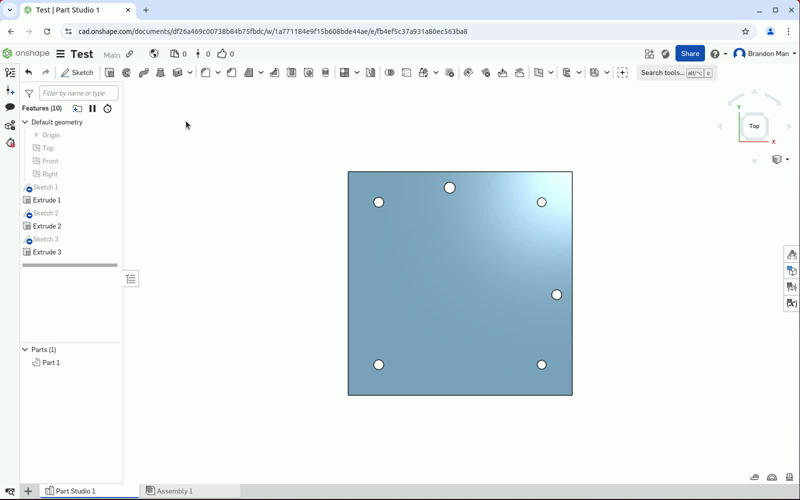
key(shift+h)
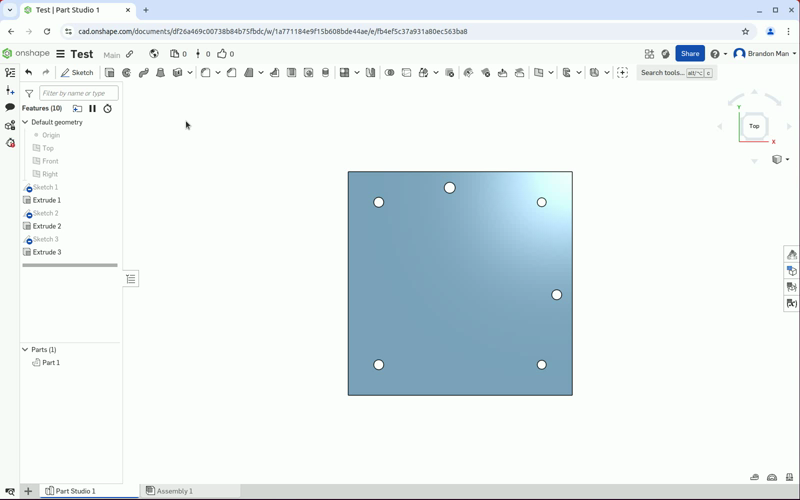
mouse_move(73, 189)
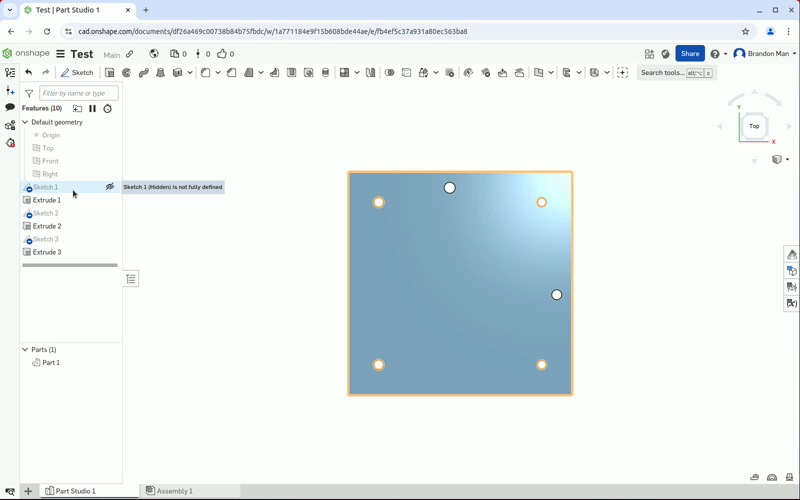
click(73, 189)
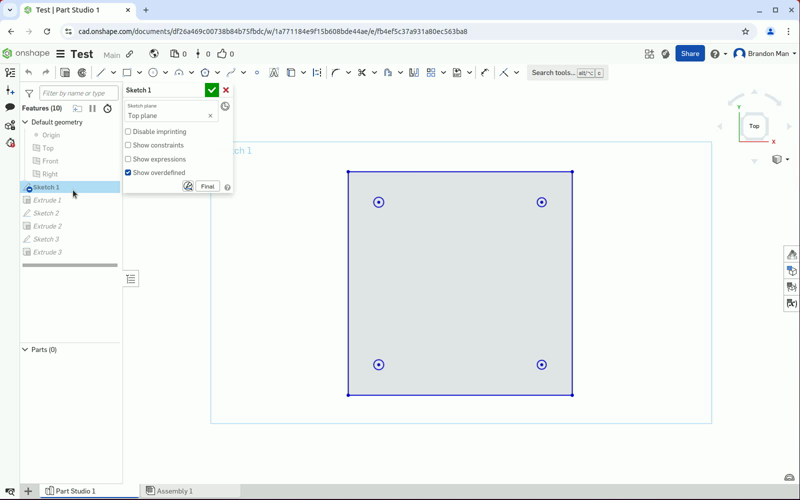
mouse_move(229, 92)
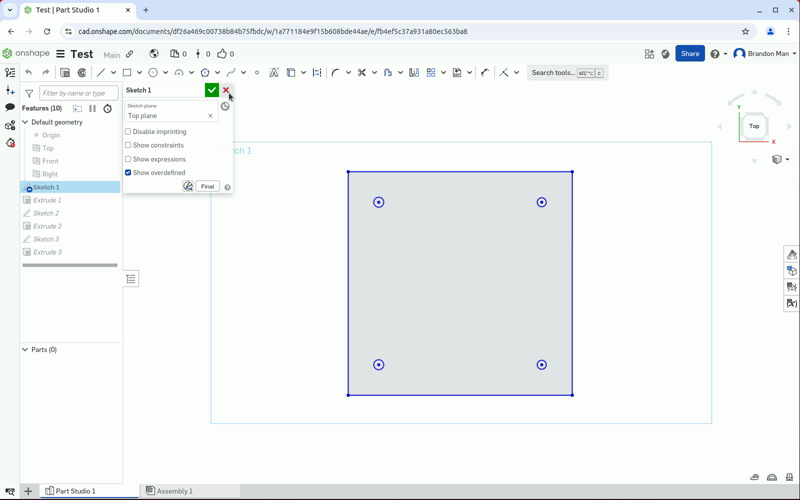
click(229, 92)
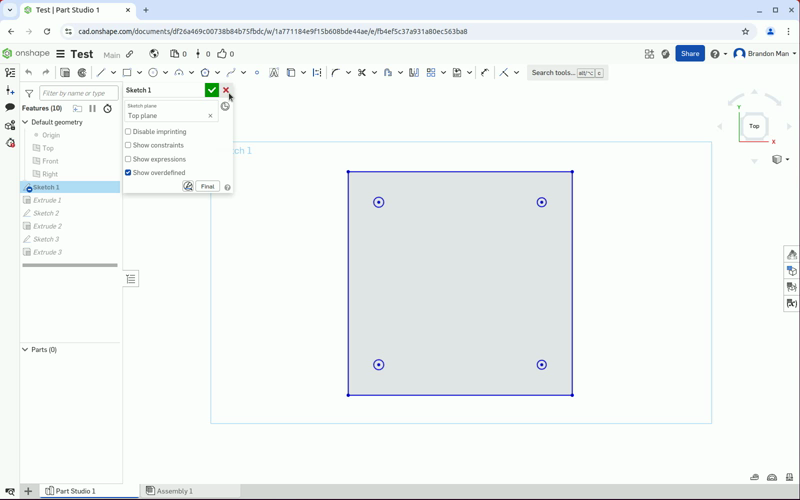
key(shift+s)
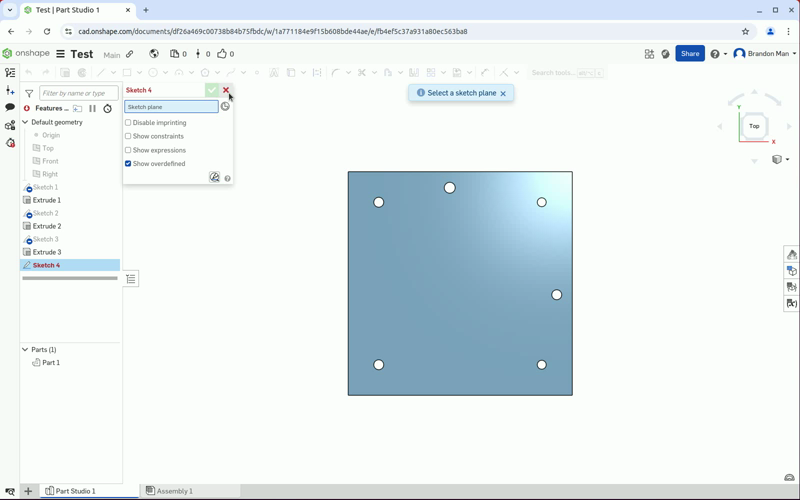
mouse_move(73, 150)
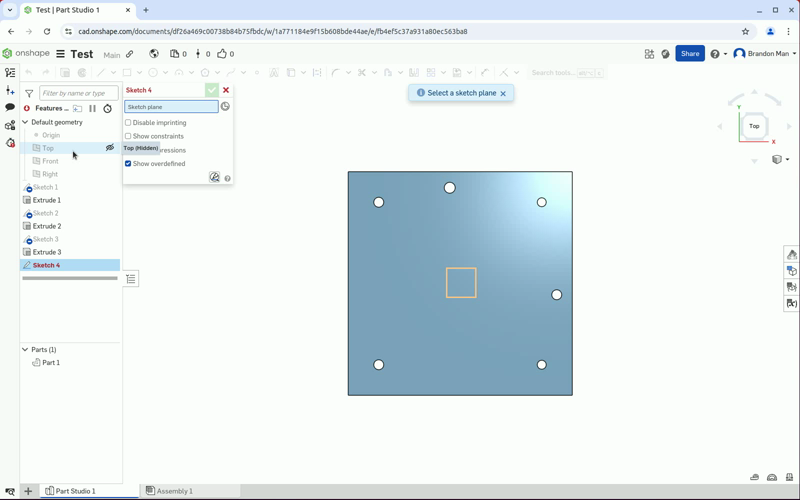
click(73, 150)
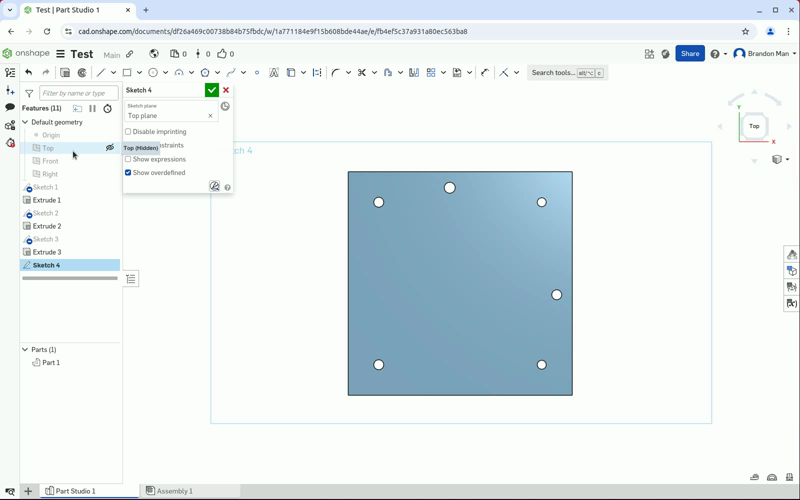
mouse_move(73, 352)
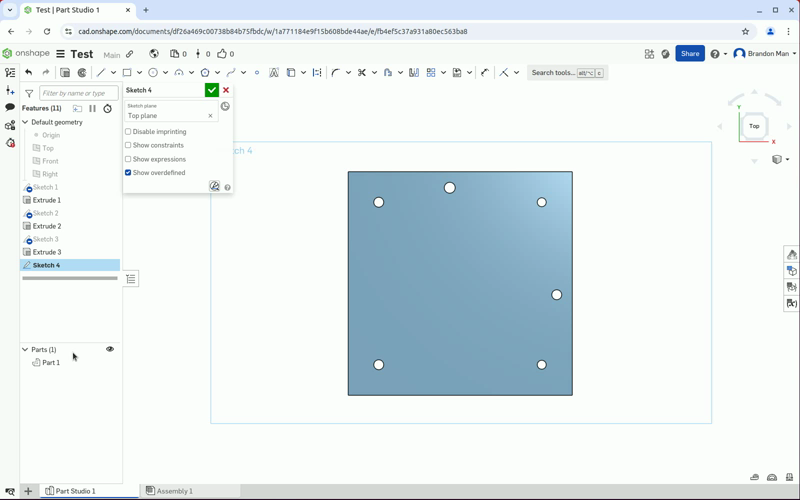
key(y)
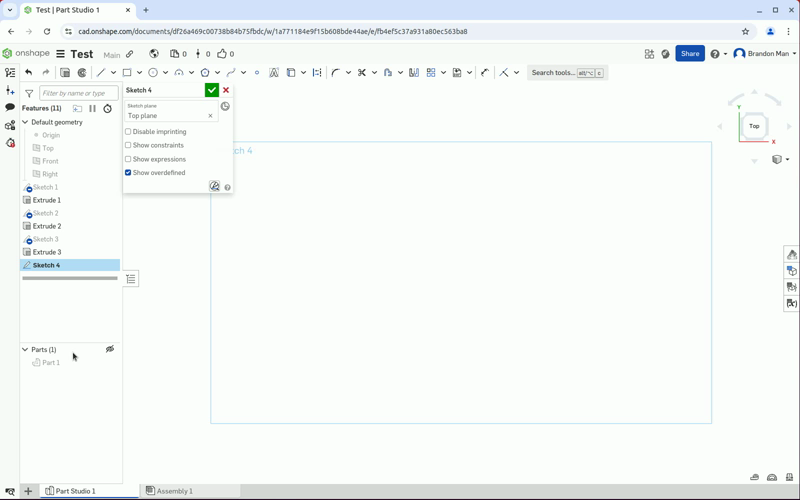
key(c)
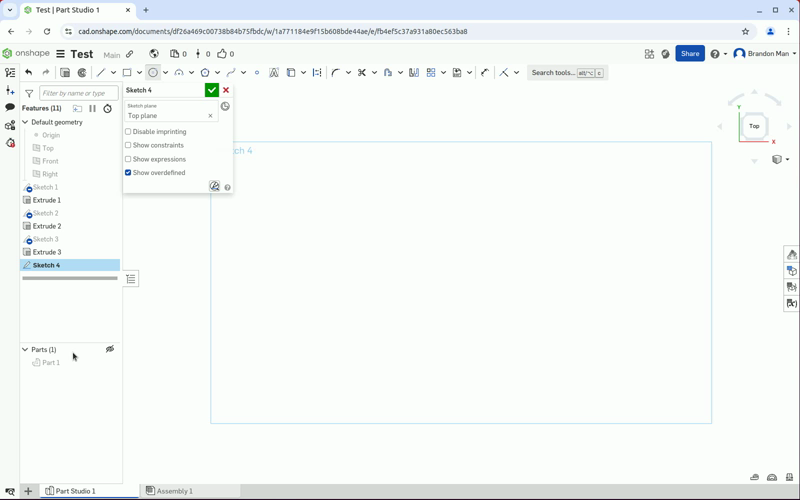
key_down(shift)
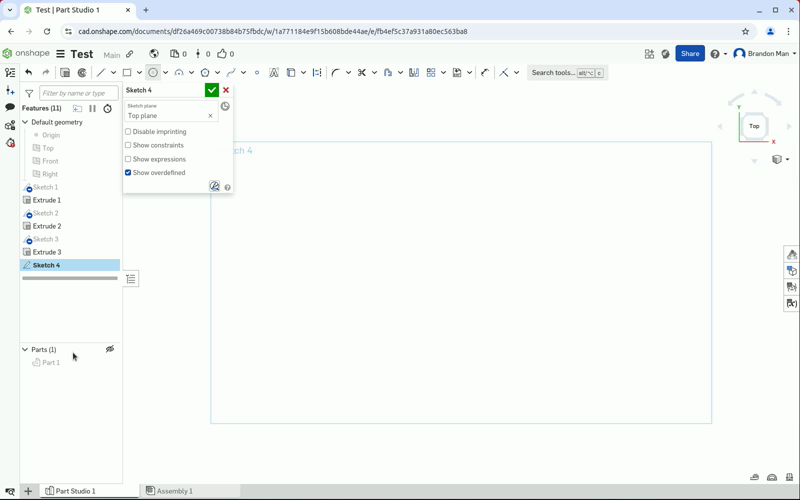
mouse_move(473, 378)
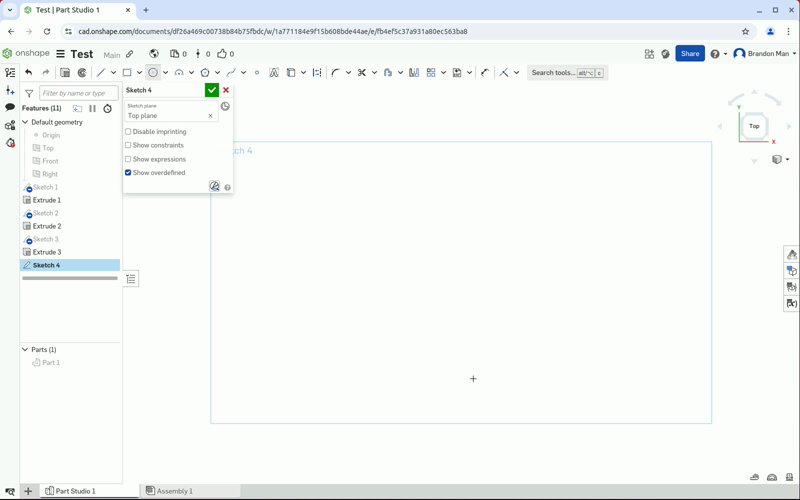
click(473, 378)
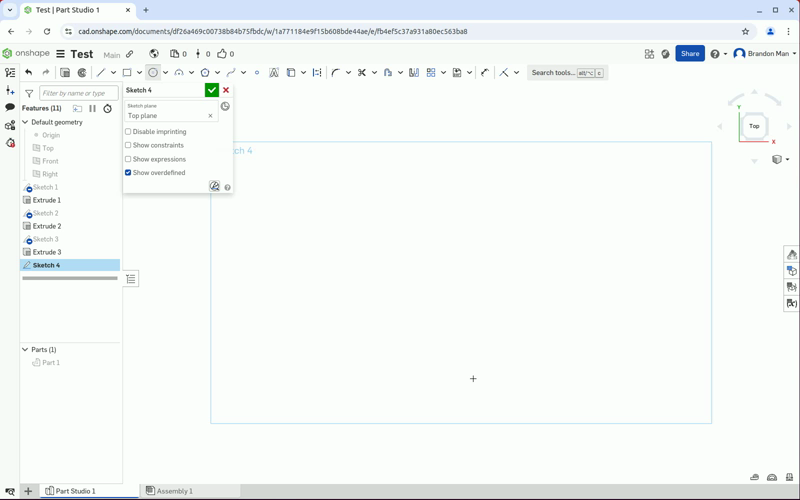
key_up(shift)
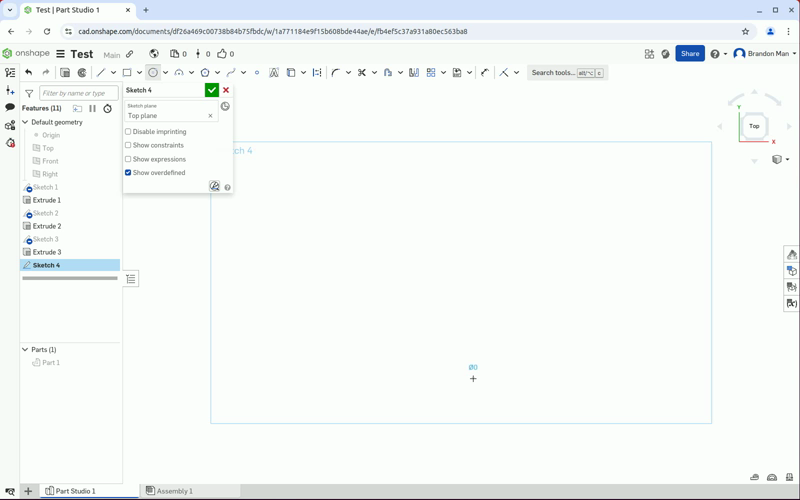
mouse_move(478, 378)
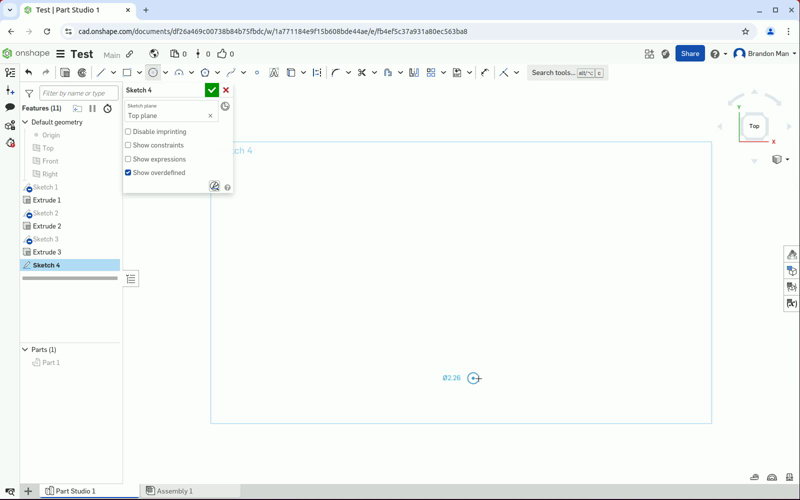
click(478, 378)
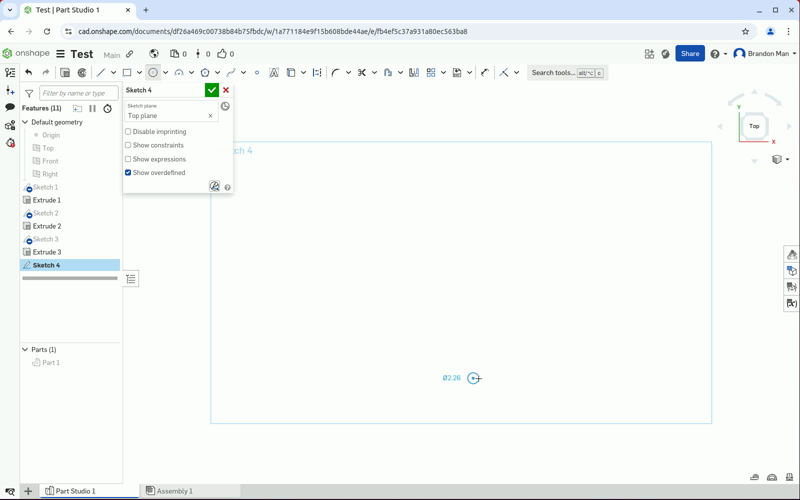
key(esc)
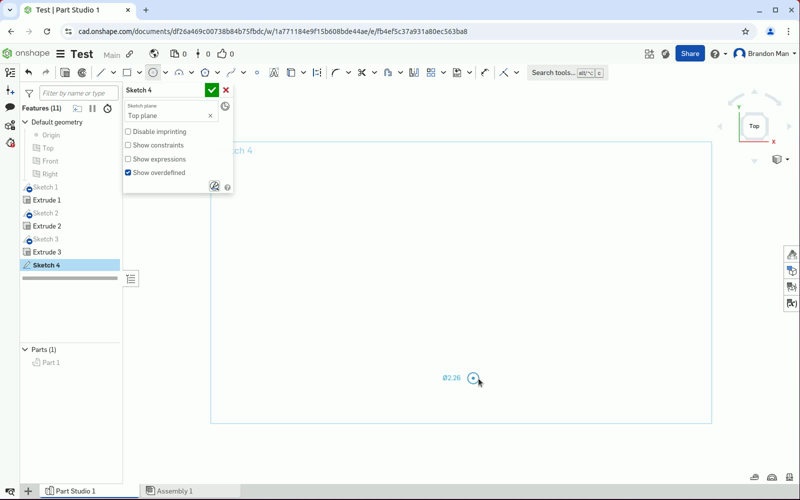
mouse_move(477, 380)
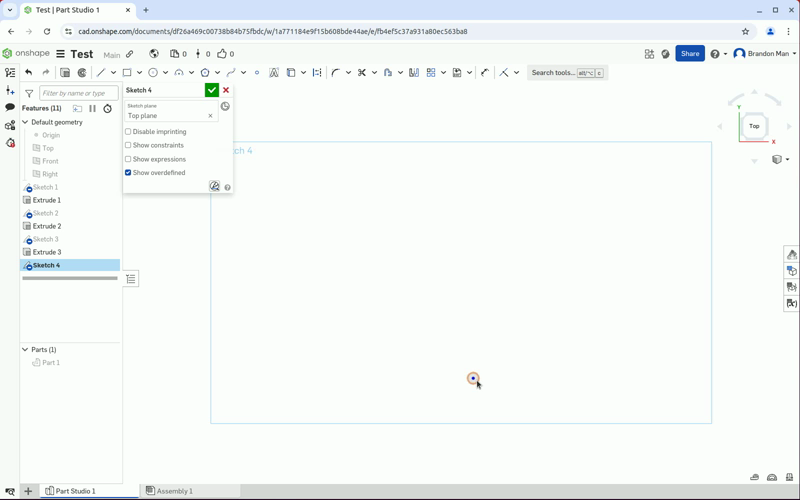
scroll(6)
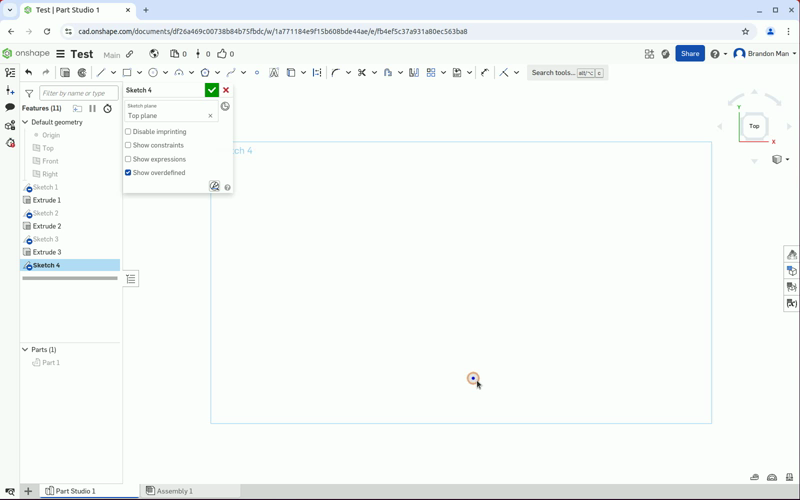
scroll(6)
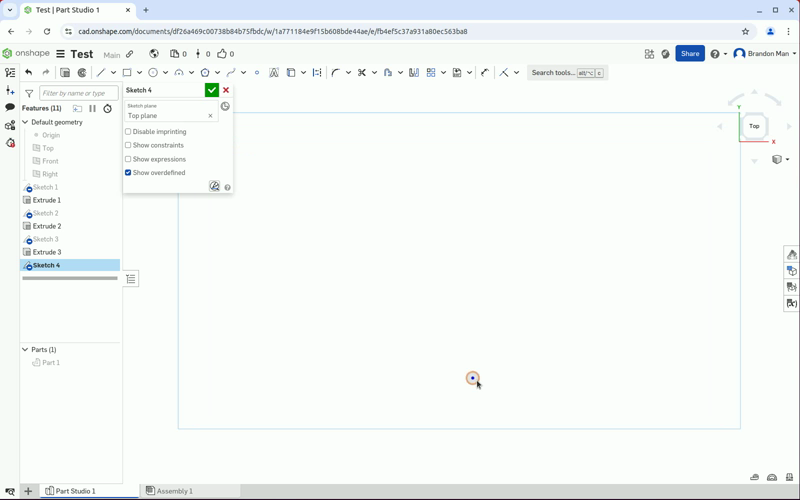
scroll(6)
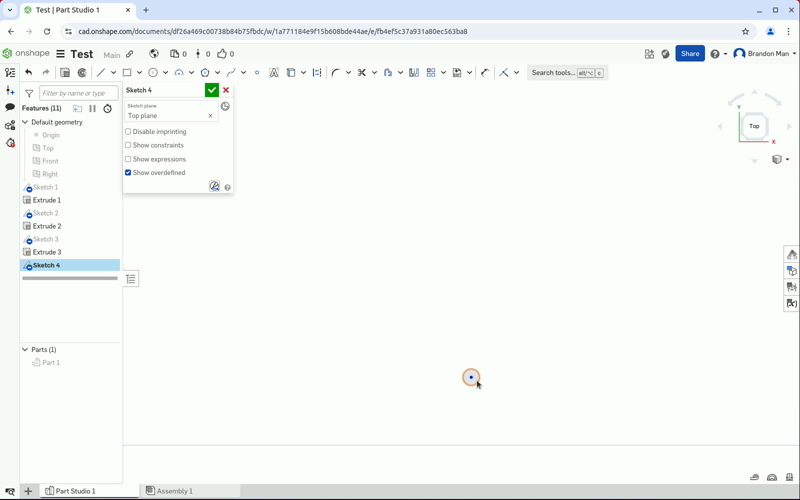
scroll(6)
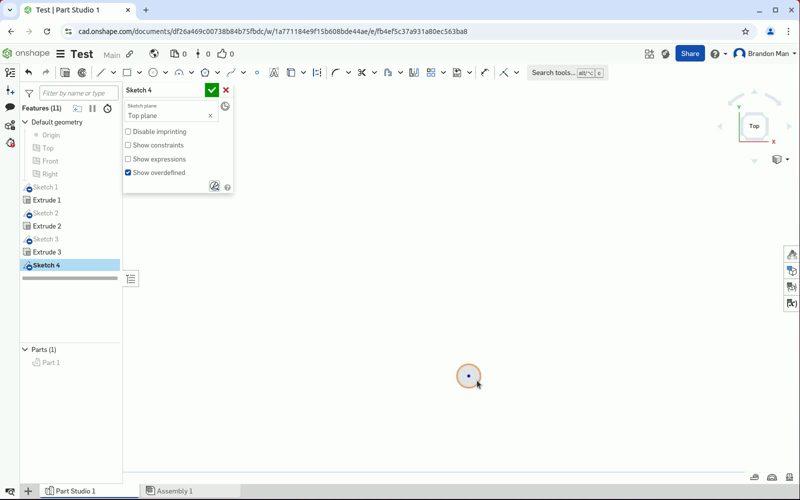
scroll(6)
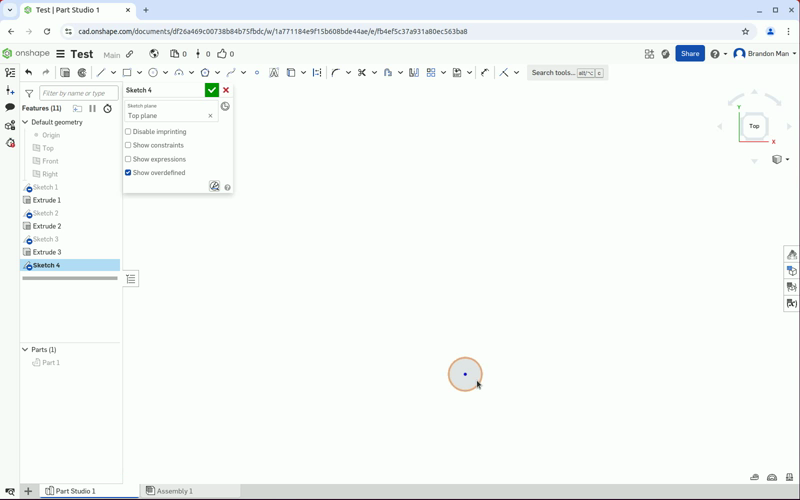
scroll(6)
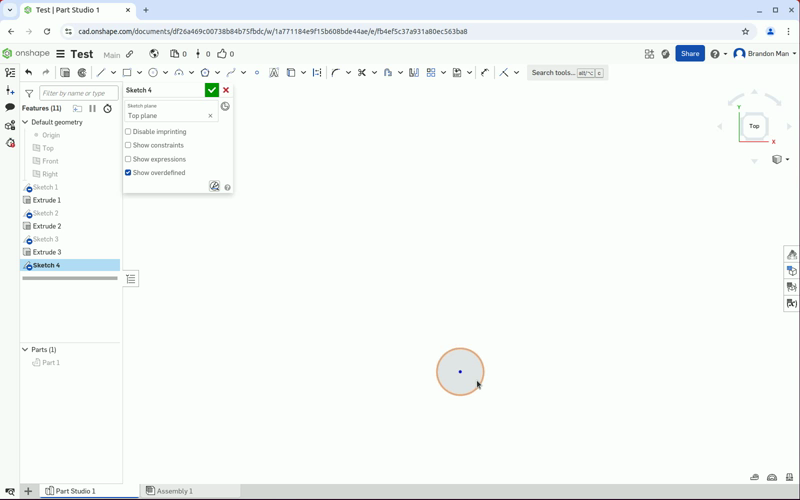
scroll(6)
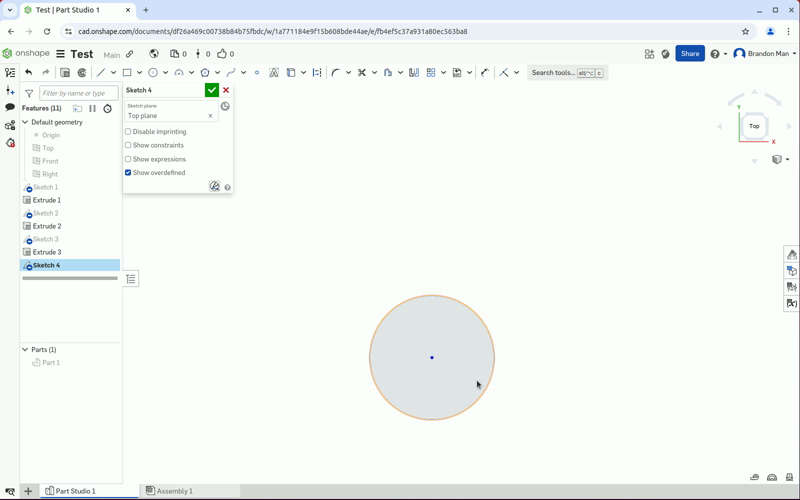
click(477, 380)
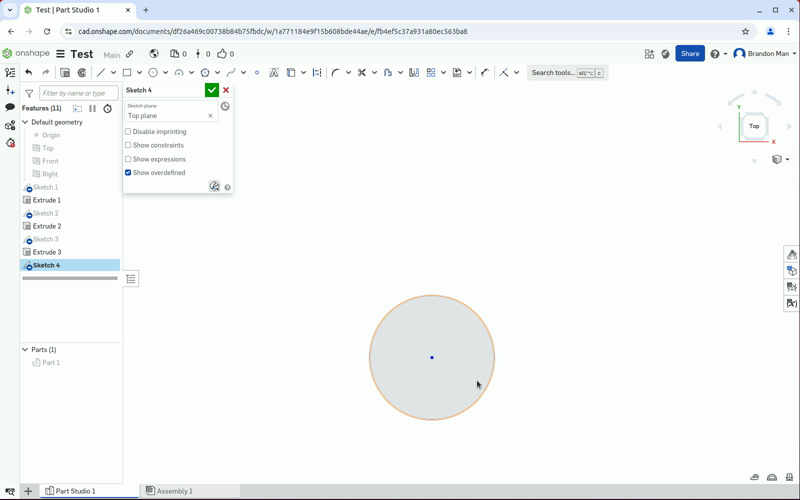
scroll(-6)
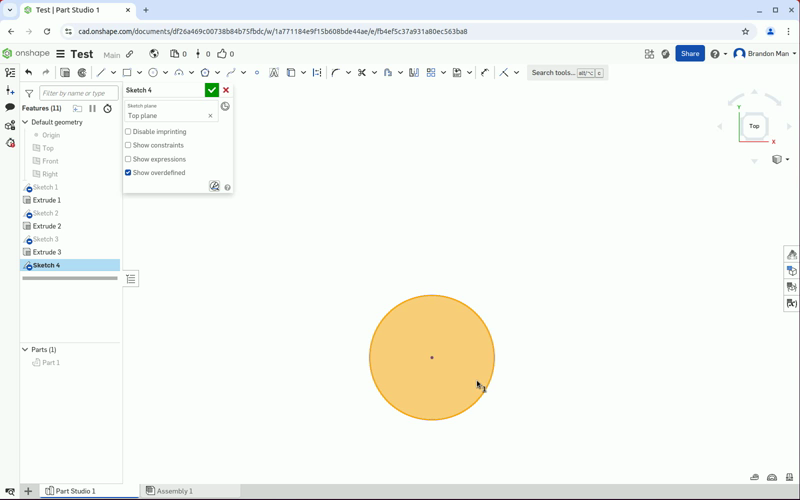
scroll(-6)
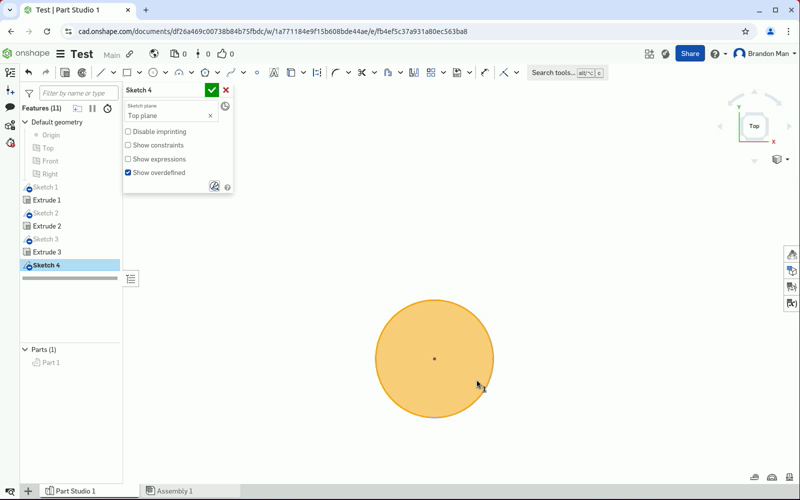
scroll(-6)
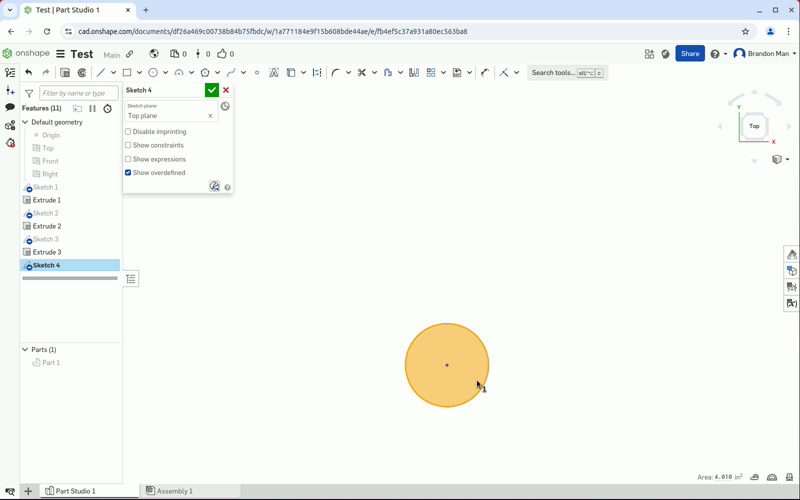
scroll(-6)
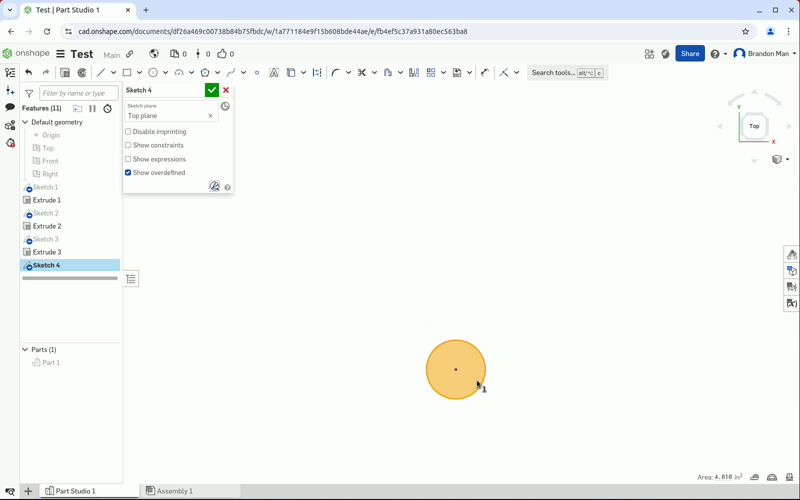
scroll(-6)
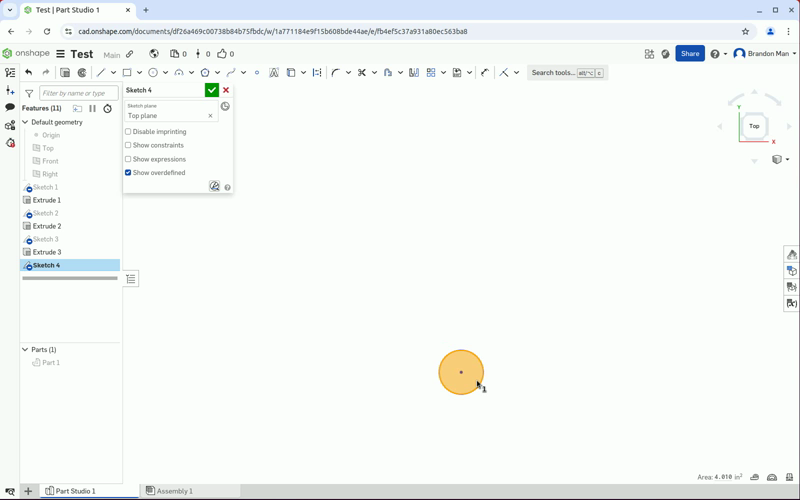
scroll(-6)
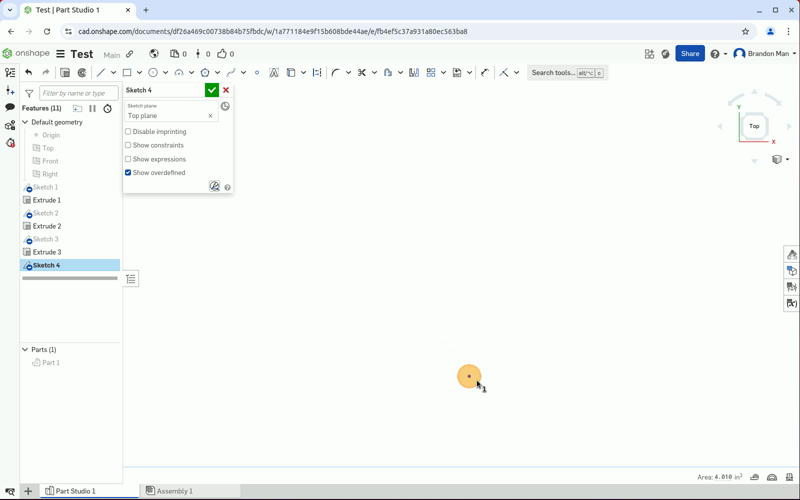
scroll(-6)
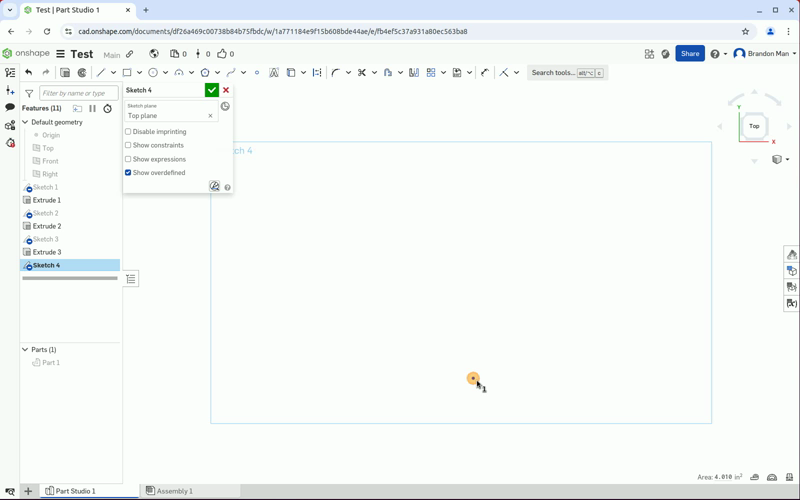
mouse_move(73, 352)
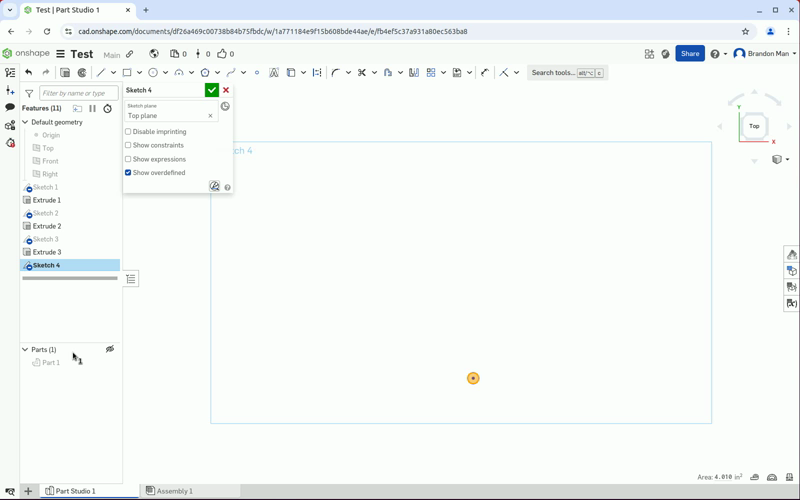
key(shift+y)
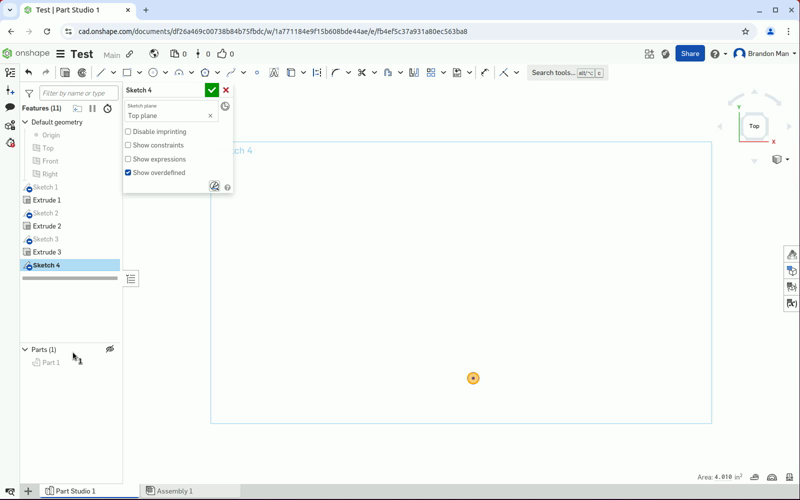
key(shift+e)
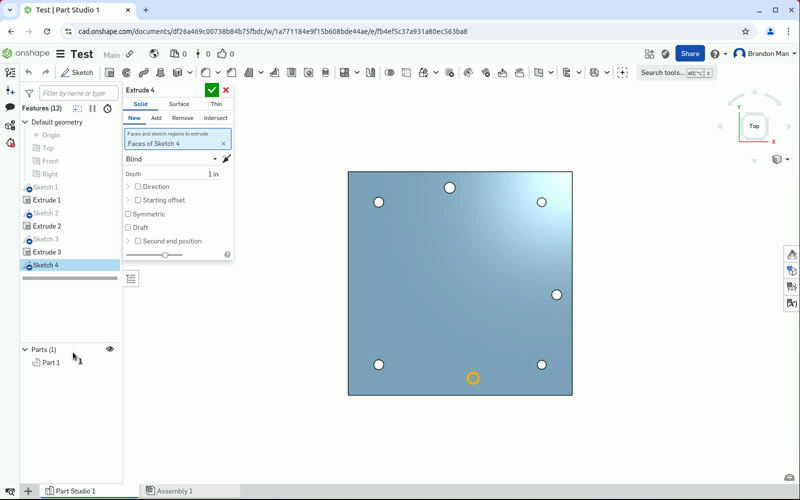
mouse_move(143, 106)
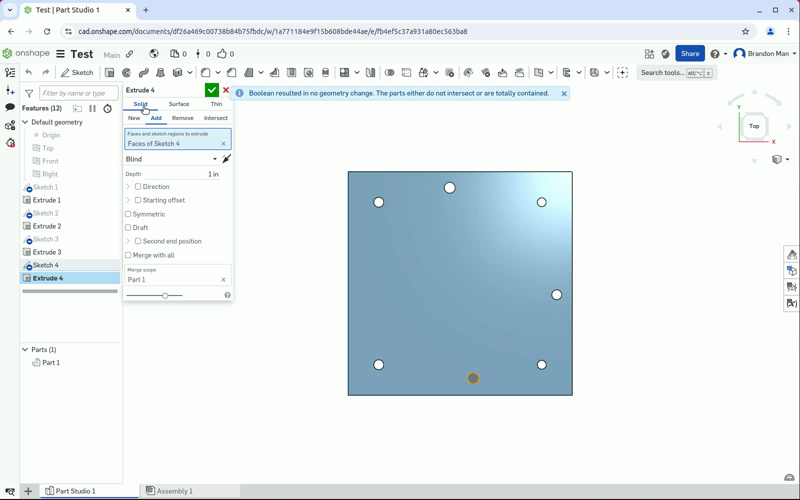
click(143, 106)
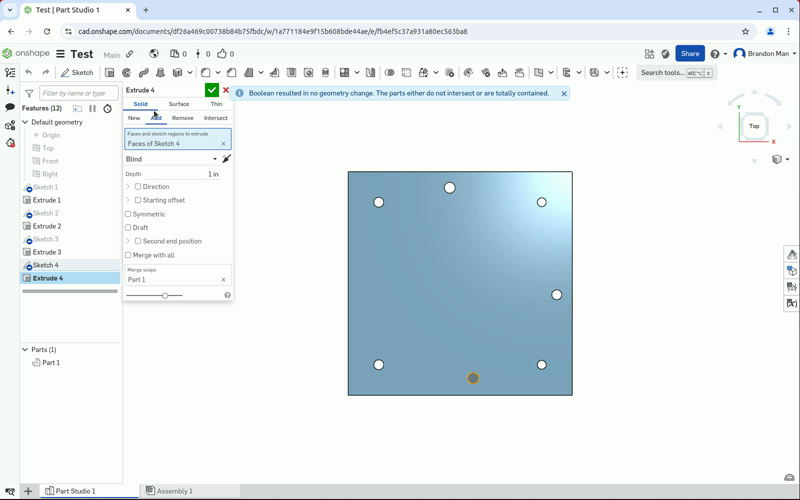
mouse_move(186, 120)
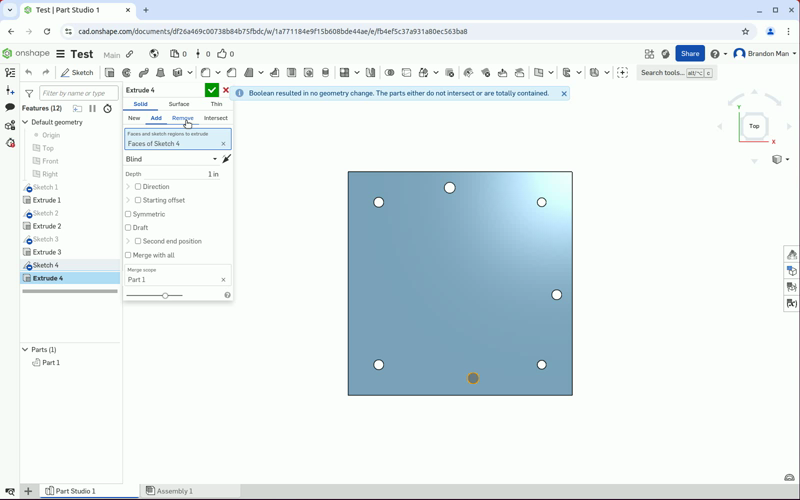
click(186, 120)
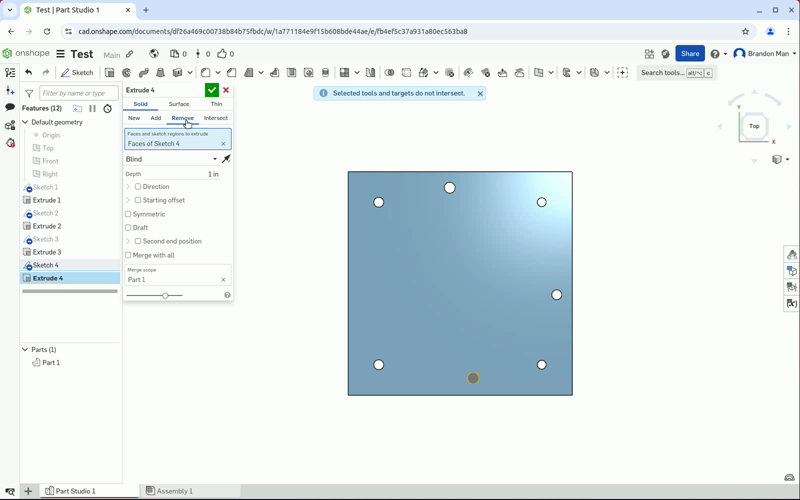
key(tab, 4)
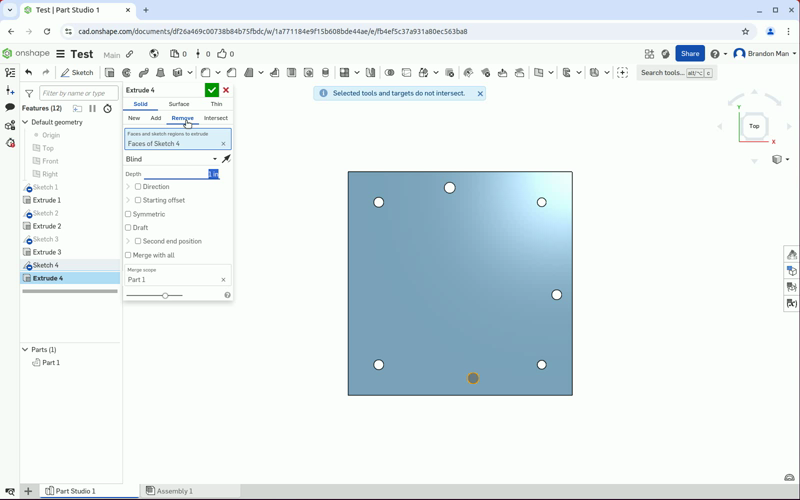
text(-5.536)
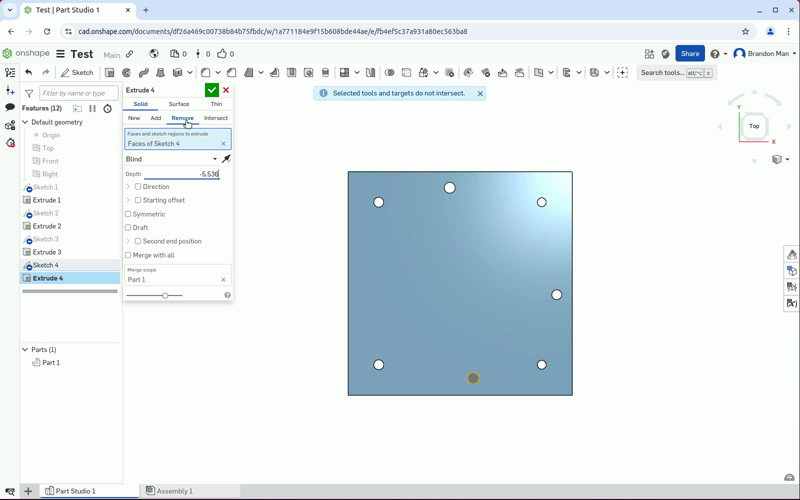
key(tab, 6)
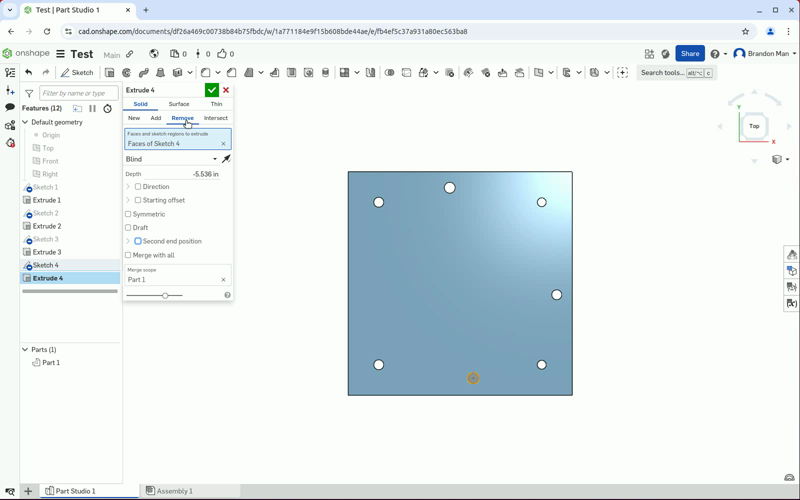
key(space)
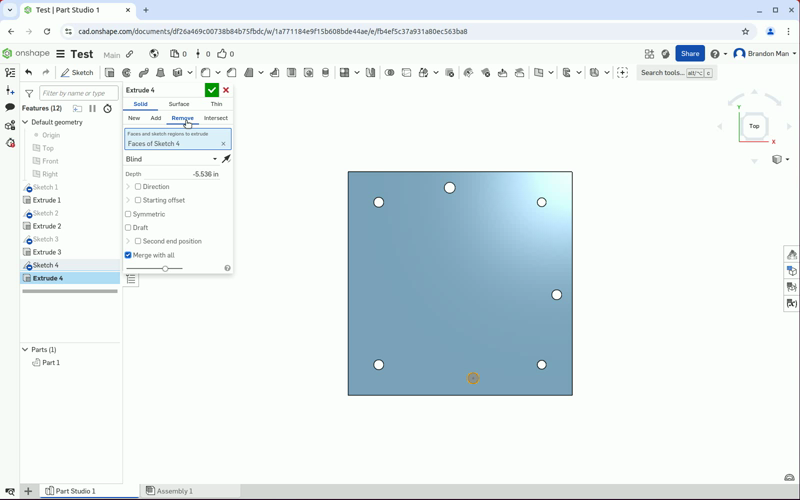
key(enter)
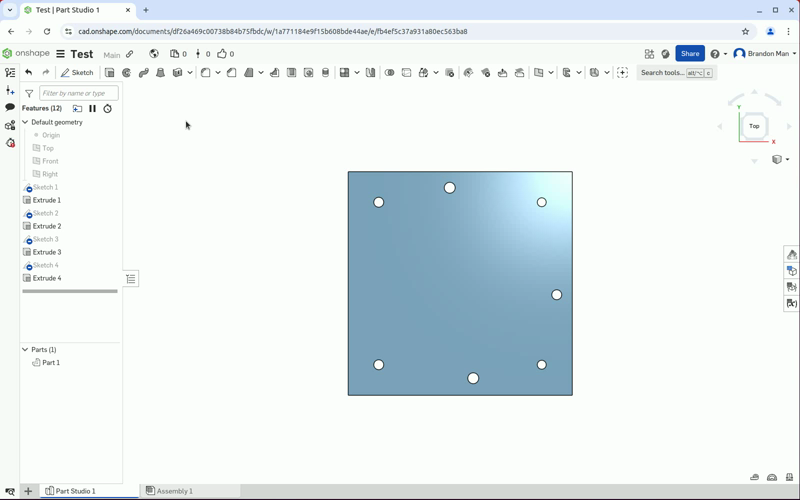
key(shift+h)
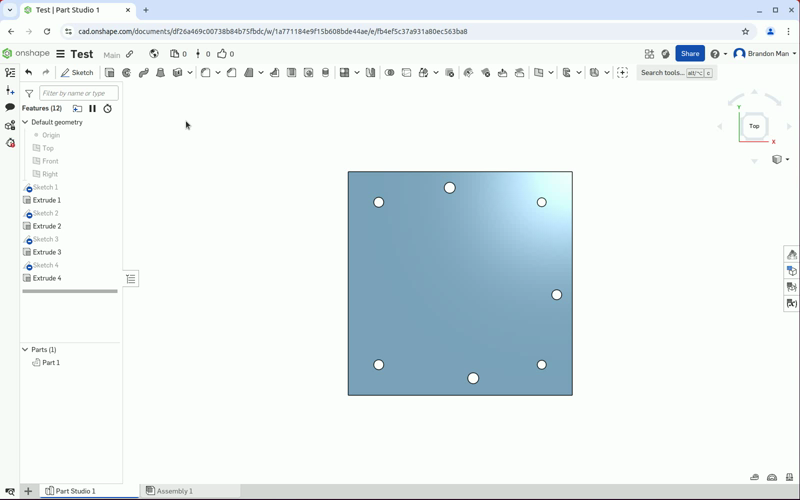
key(shift+h)
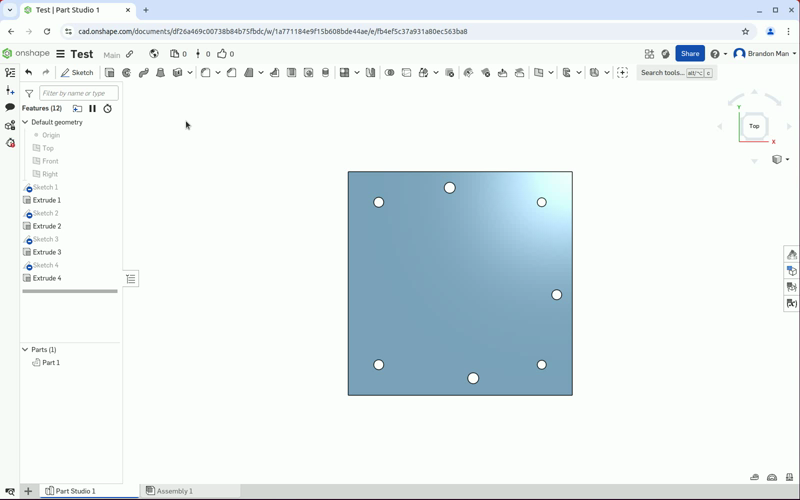
mouse_move(73, 189)
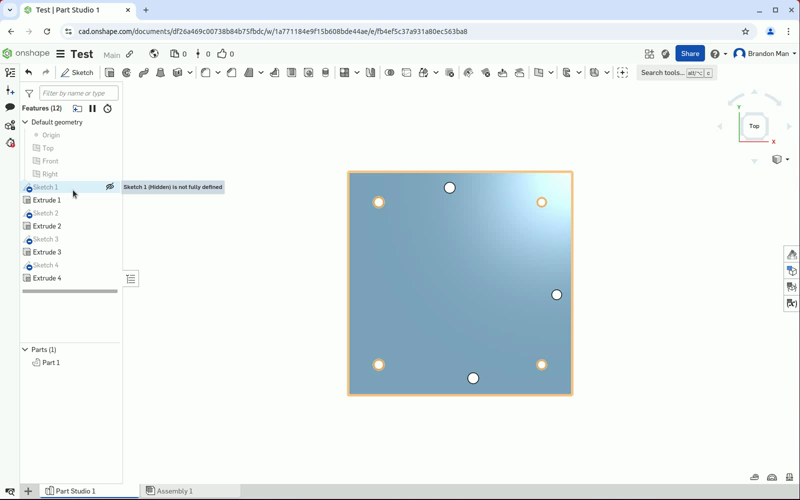
click(73, 189)
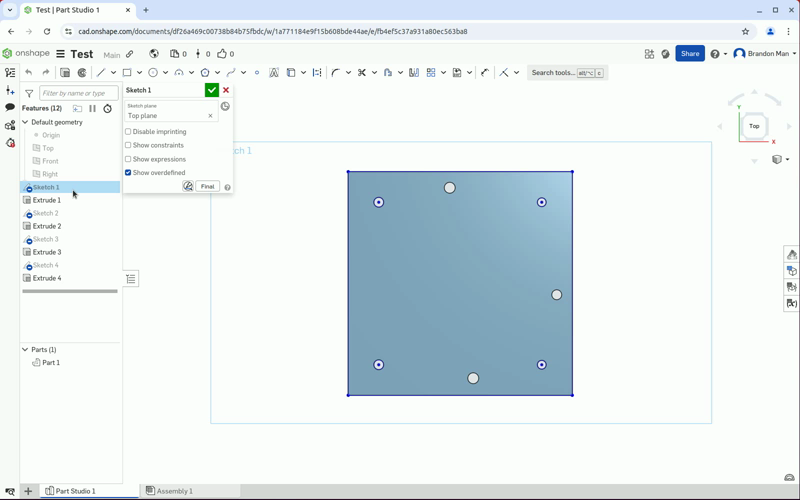
mouse_move(229, 92)
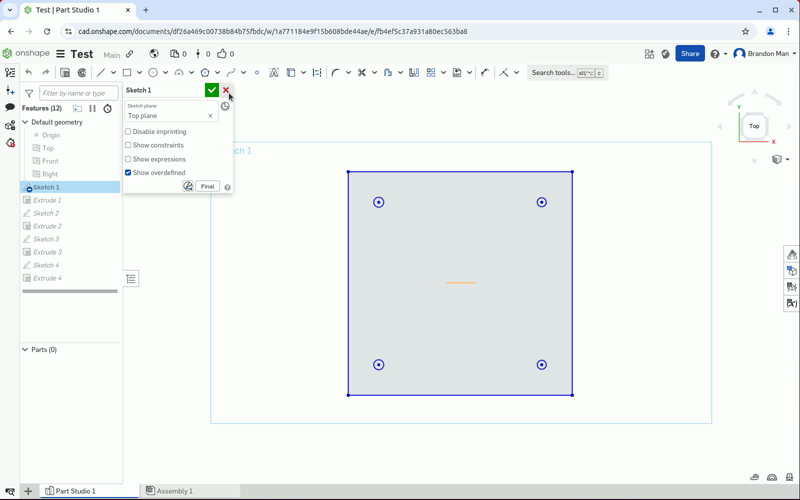
click(229, 92)
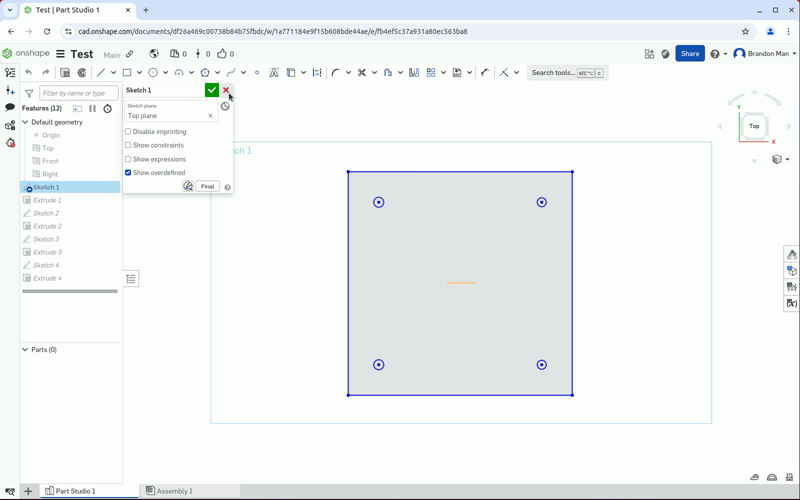
key(shift+s)
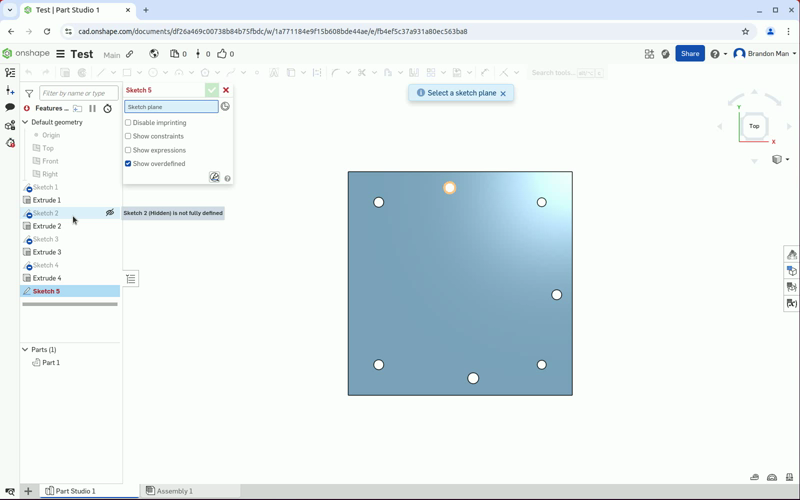
scroll(3)
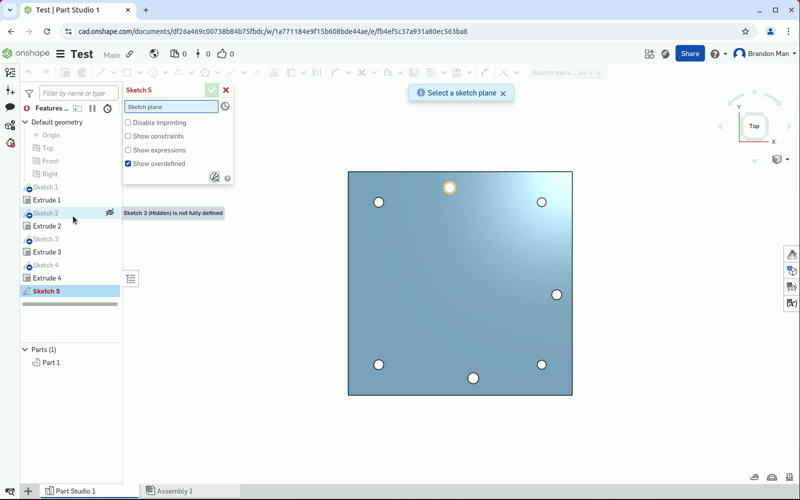
mouse_move(73, 150)
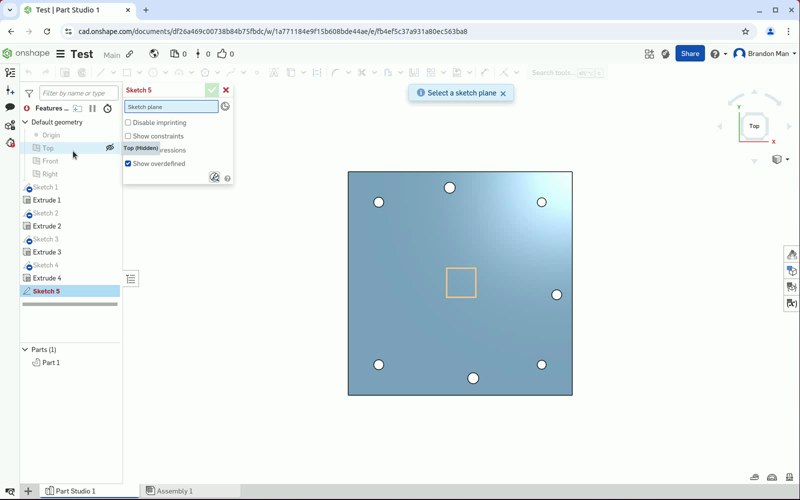
click(73, 150)
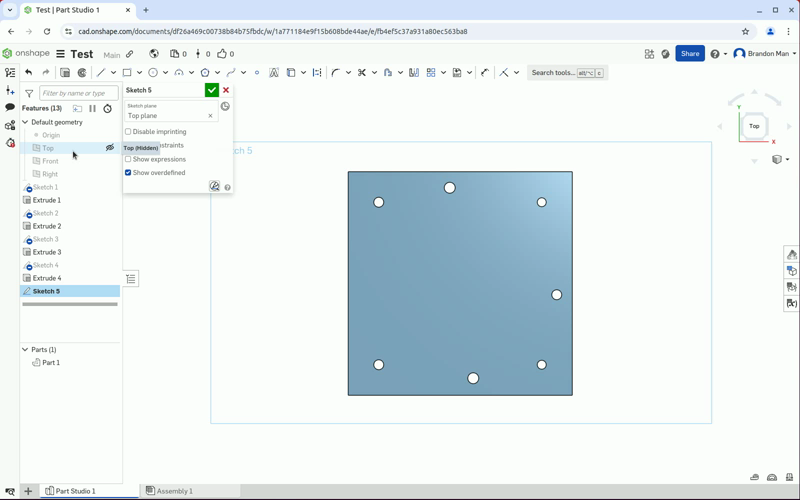
mouse_move(73, 352)
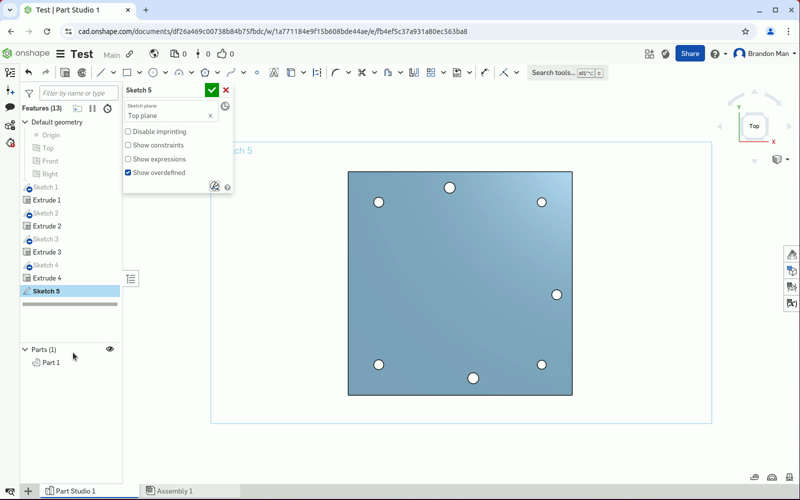
key(y)
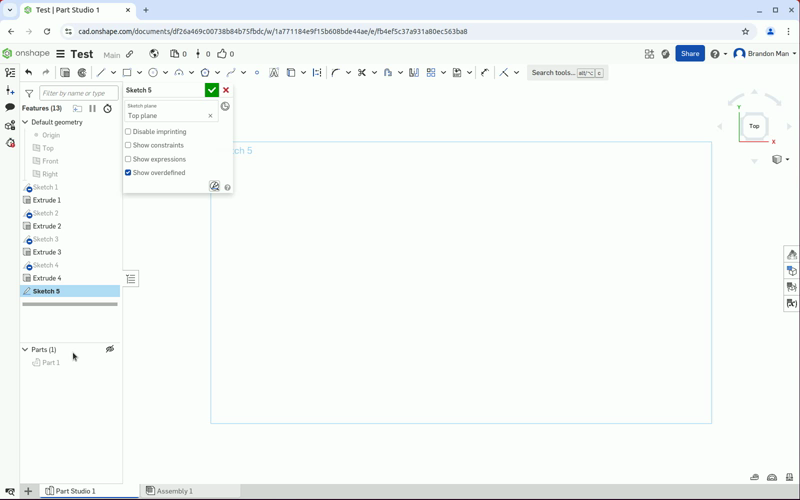
key(c)
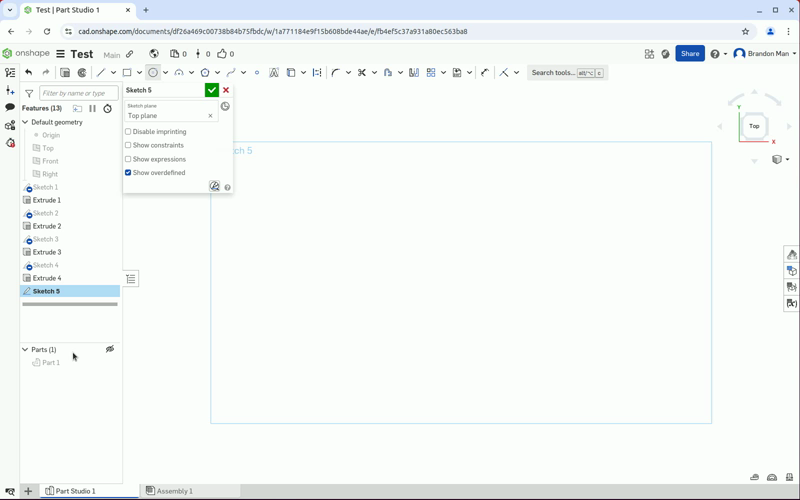
key_down(shift)
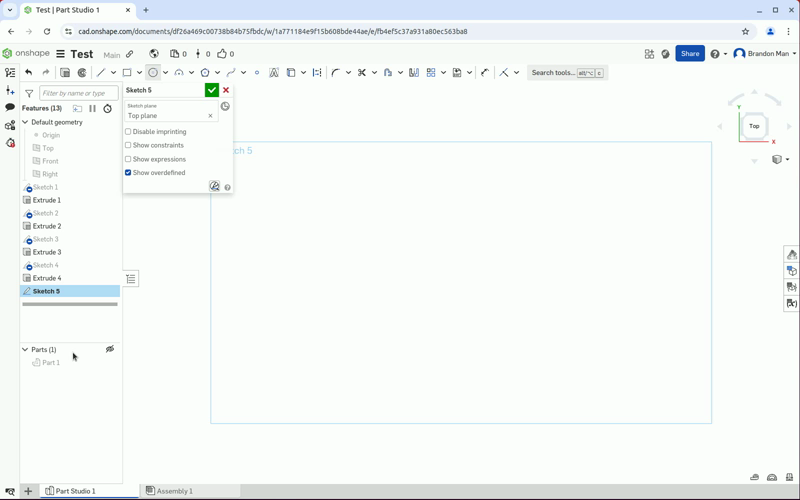
mouse_move(366, 271)
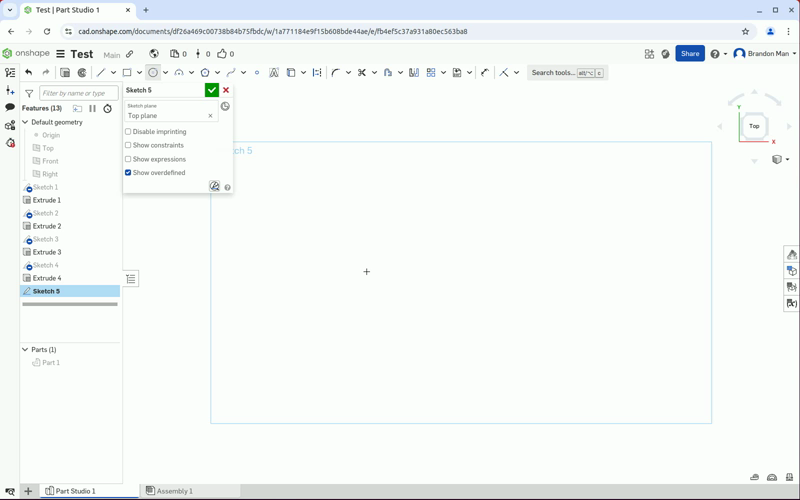
click(366, 271)
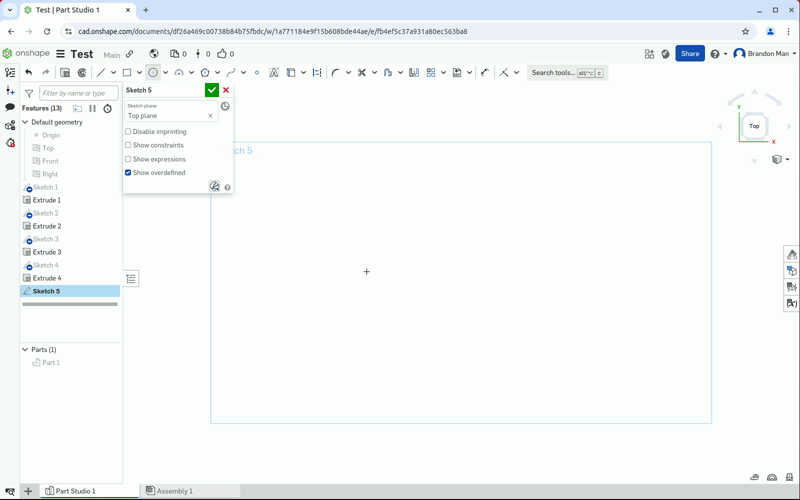
key_up(shift)
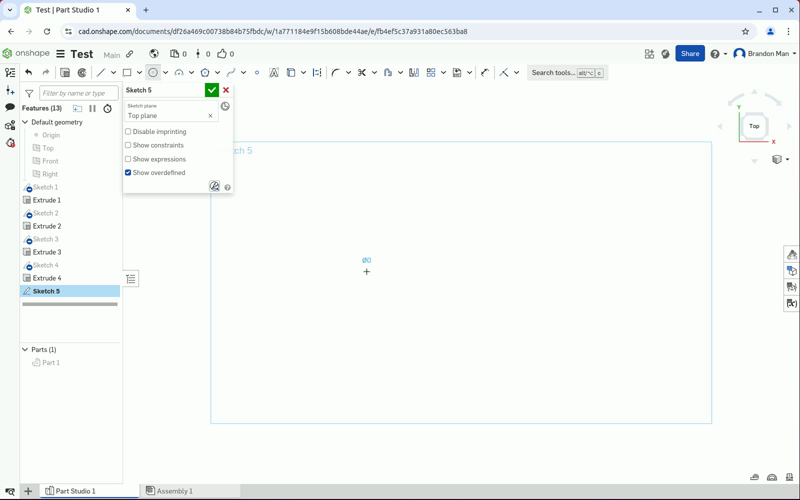
mouse_move(371, 271)
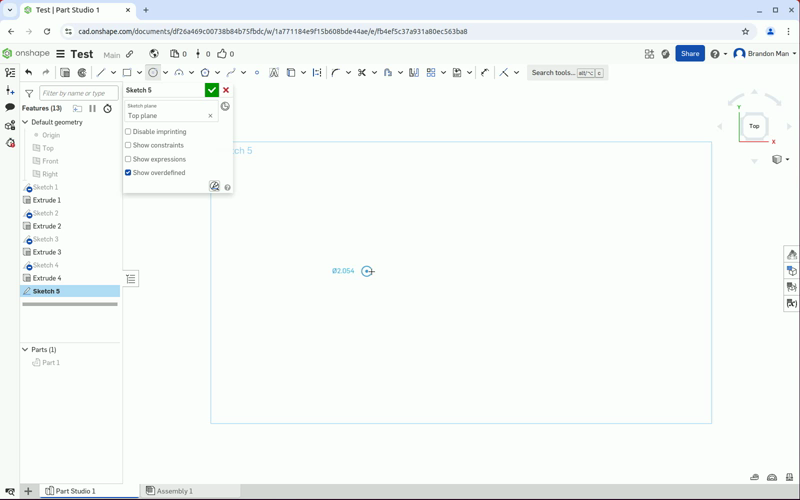
click(371, 271)
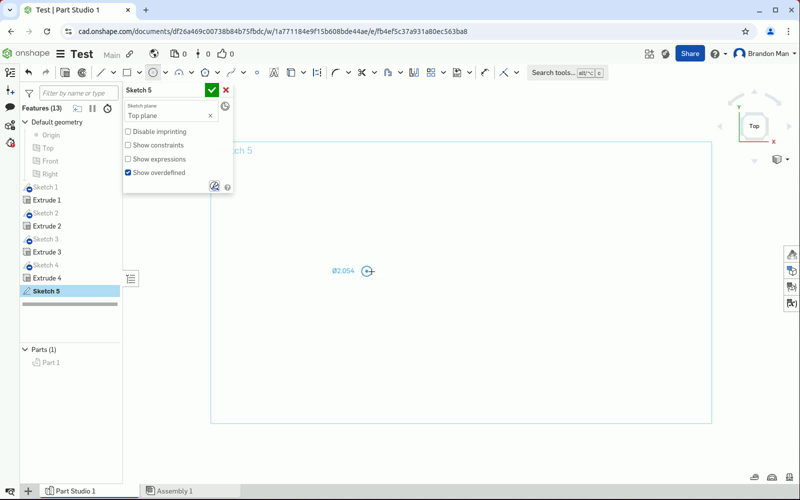
key(esc)
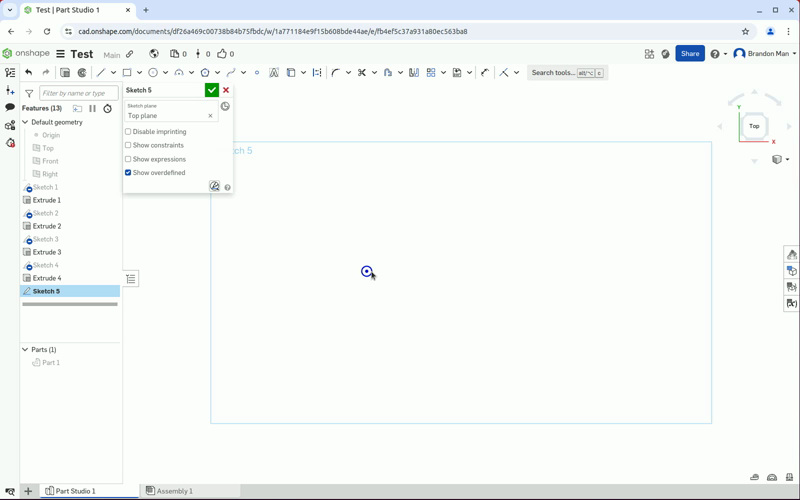
mouse_move(364, 273)
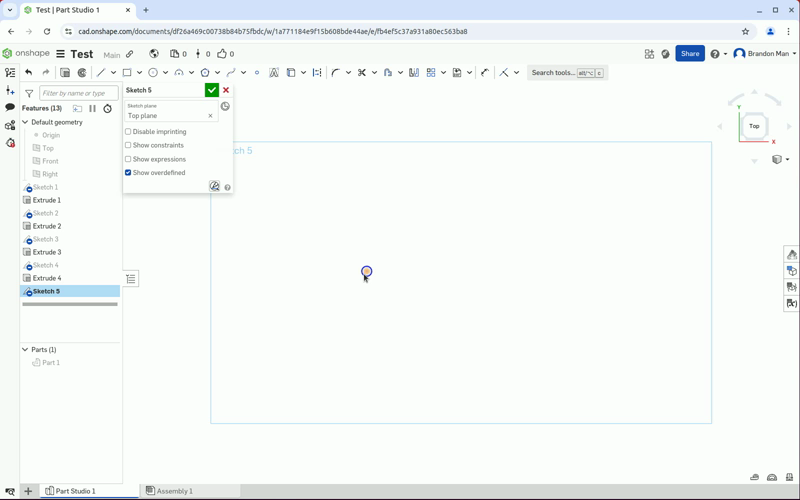
scroll(6)
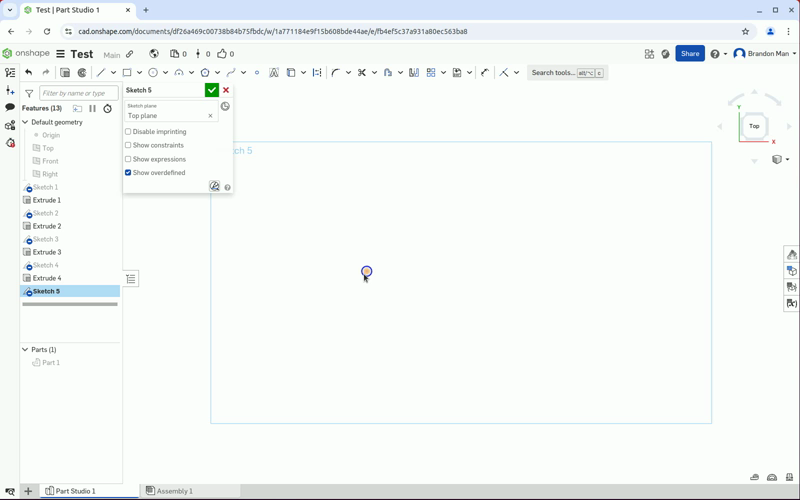
scroll(6)
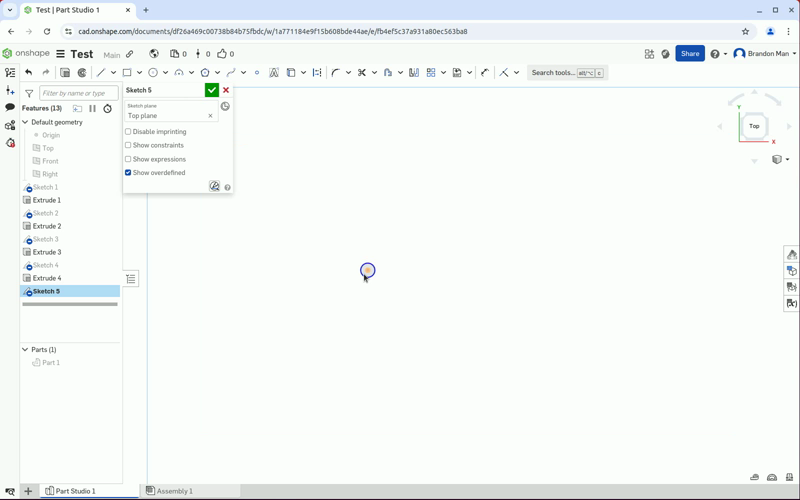
scroll(6)
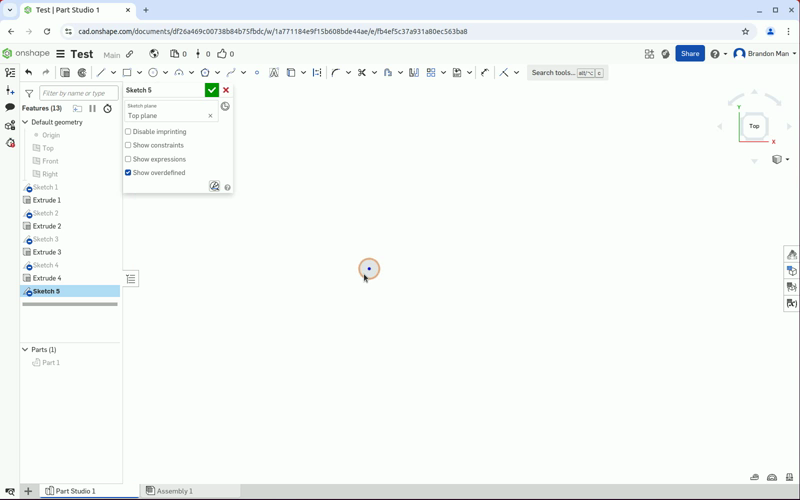
scroll(6)
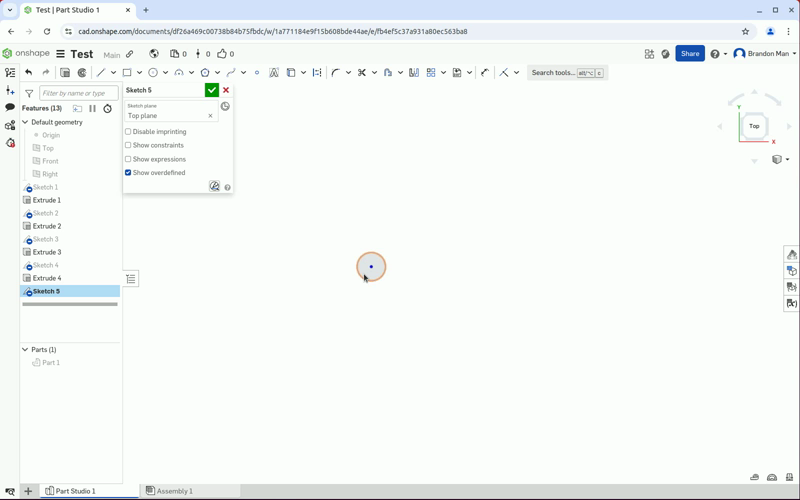
scroll(6)
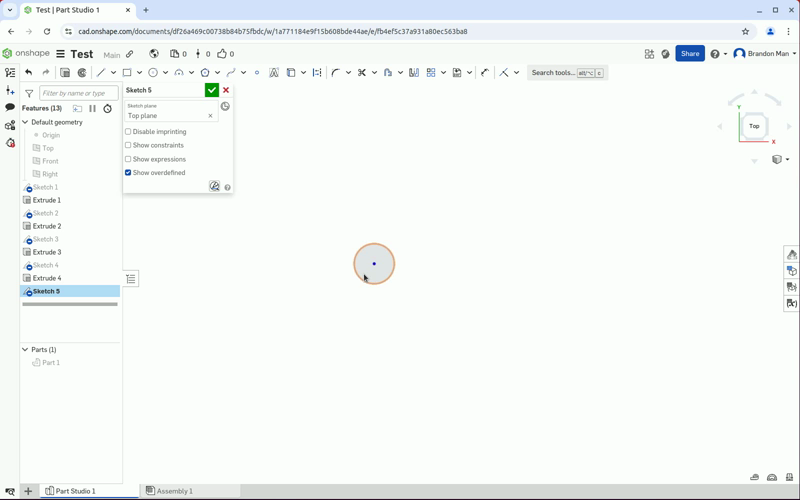
scroll(6)
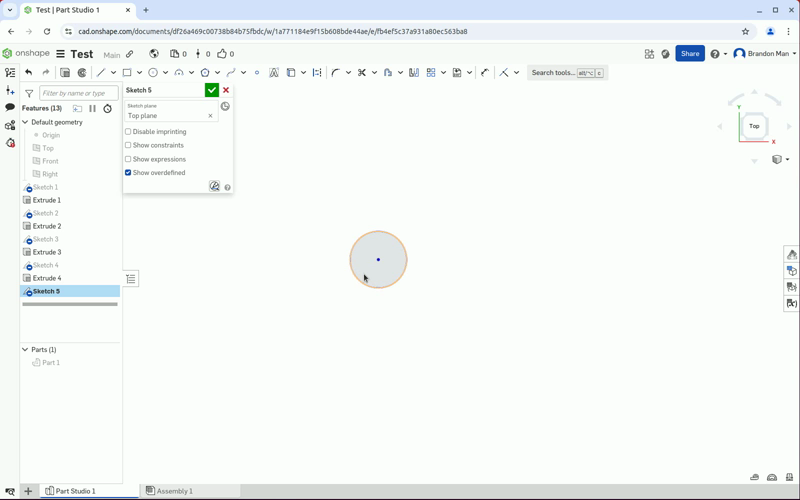
scroll(6)
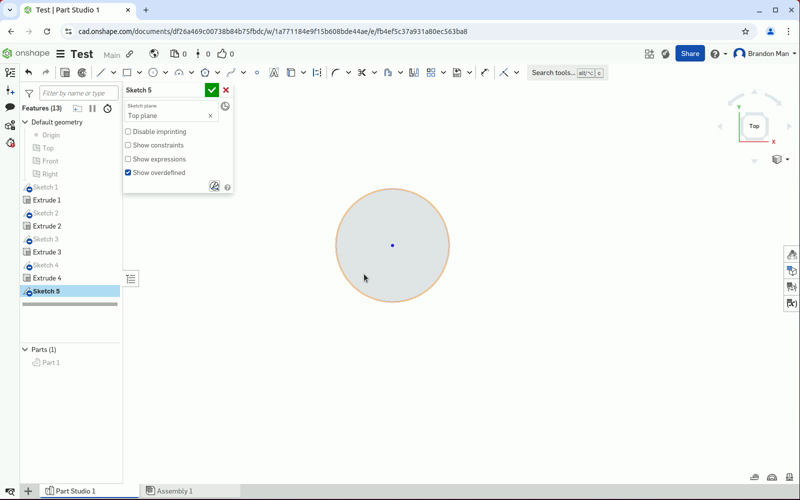
click(364, 273)
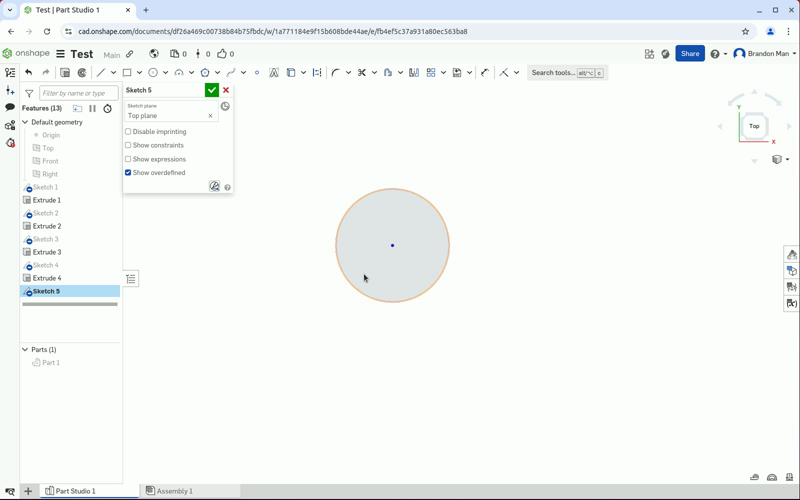
scroll(-6)
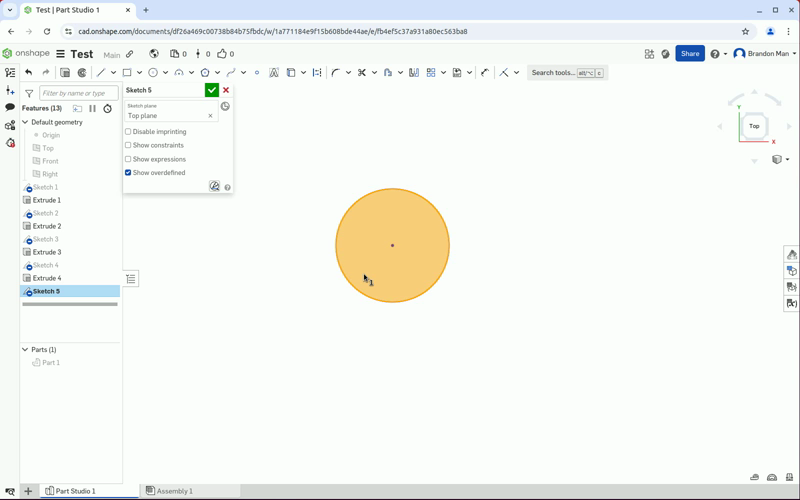
scroll(-6)
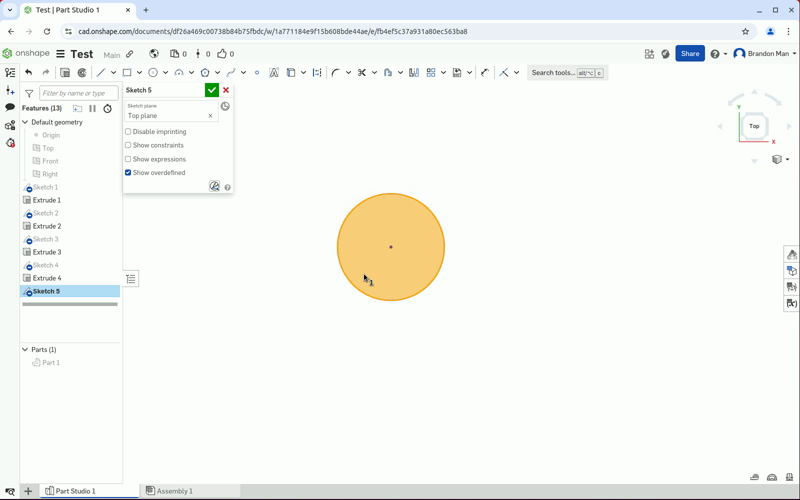
scroll(-6)
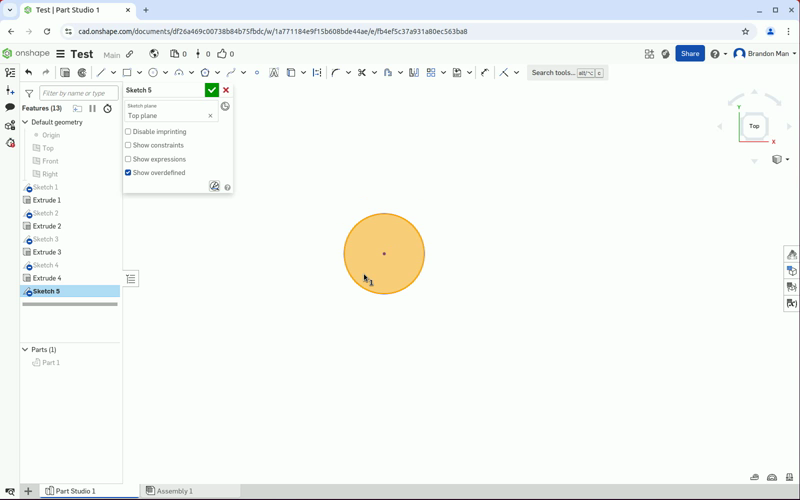
scroll(-6)
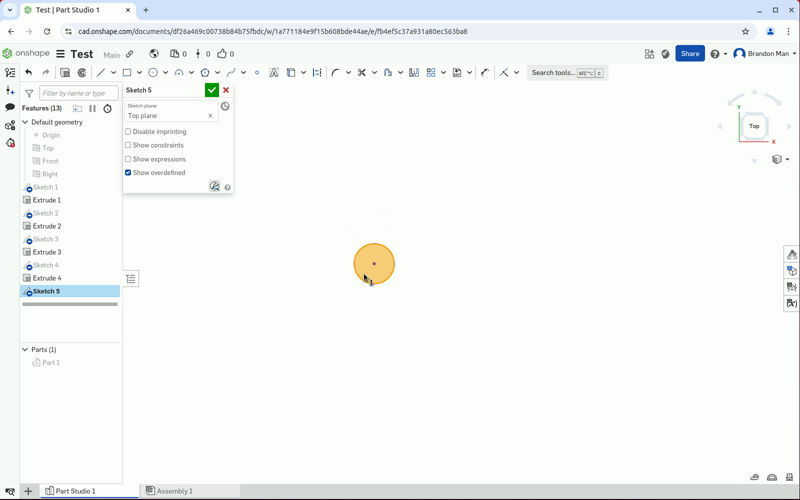
scroll(-6)
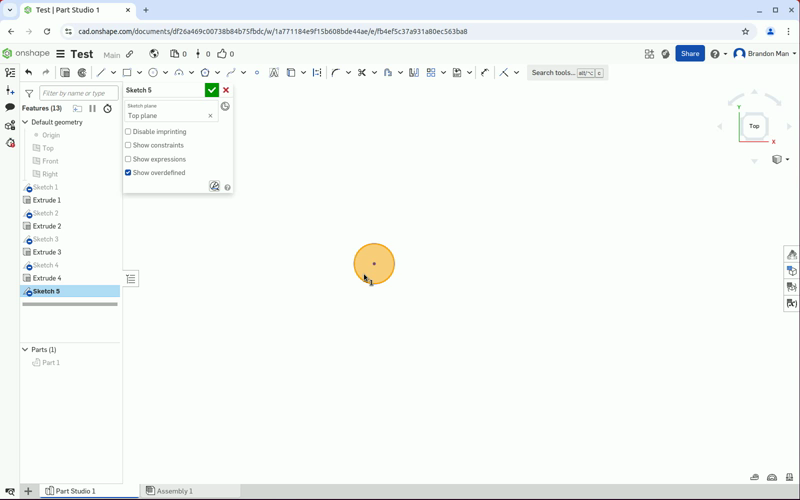
scroll(-6)
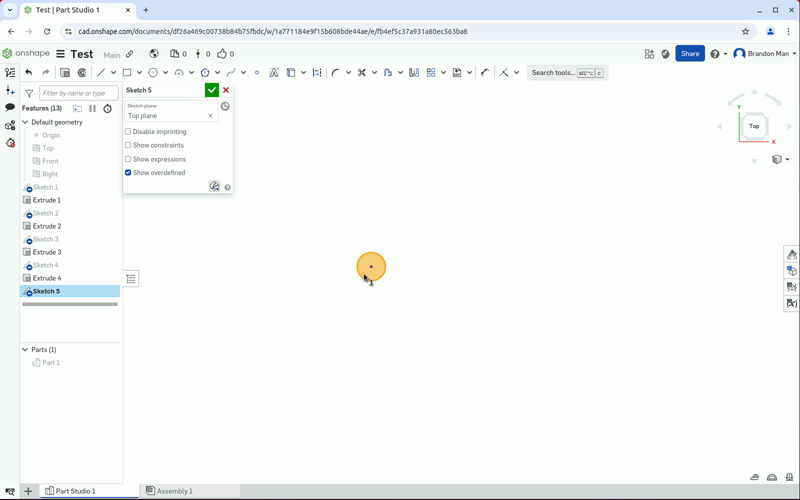
scroll(-6)
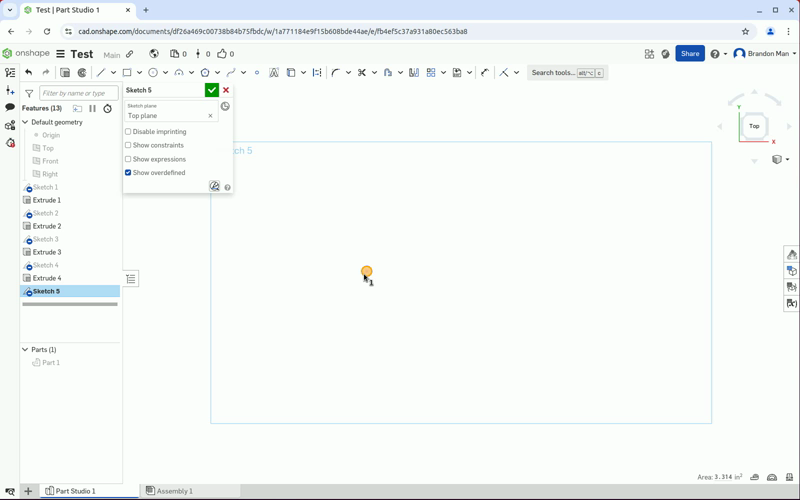
mouse_move(73, 352)
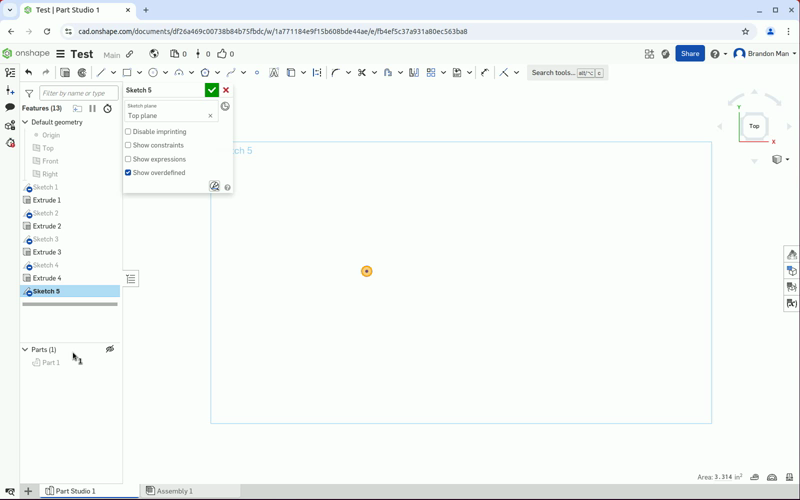
key(shift+y)
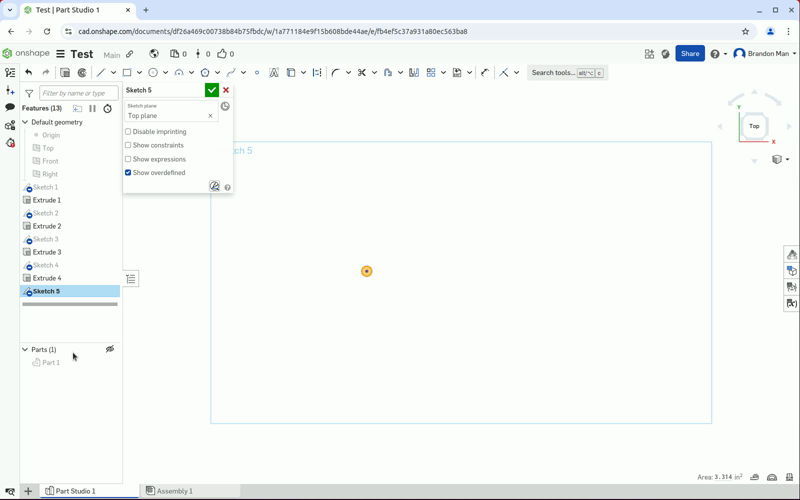
key(shift+e)
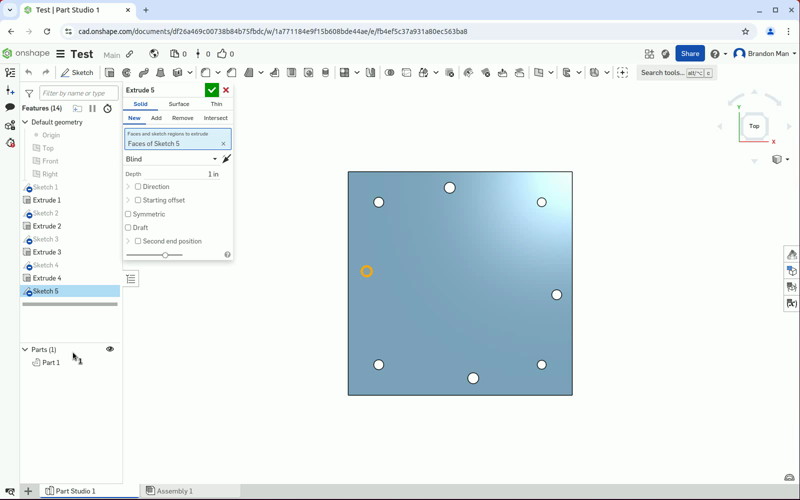
mouse_move(143, 106)
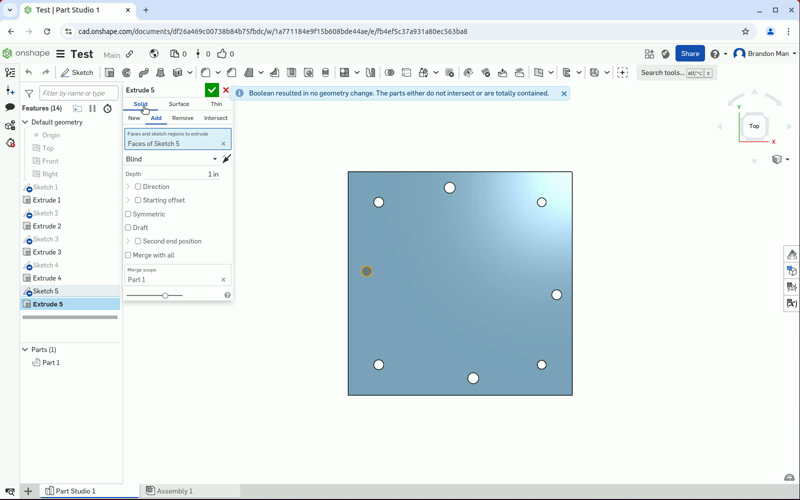
click(143, 106)
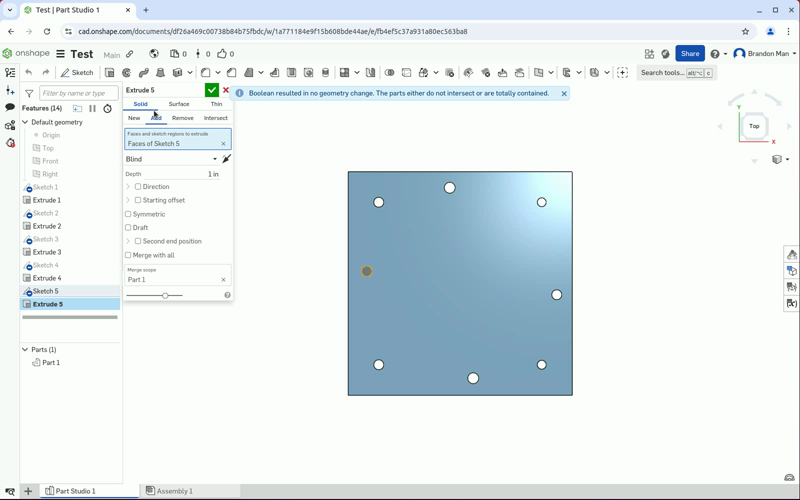
mouse_move(186, 120)
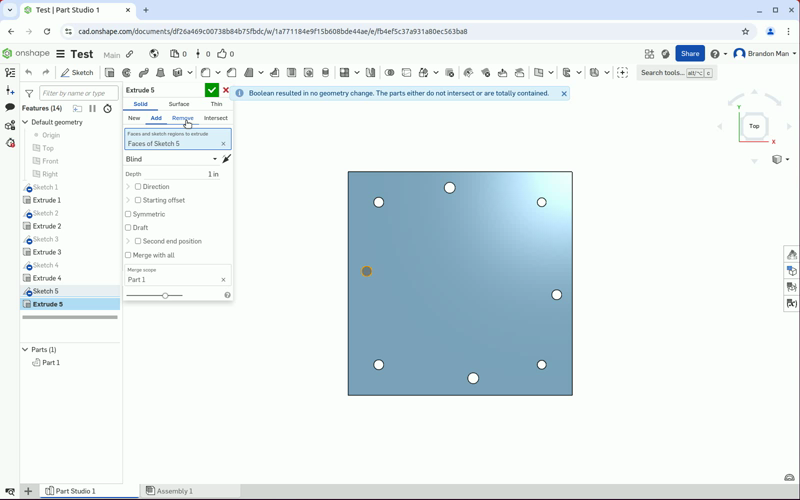
click(186, 120)
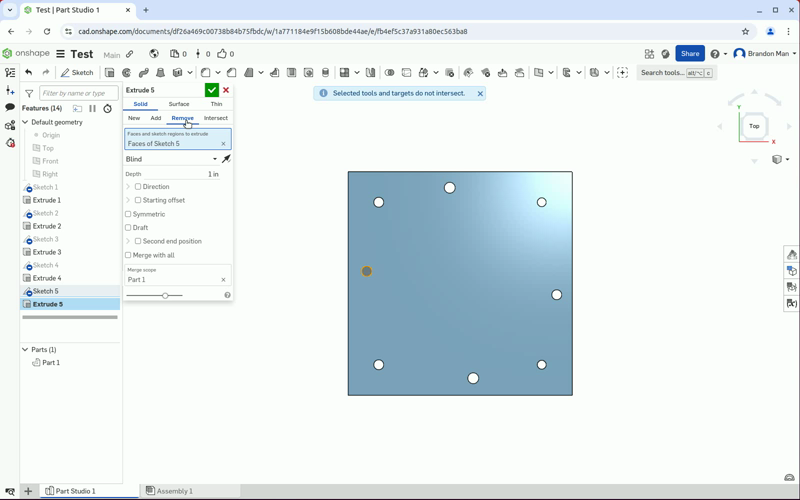
key(tab, 4)
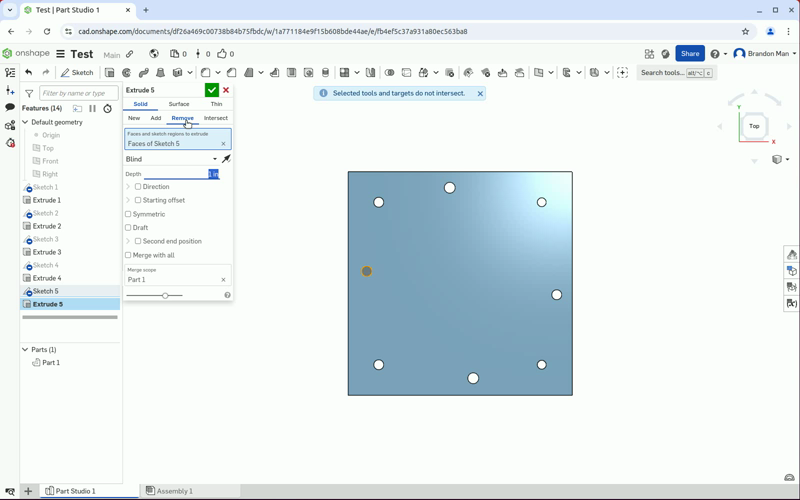
text(-5.536)
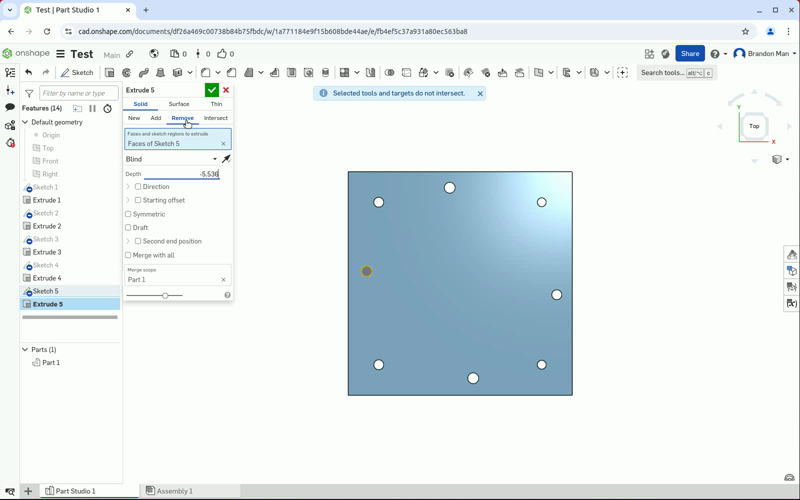
key(tab, 6)
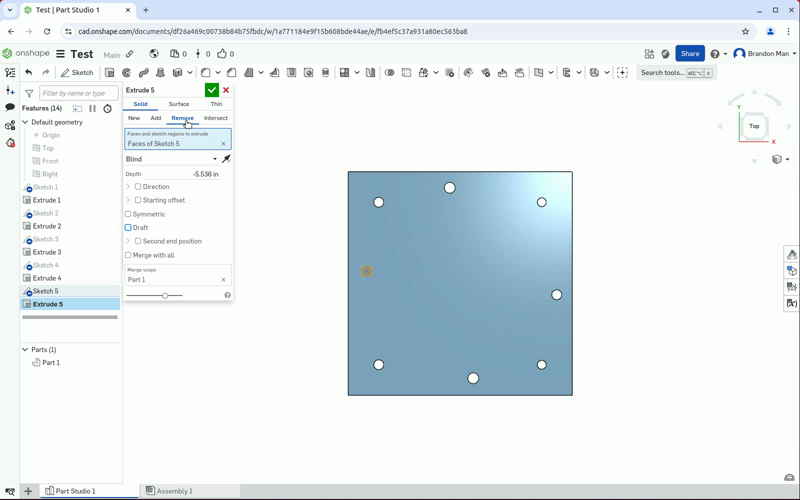
key(space)
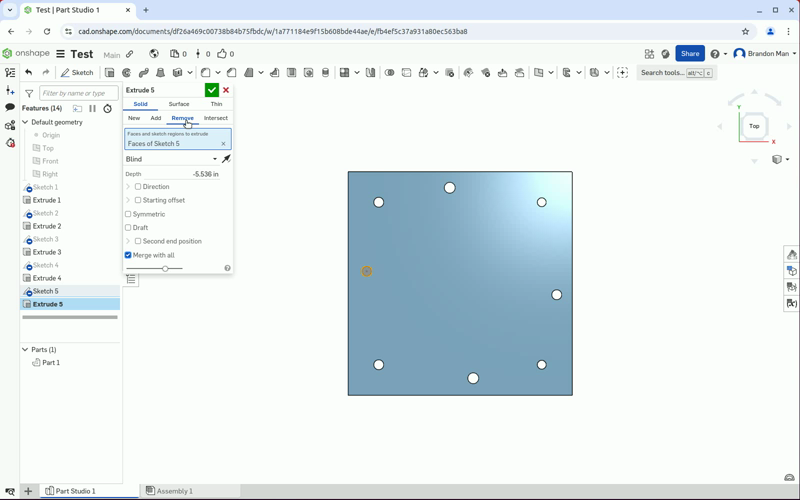
key(enter)
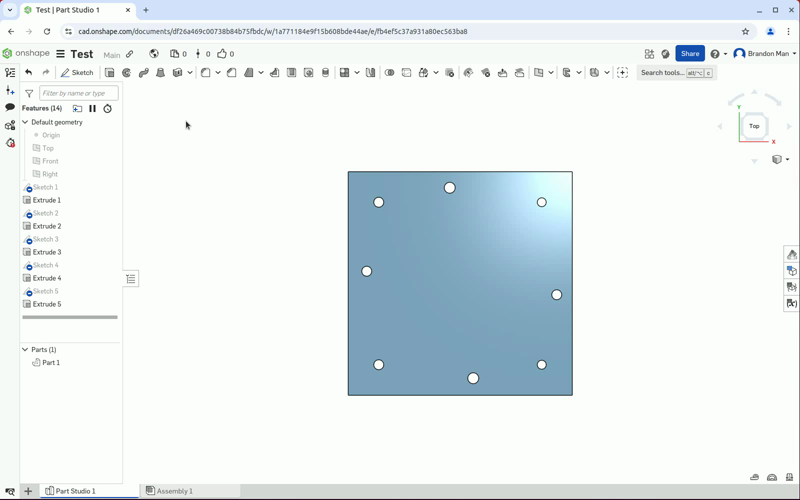
key(shift+h)
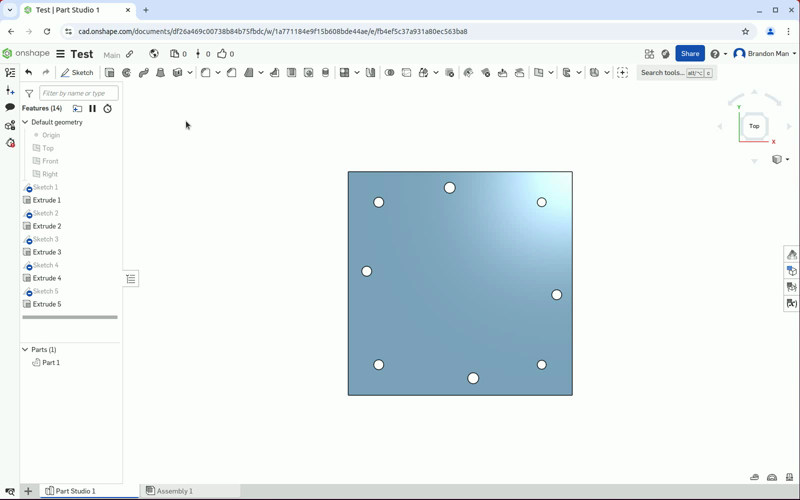
key(shift+h)
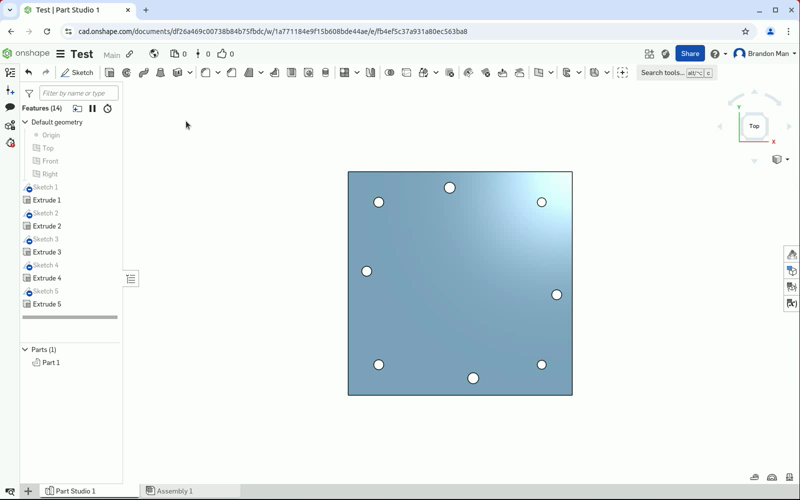
key(shift+7)
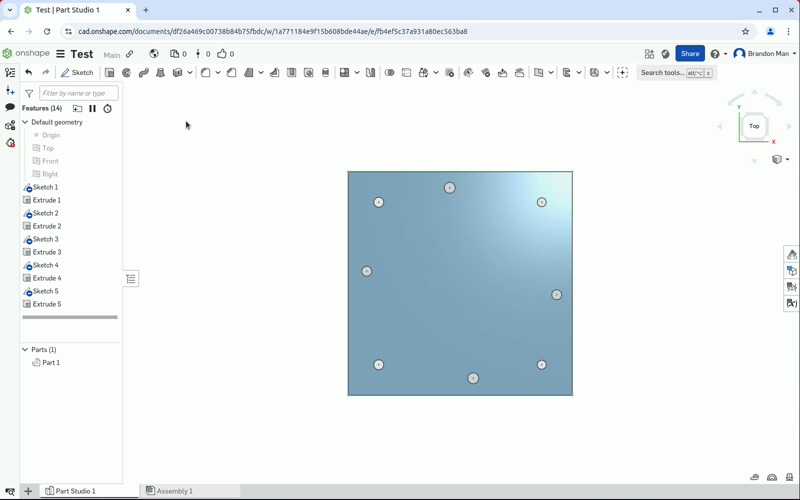
key(up, 3)
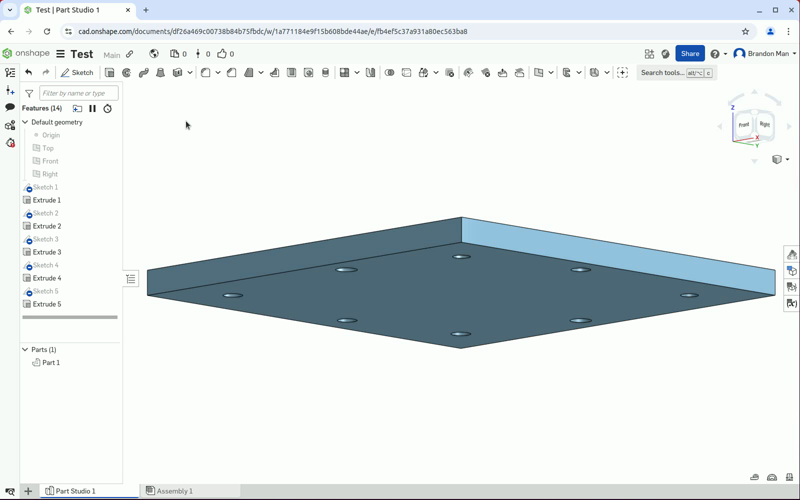
key(left, 3)
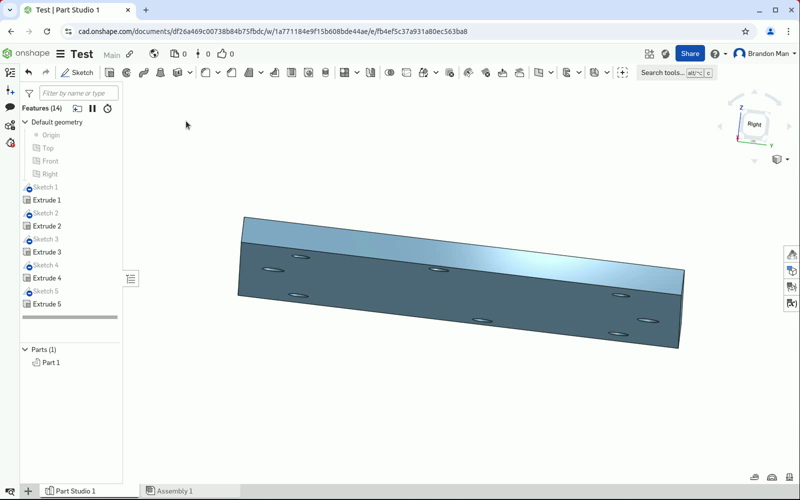
key(right, 3)
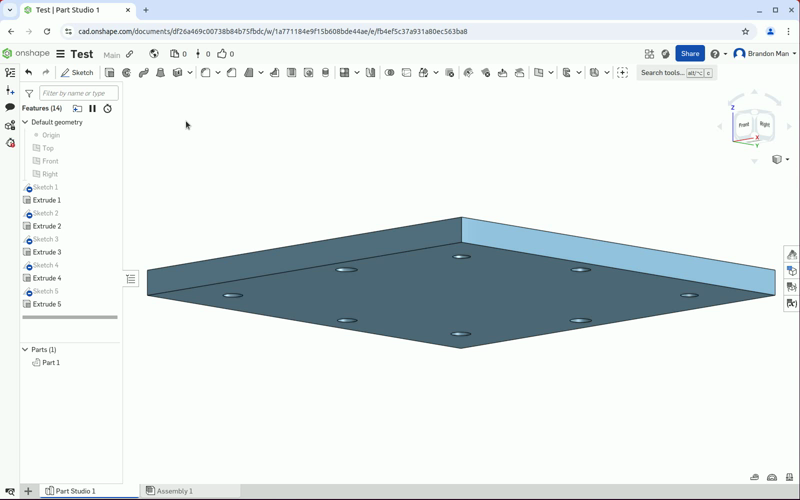
key(down, 3)
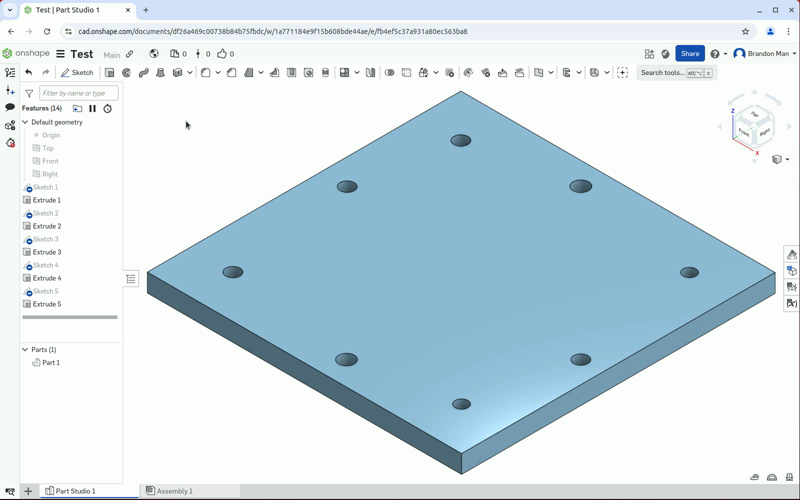
mouse_move(73, 189)
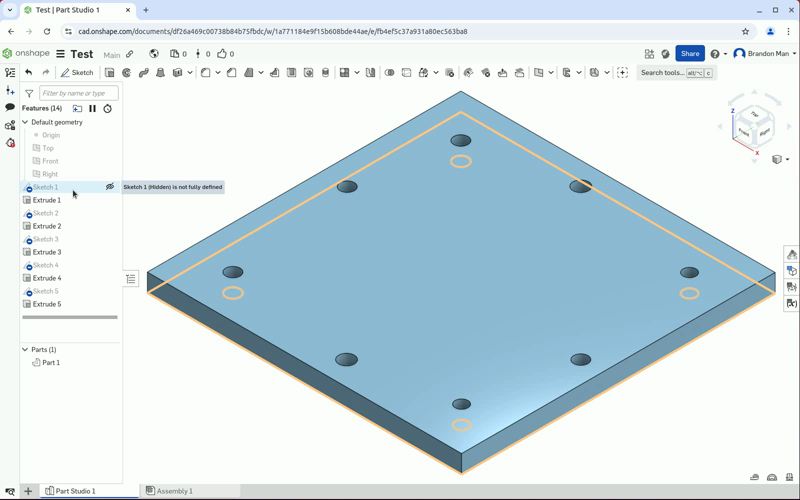
click(73, 189)